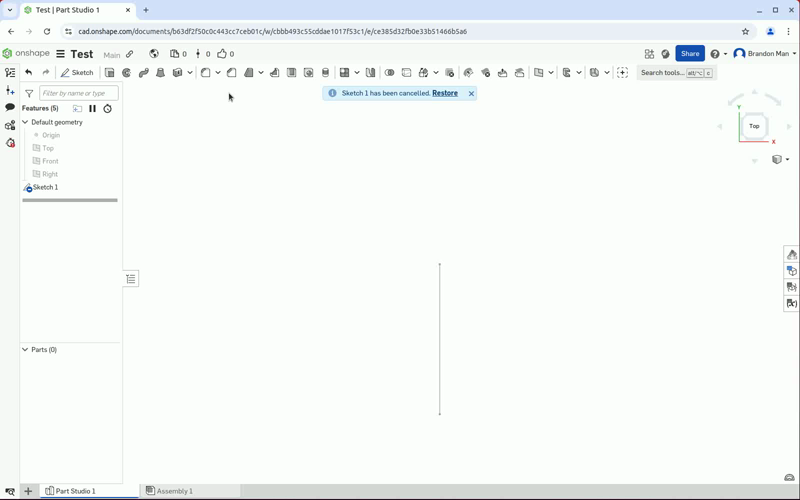
key(shift+h)
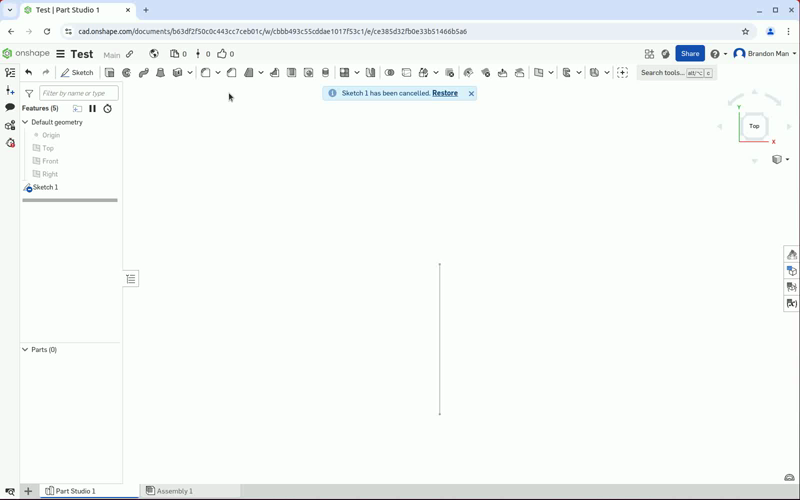
key(shift+s)
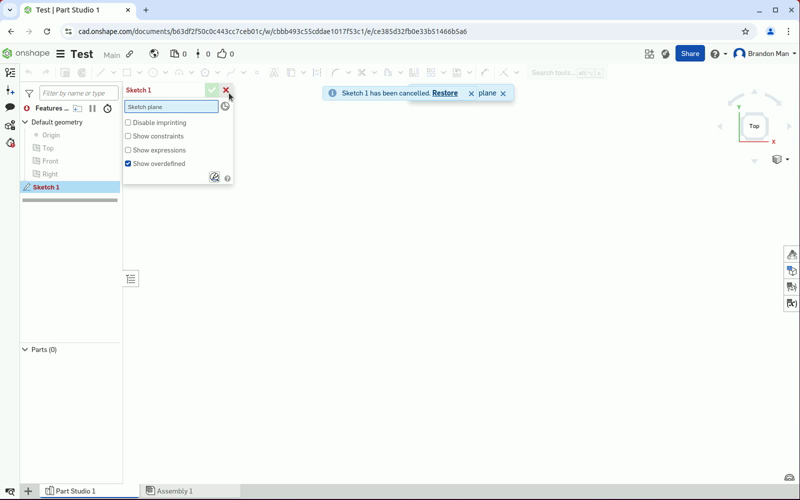
mouse_move(73, 150)
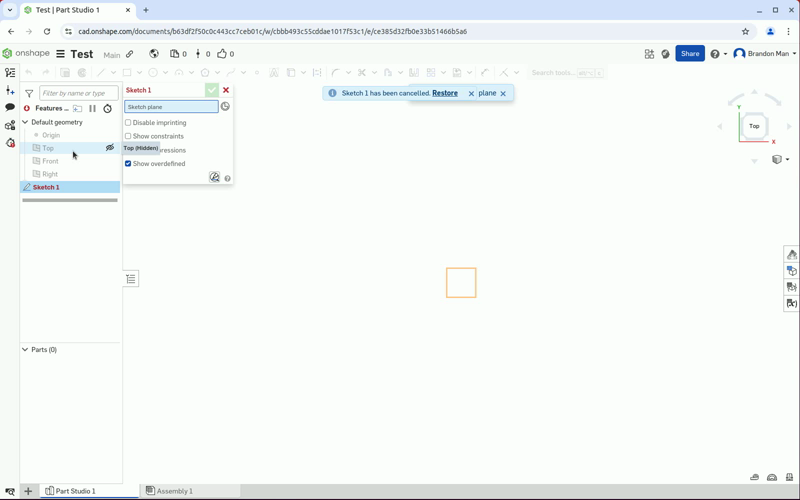
click(73, 150)
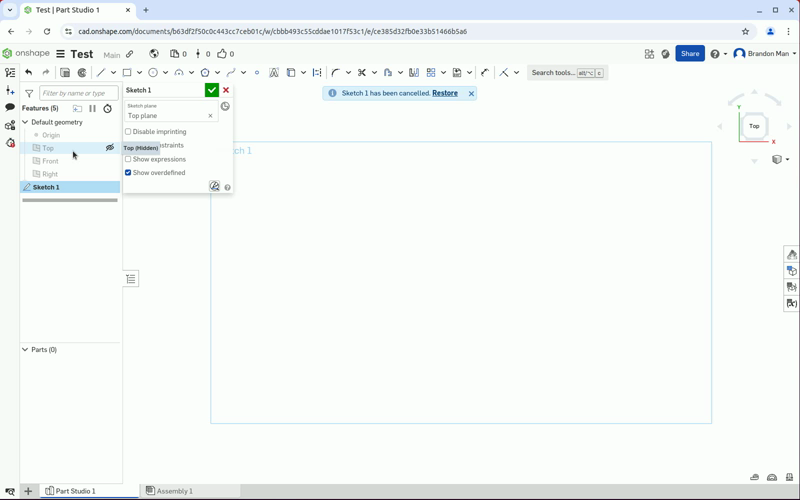
mouse_move(73, 352)
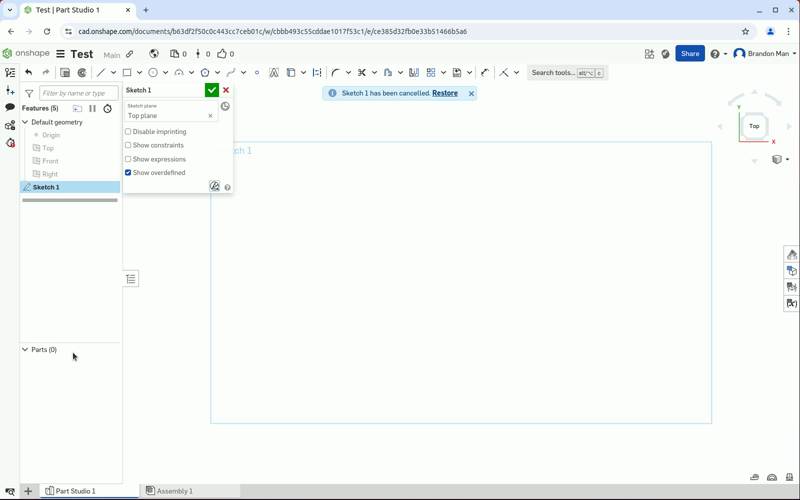
key(y)
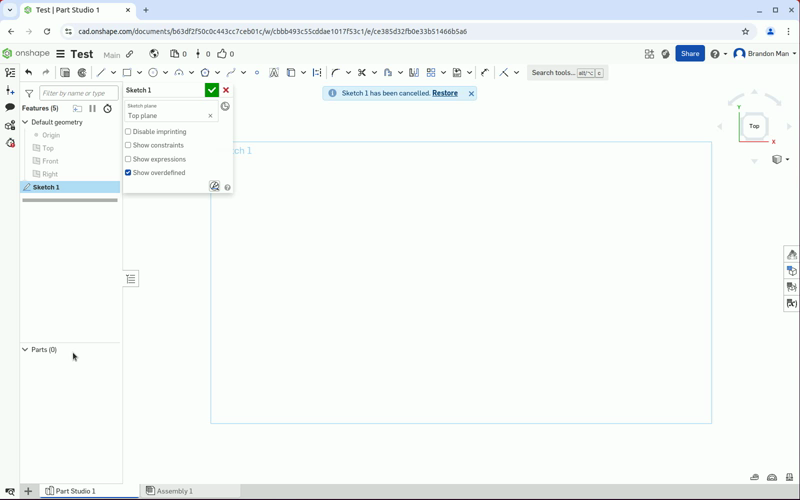
key(l)
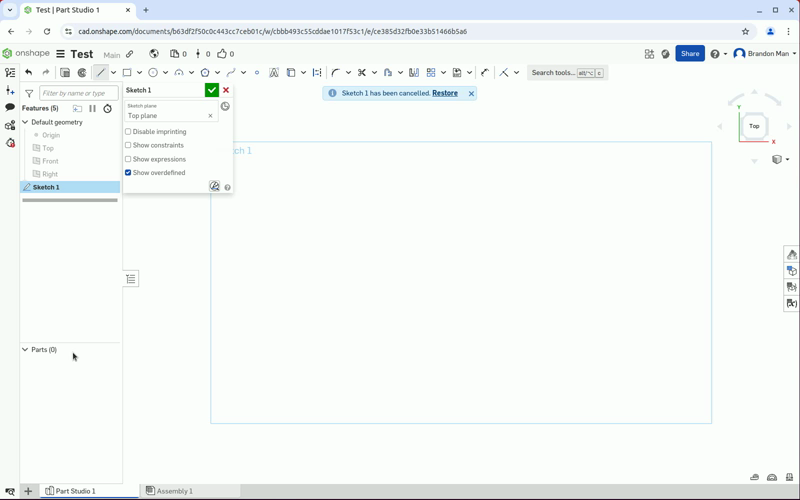
key_down(shift)
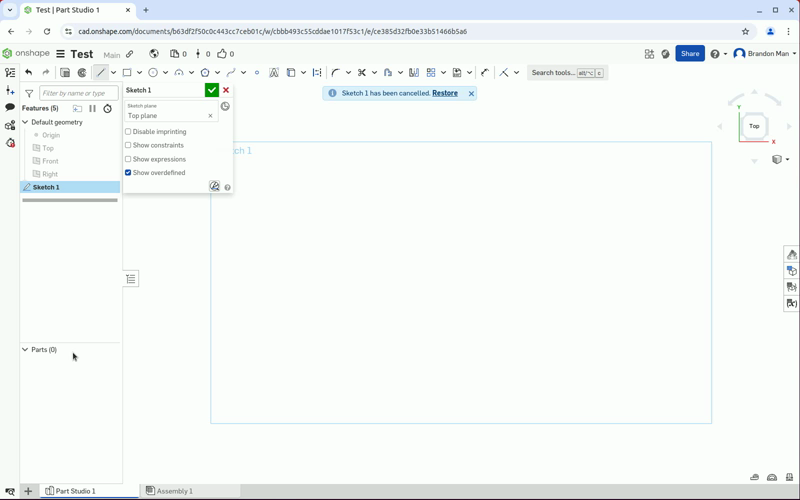
mouse_move(505, 351)
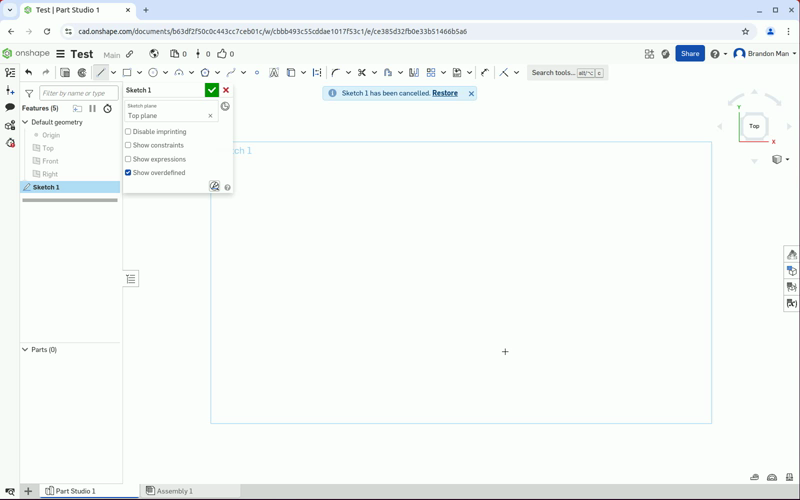
click(505, 351)
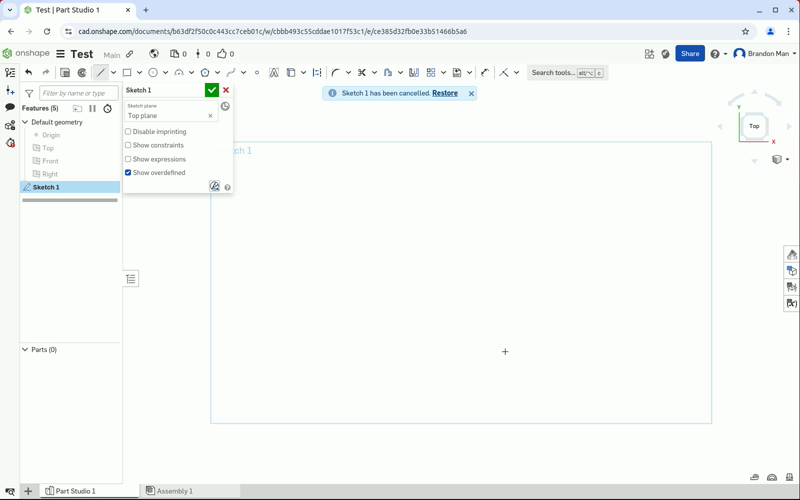
key_up(shift)
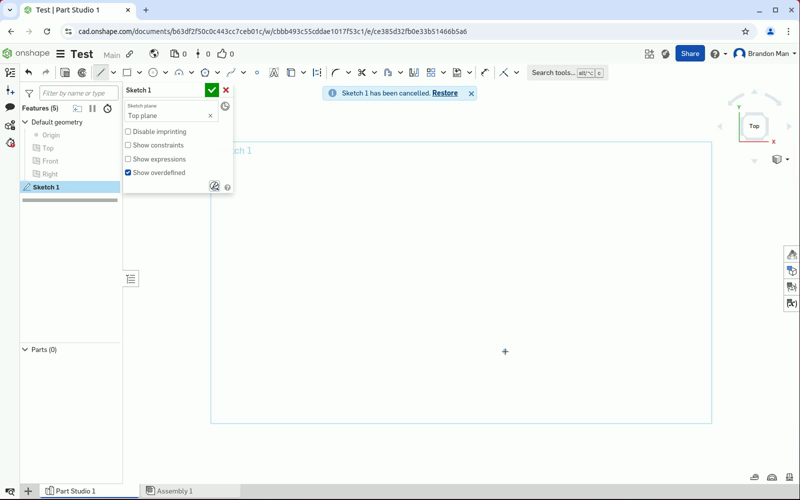
key_down(shift)
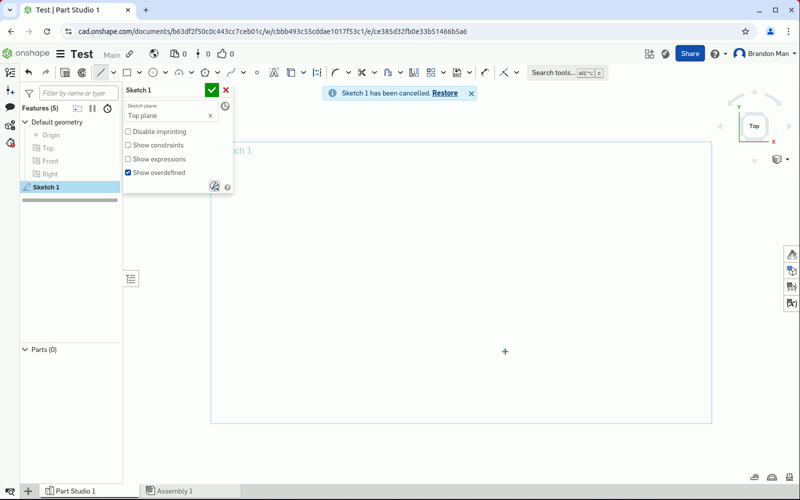
mouse_move(573, 351)
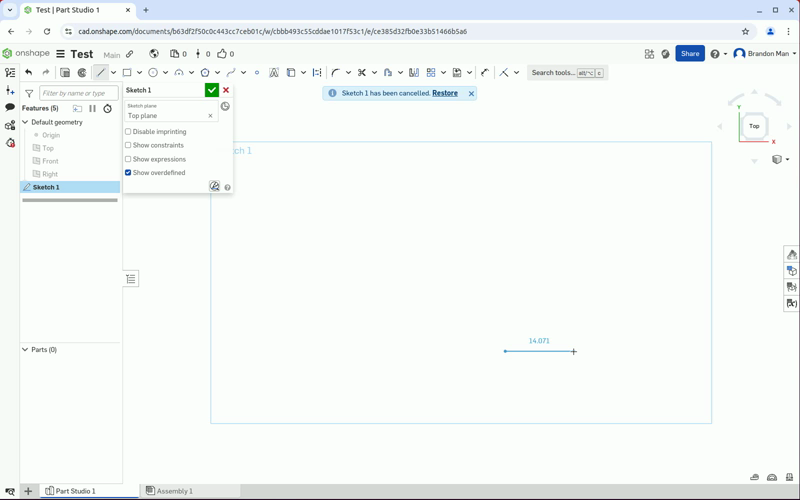
click(573, 351)
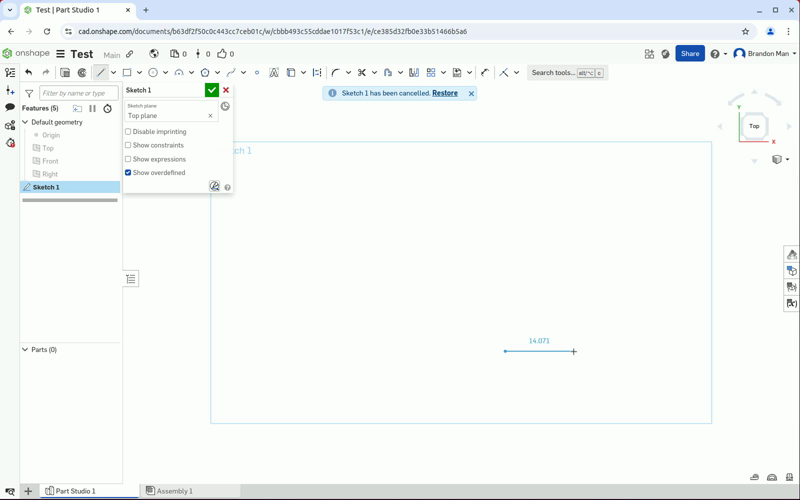
key_up(shift)
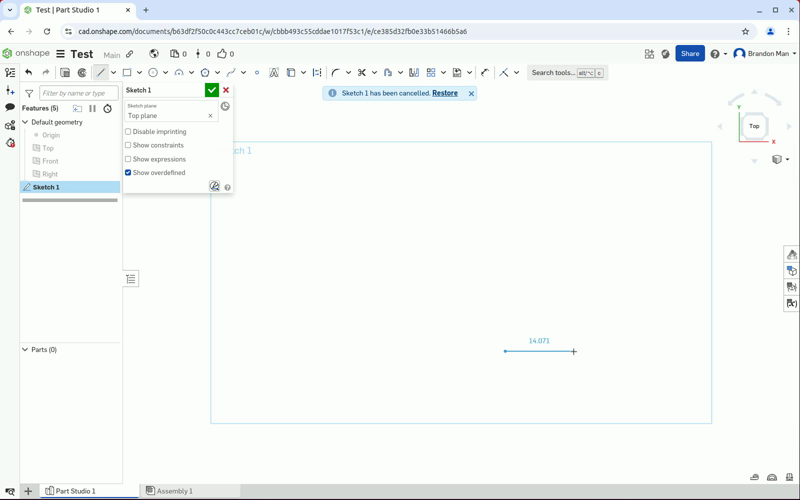
key_down(shift)
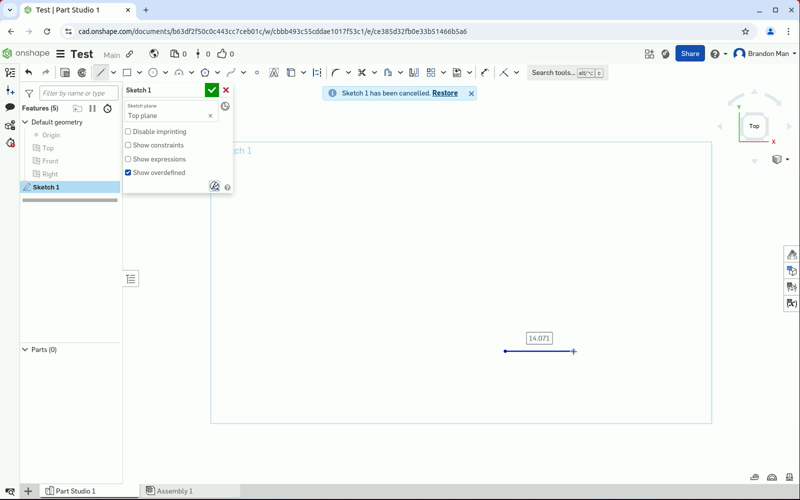
mouse_move(589, 351)
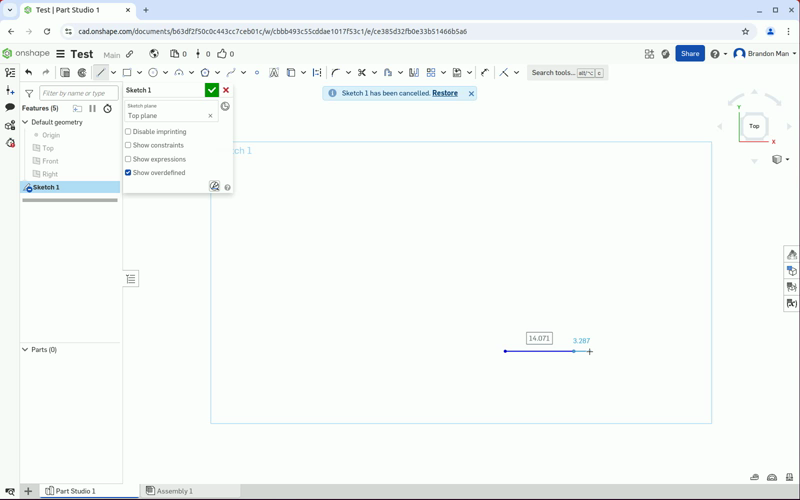
mouse_move(573, 342)
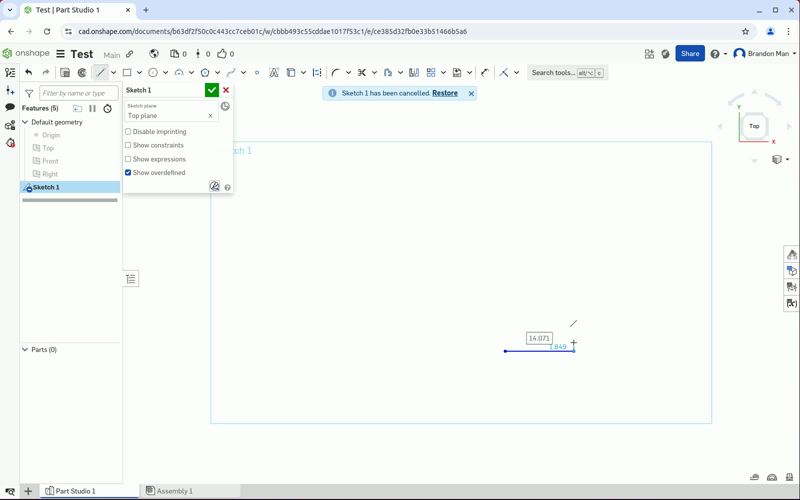
click(573, 342)
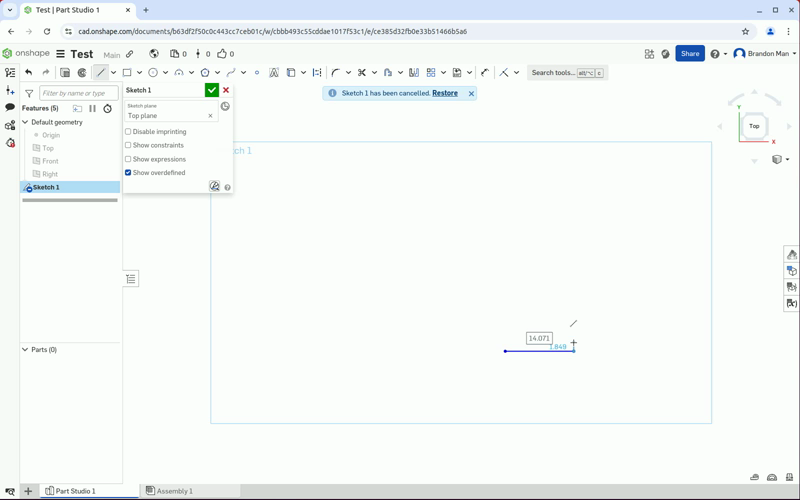
key_up(shift)
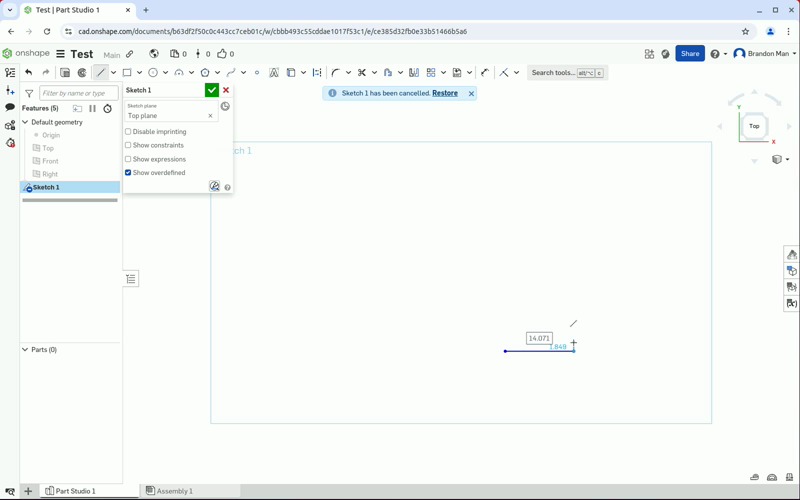
key_down(shift)
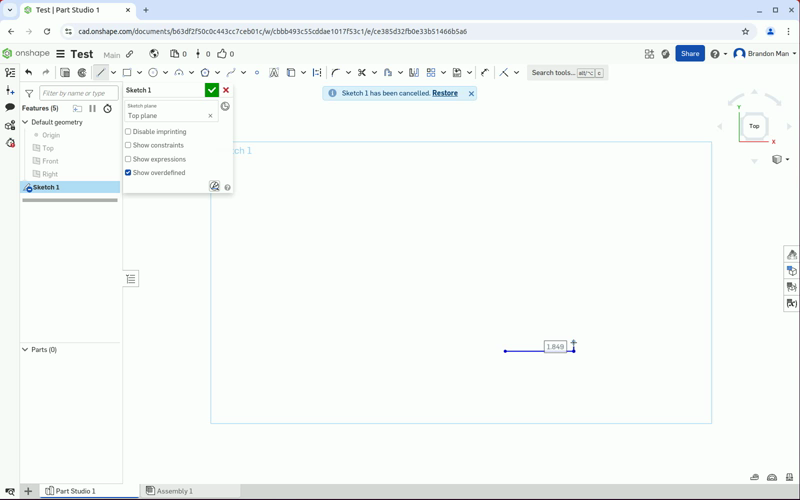
mouse_move(505, 342)
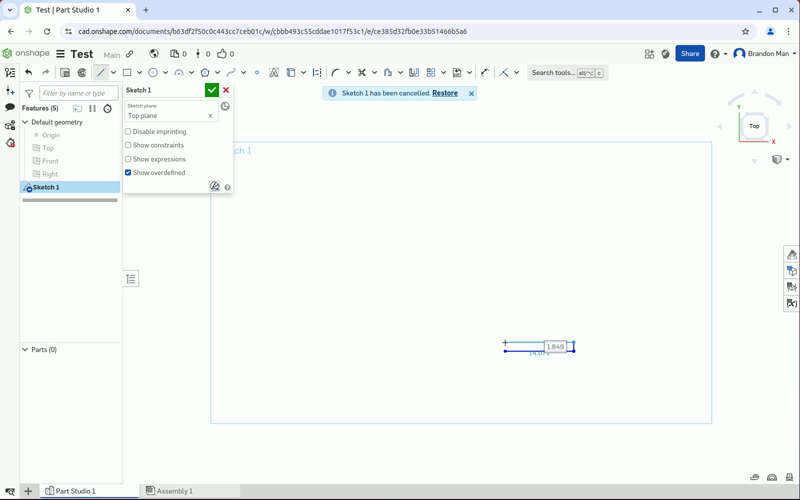
click(505, 342)
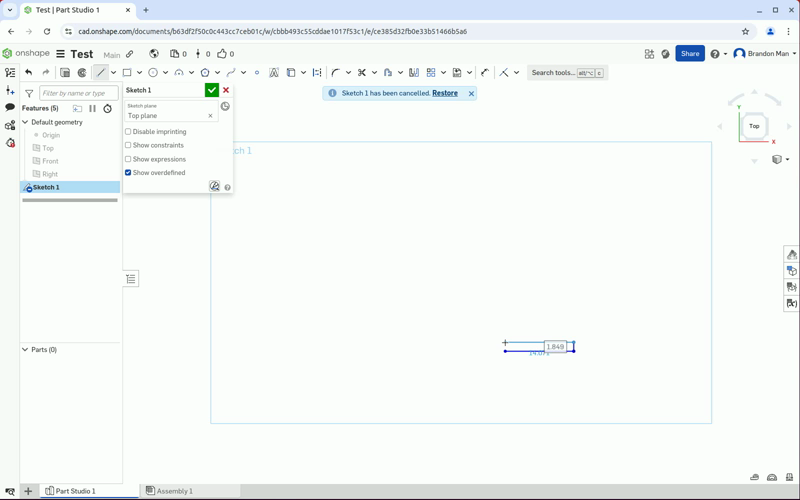
key_up(shift)
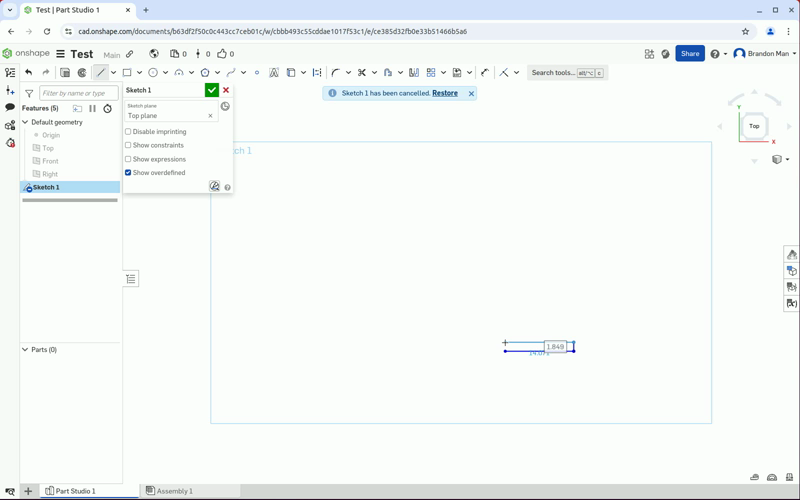
mouse_move(535, 342)
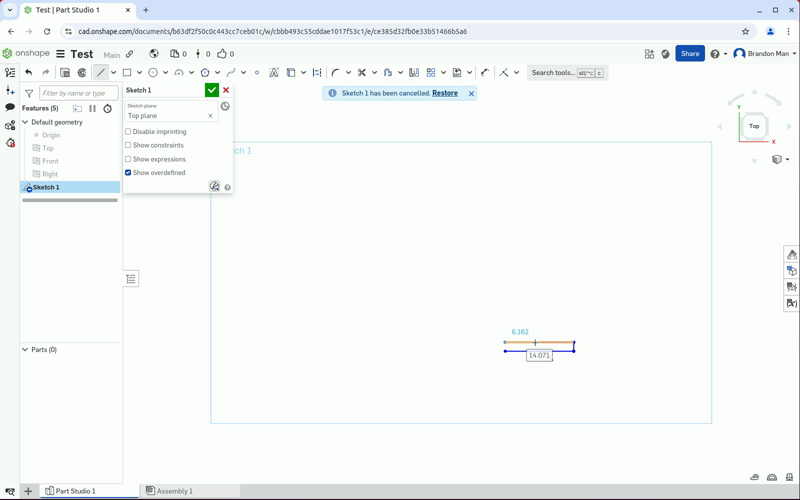
key_down(shift)
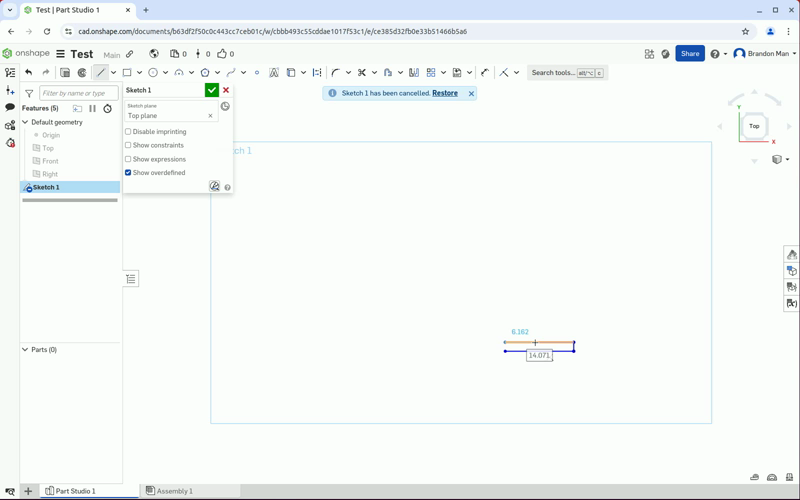
mouse_move(505, 351)
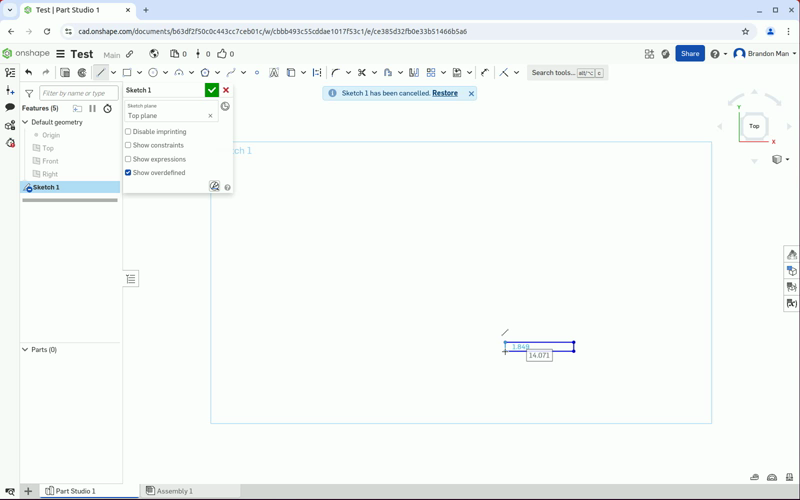
key_up(shift)
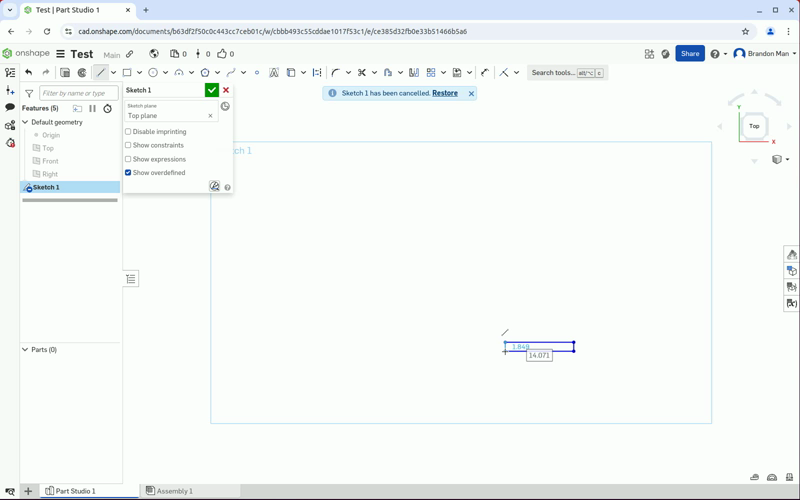
click(505, 351)
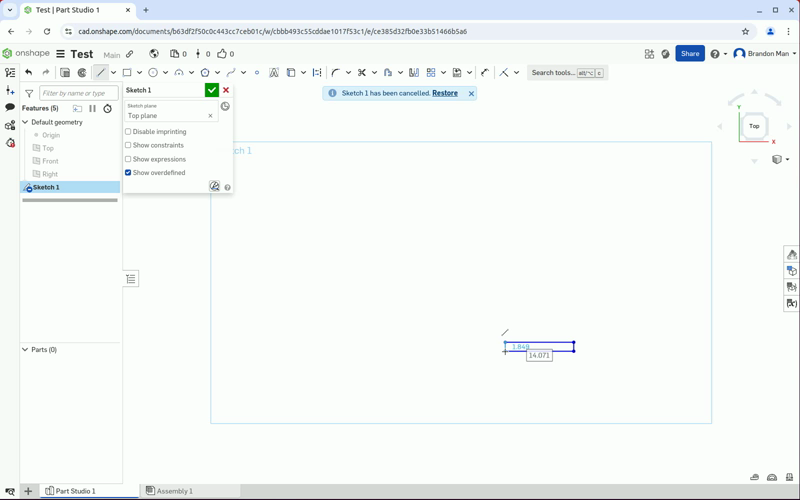
key(esc)
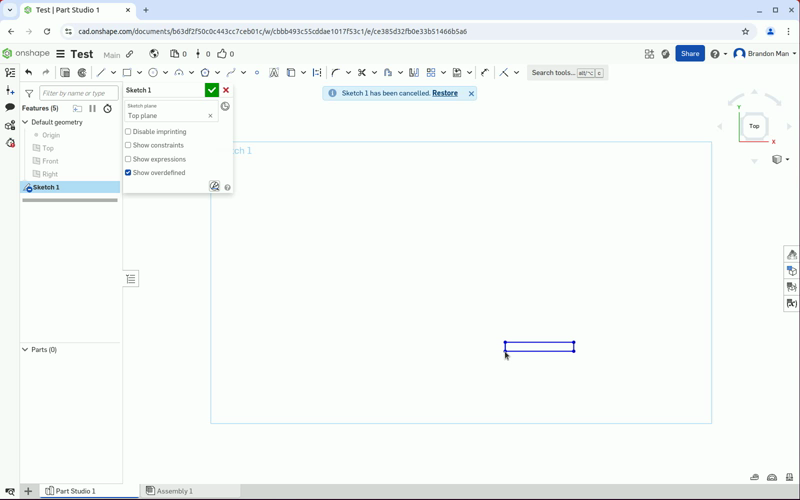
mouse_move(559, 348)
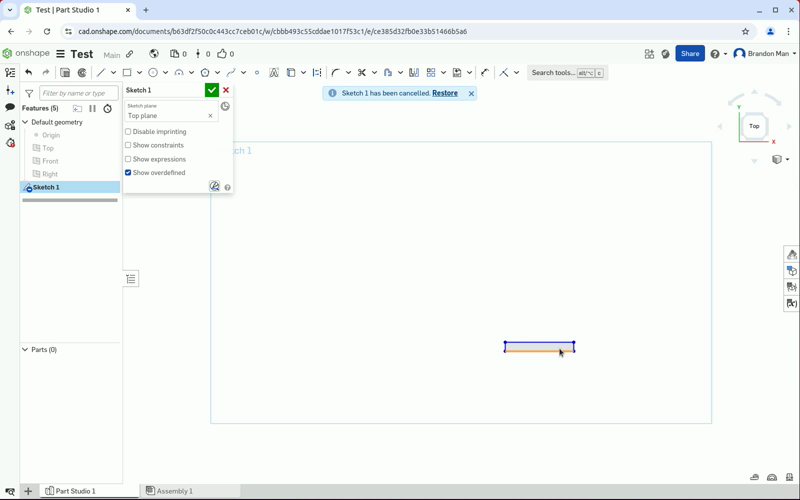
scroll(6)
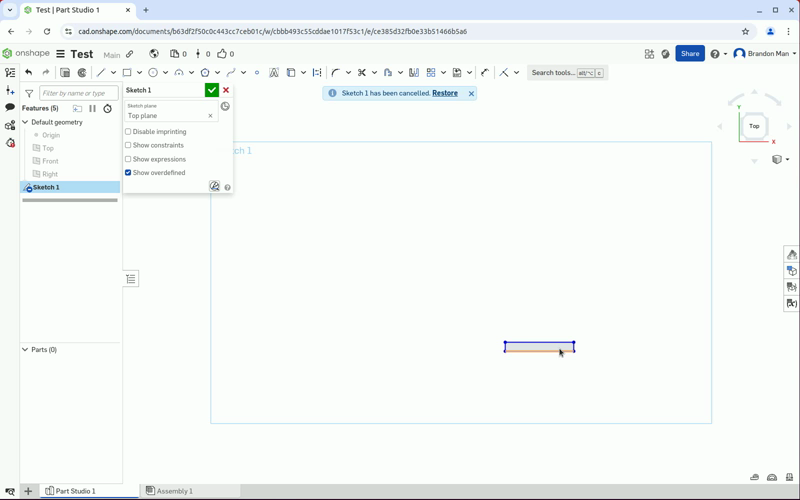
scroll(6)
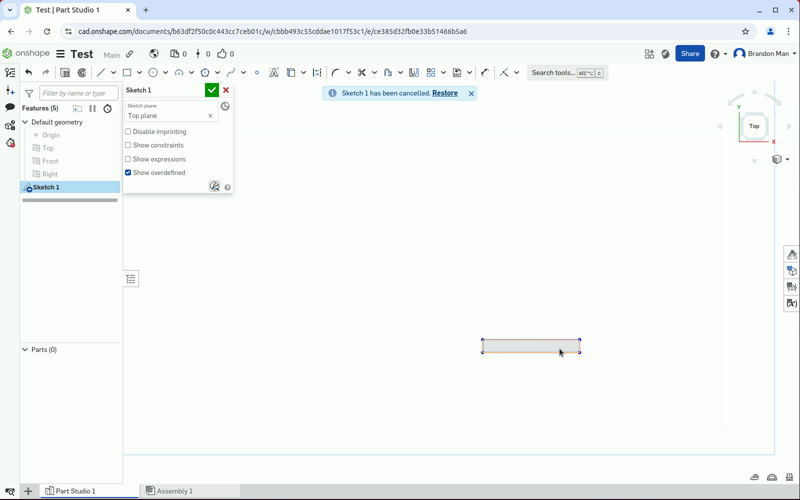
scroll(6)
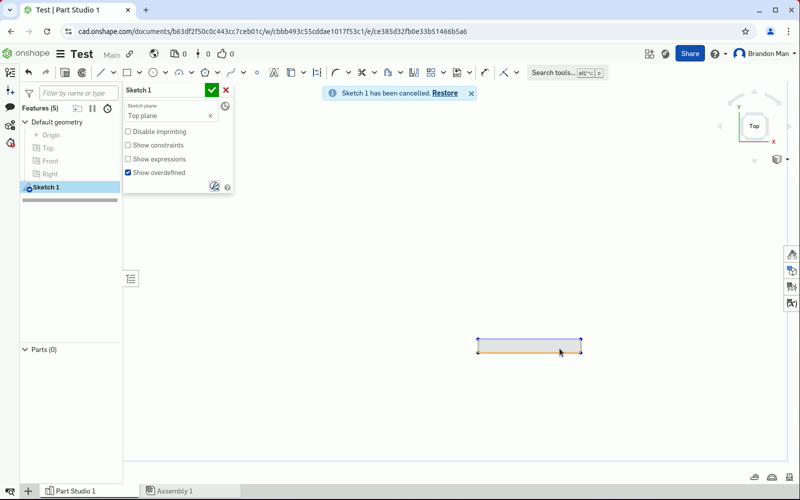
scroll(6)
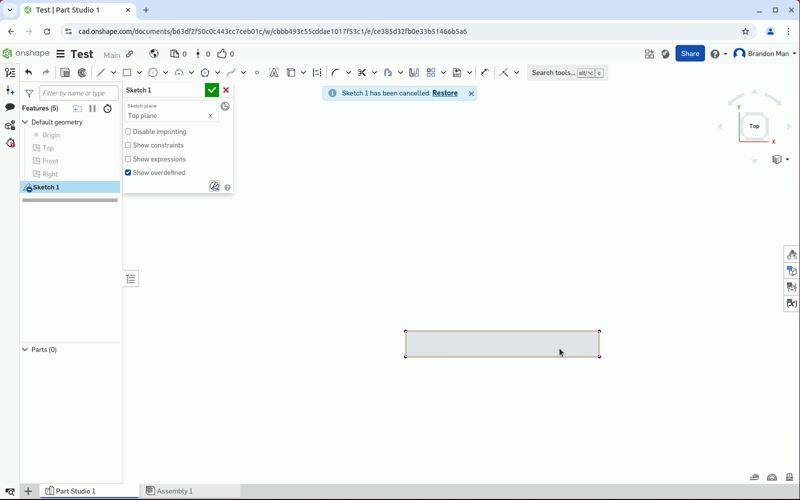
scroll(6)
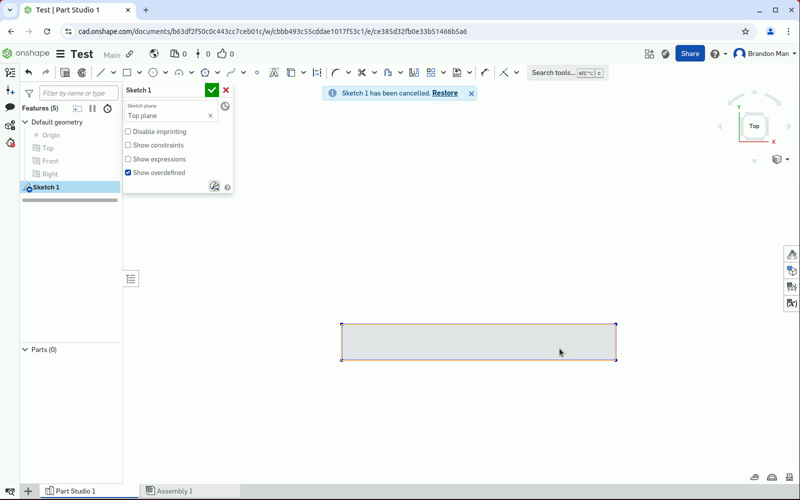
scroll(6)
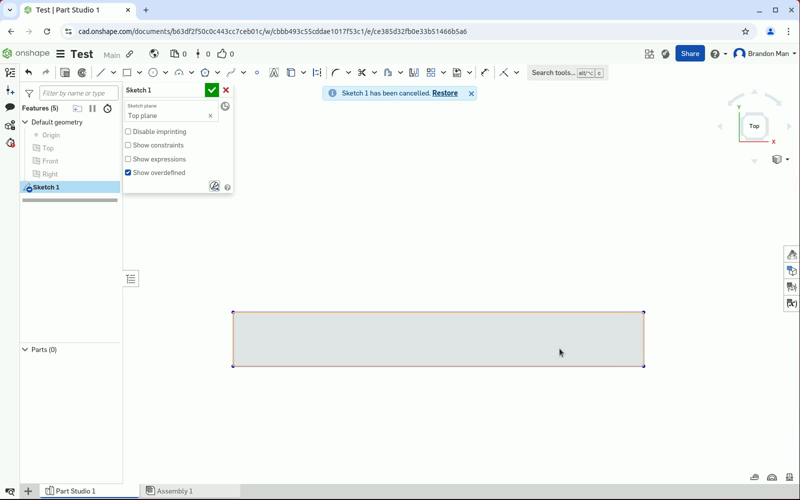
scroll(6)
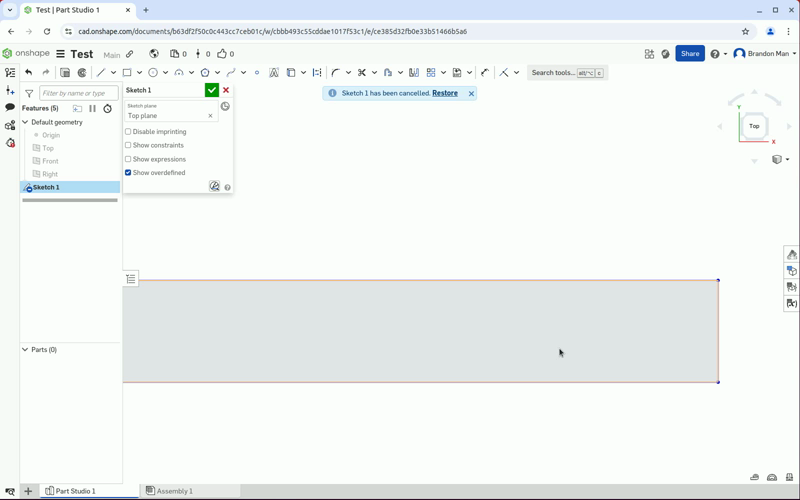
click(559, 348)
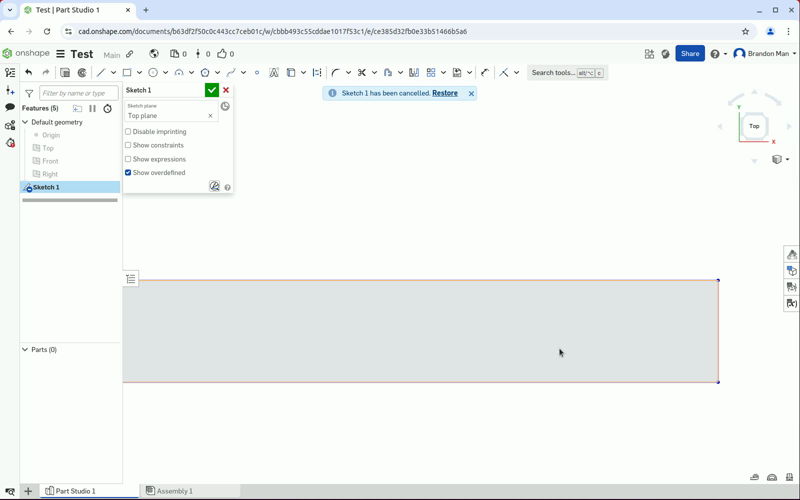
scroll(-6)
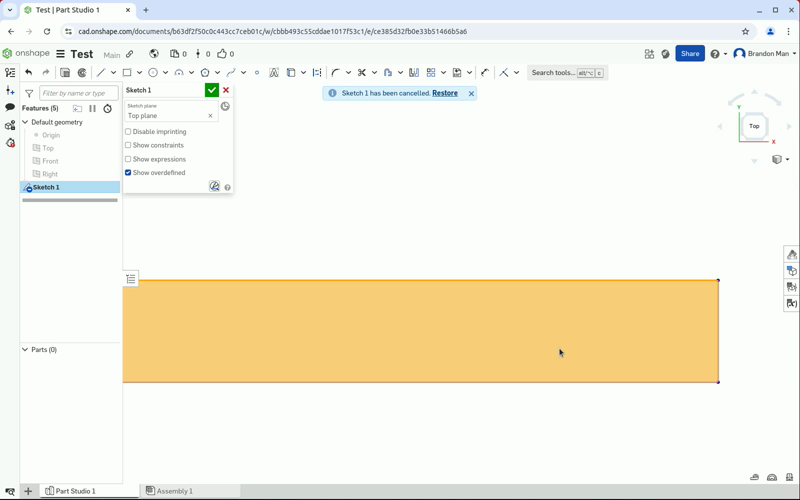
scroll(-6)
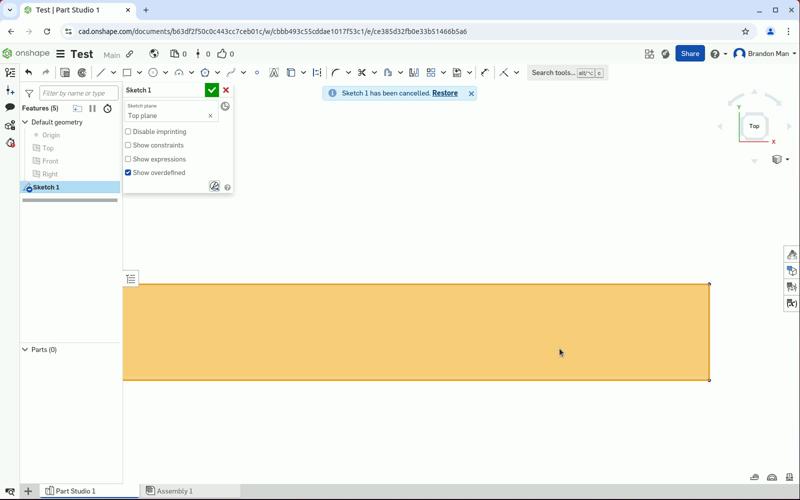
scroll(-6)
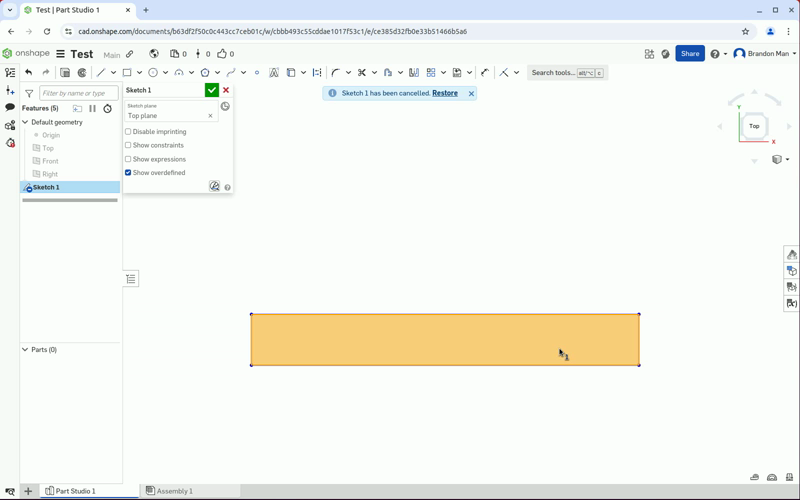
scroll(-6)
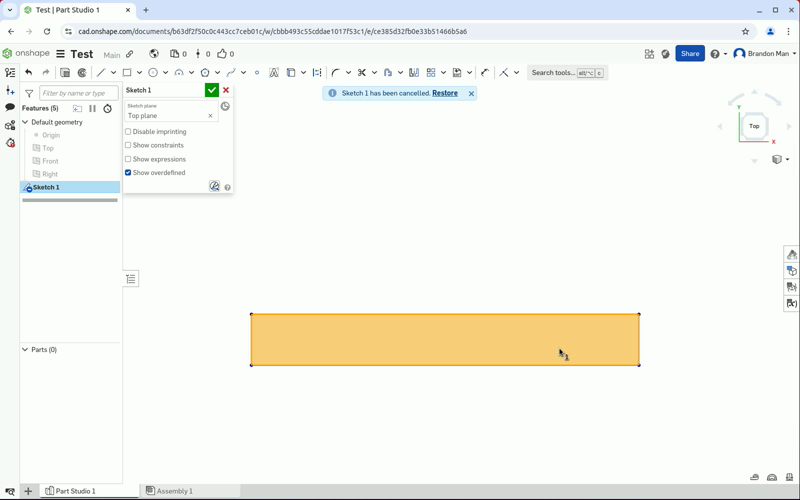
scroll(-6)
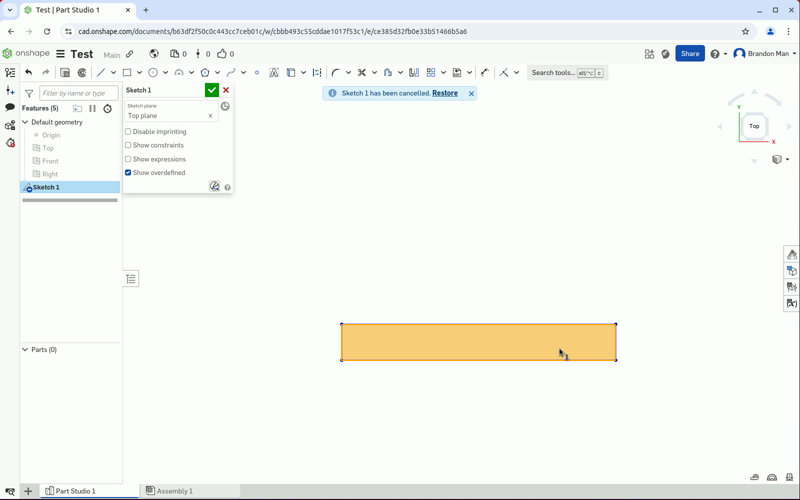
scroll(-6)
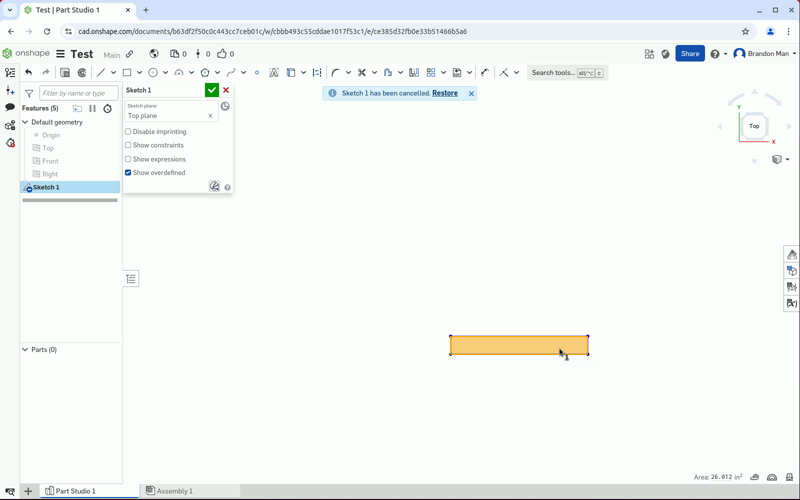
scroll(-6)
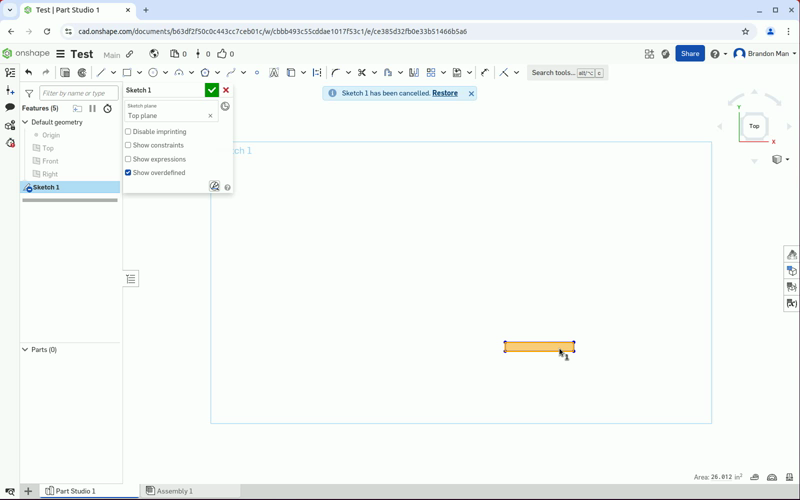
mouse_move(73, 352)
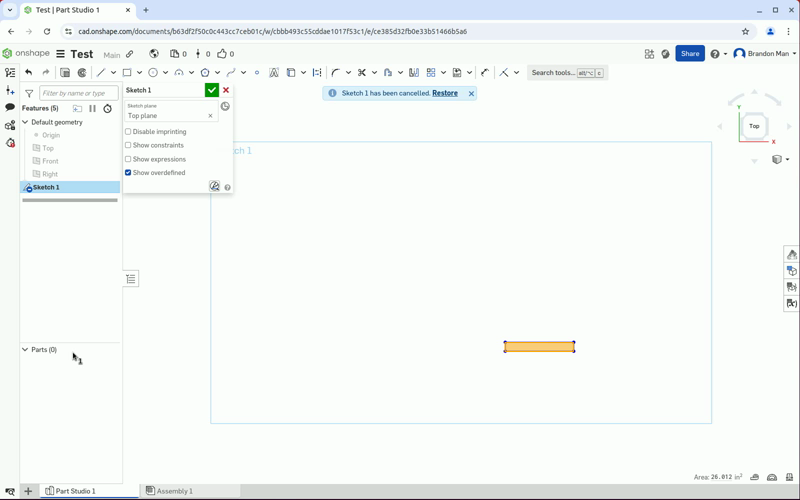
key(shift+y)
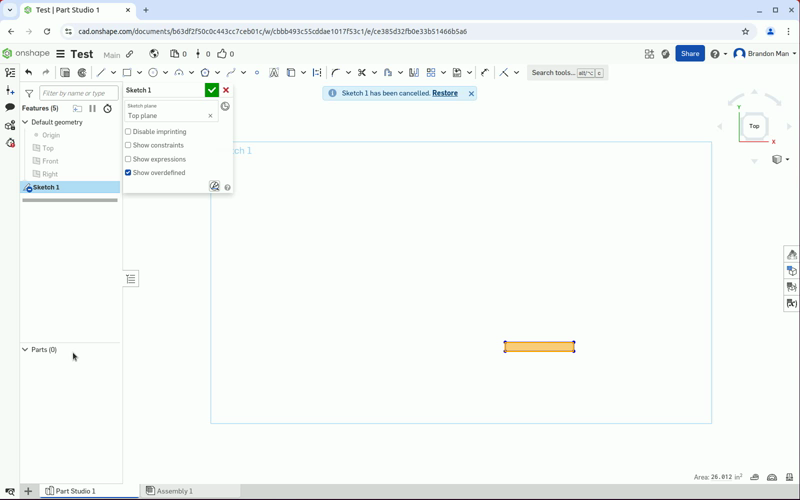
key(shift+e)
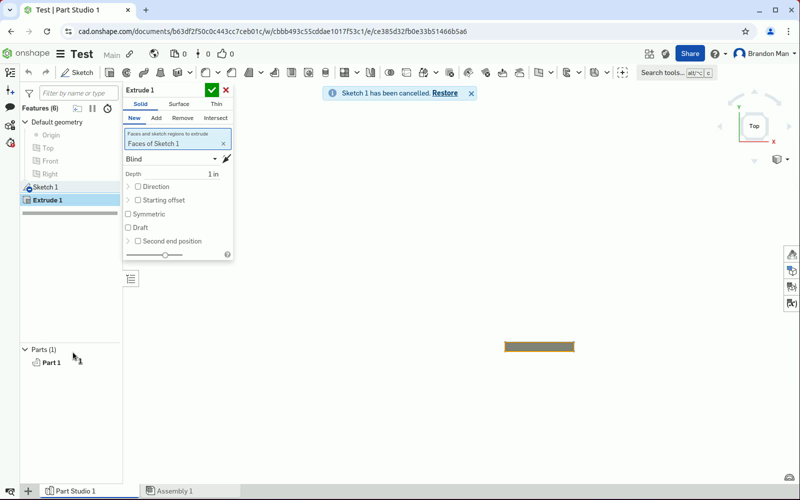
mouse_move(143, 106)
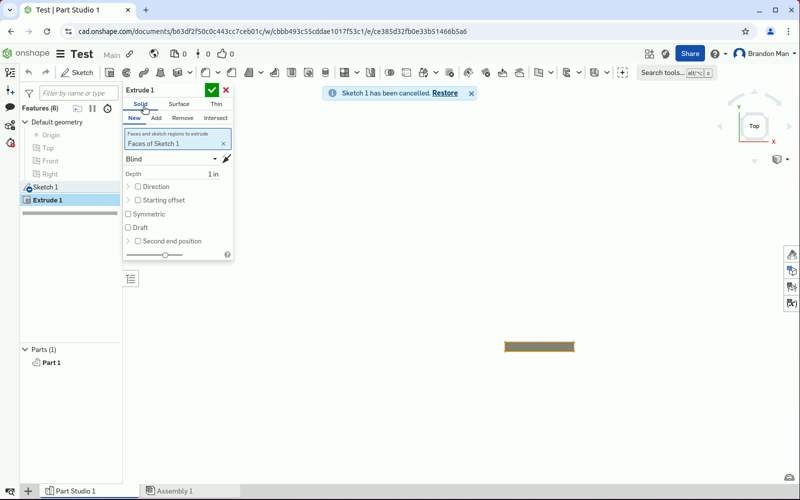
click(143, 106)
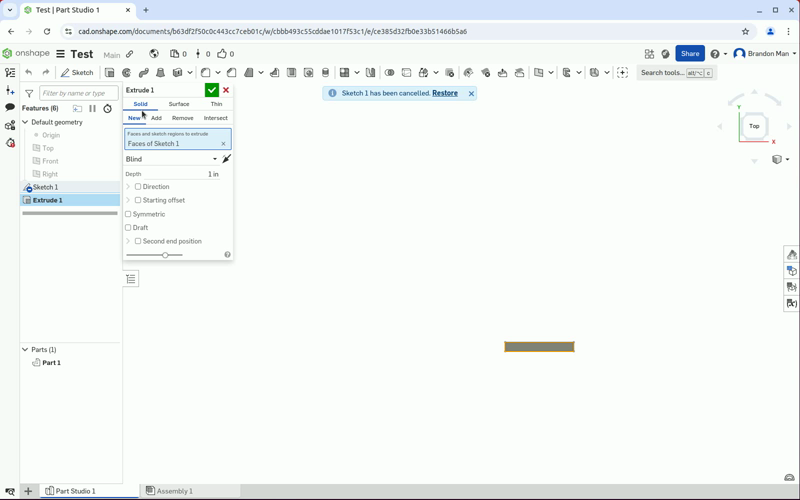
mouse_move(137, 120)
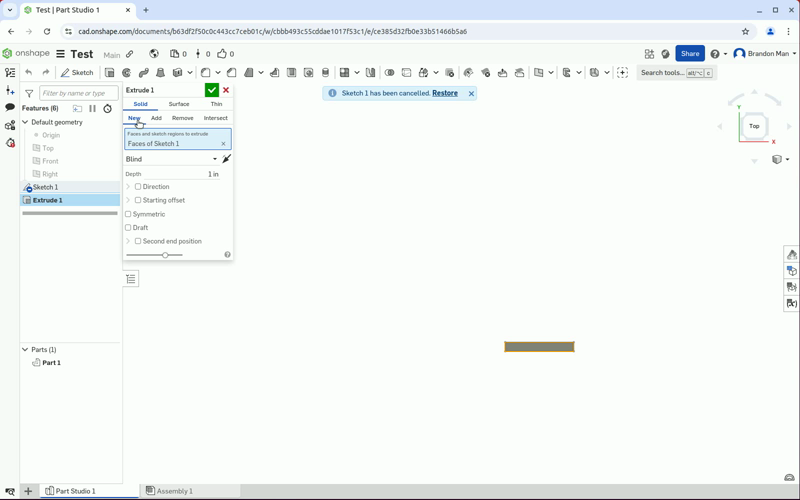
click(137, 120)
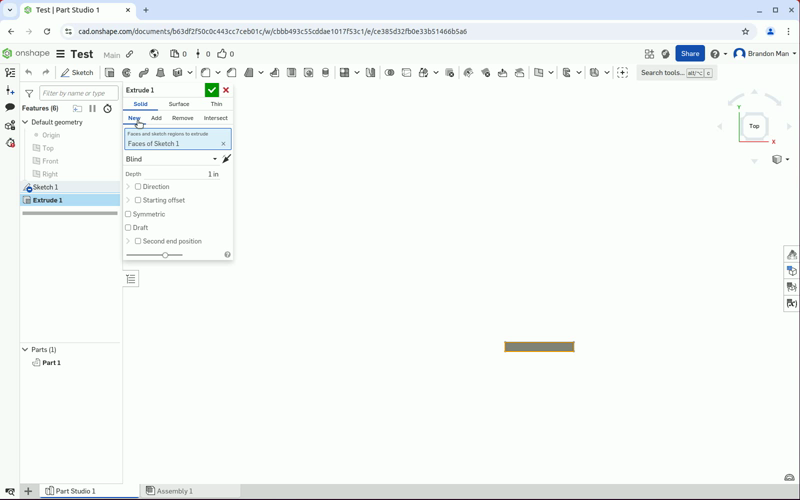
key(tab, 4)
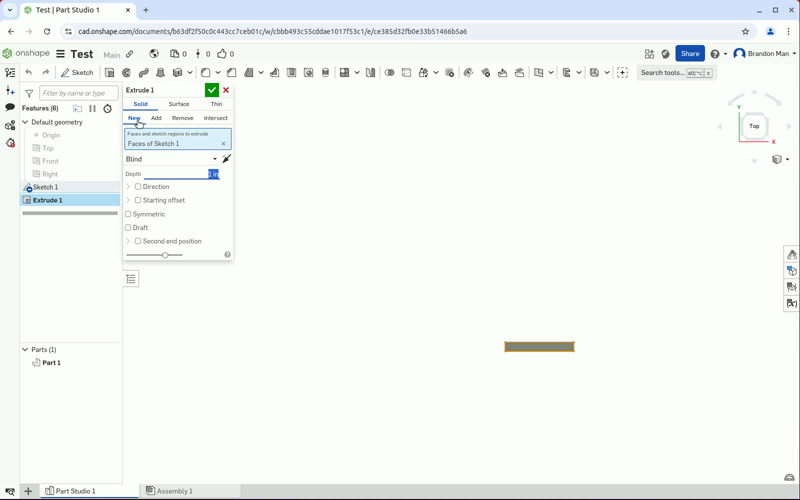
text(6.981)
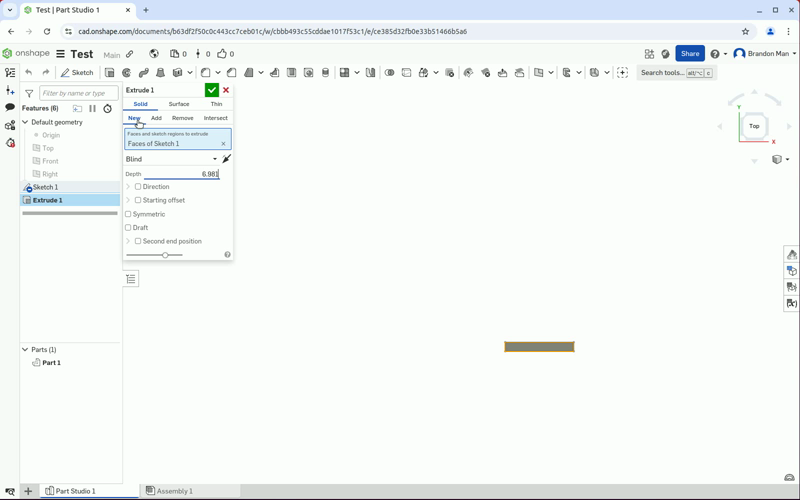
key(enter)
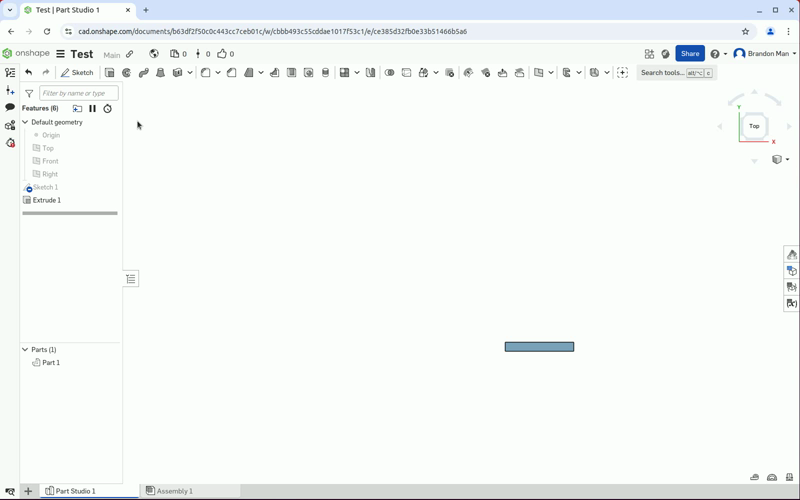
key(shift+h)
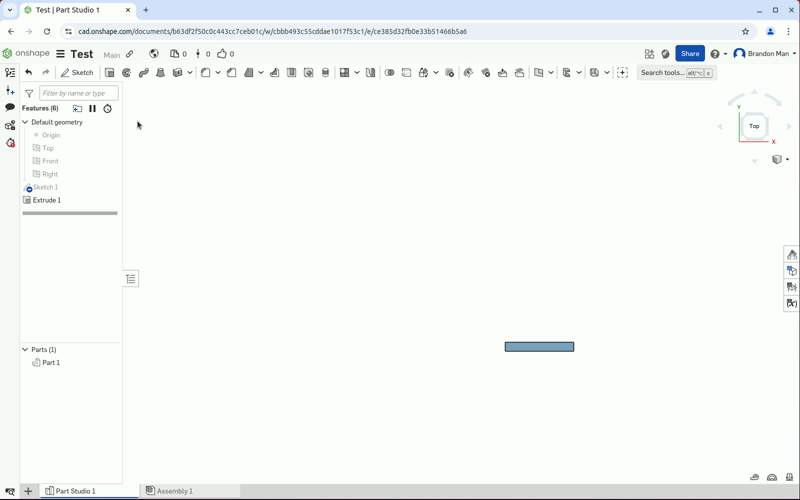
key(shift+h)
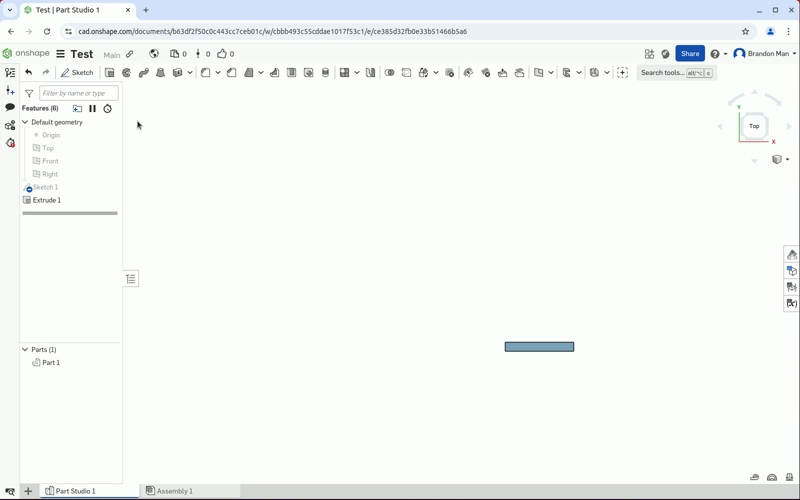
mouse_move(73, 189)
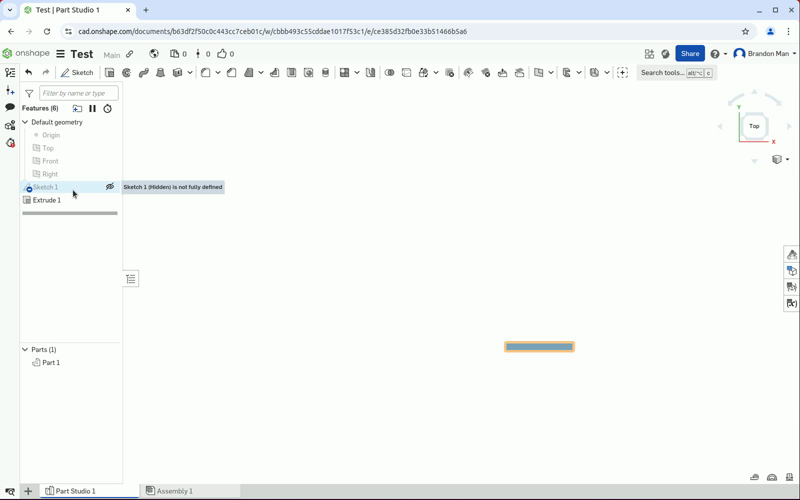
click(73, 189)
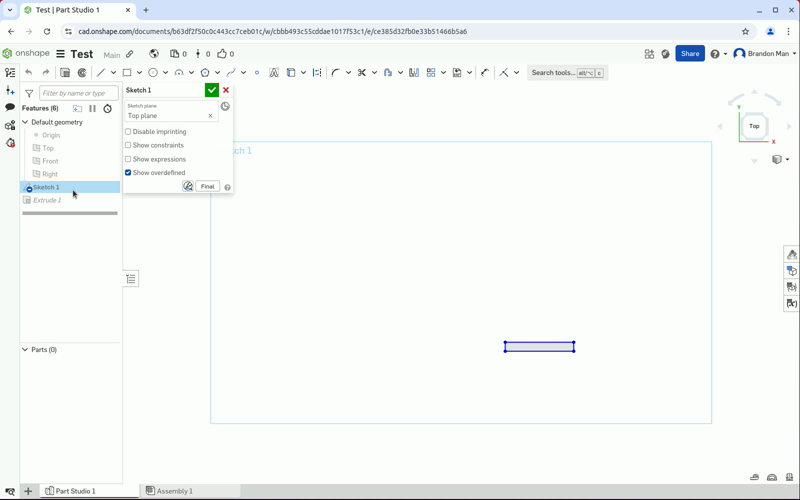
mouse_move(229, 92)
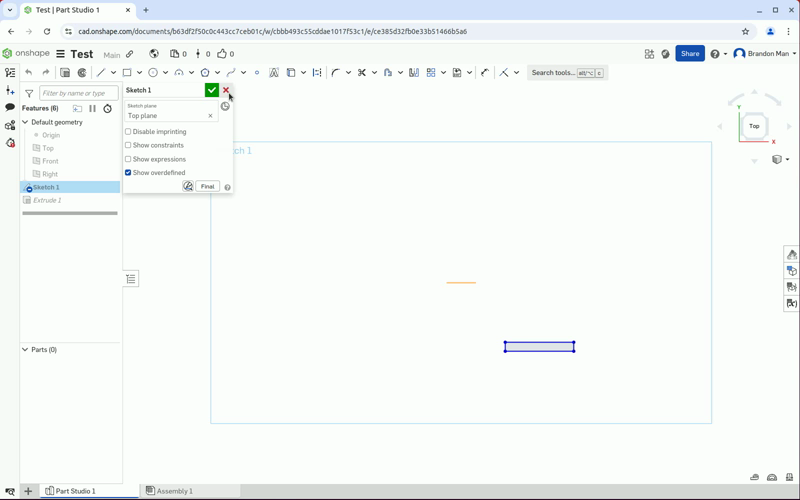
click(229, 92)
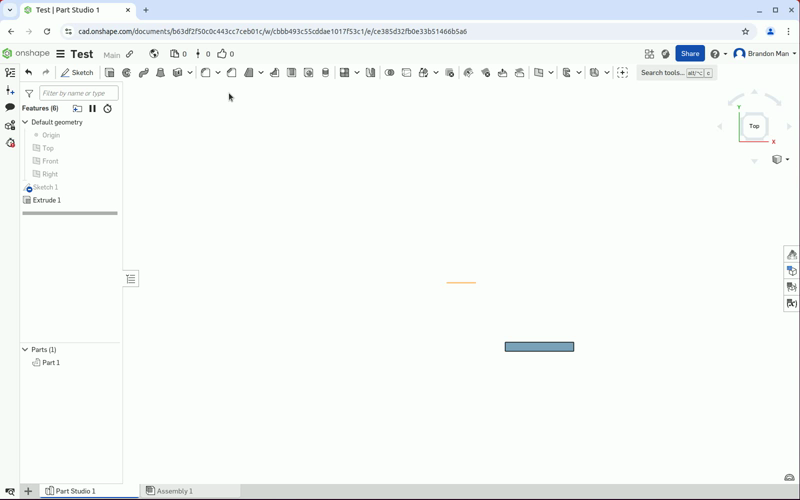
mouse_move(541, 75)
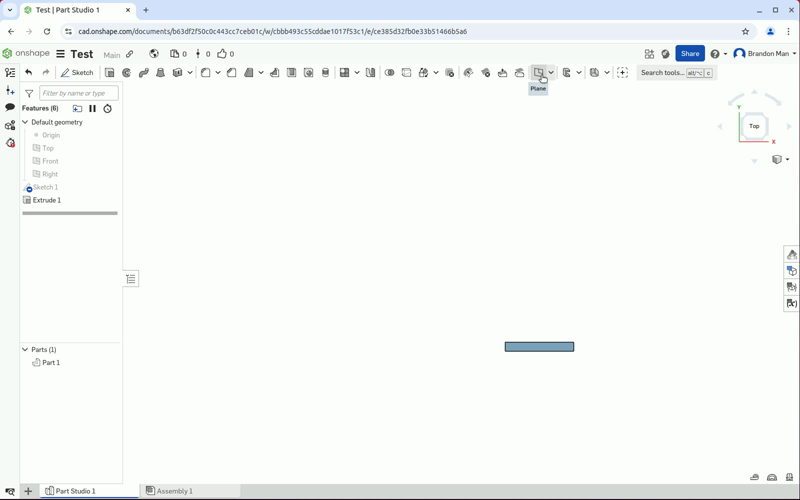
click(541, 75)
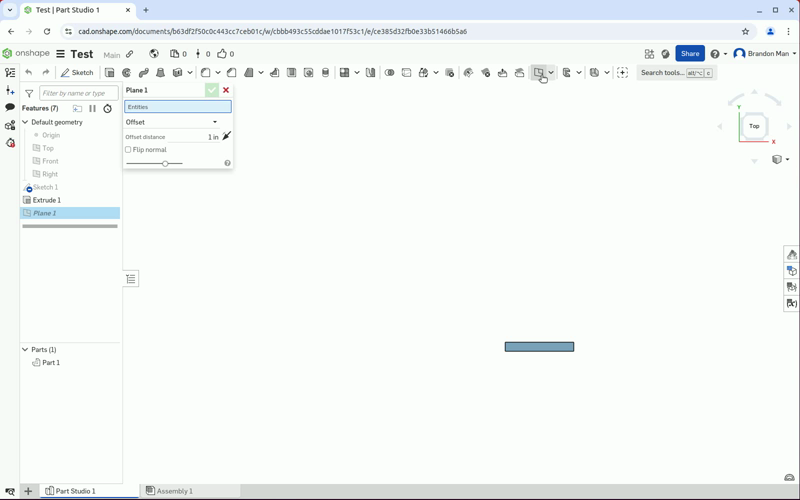
mouse_move(73, 150)
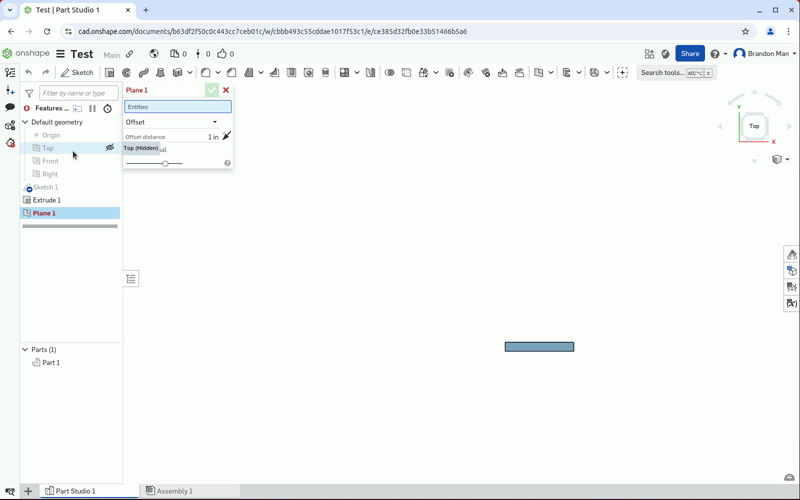
click(73, 150)
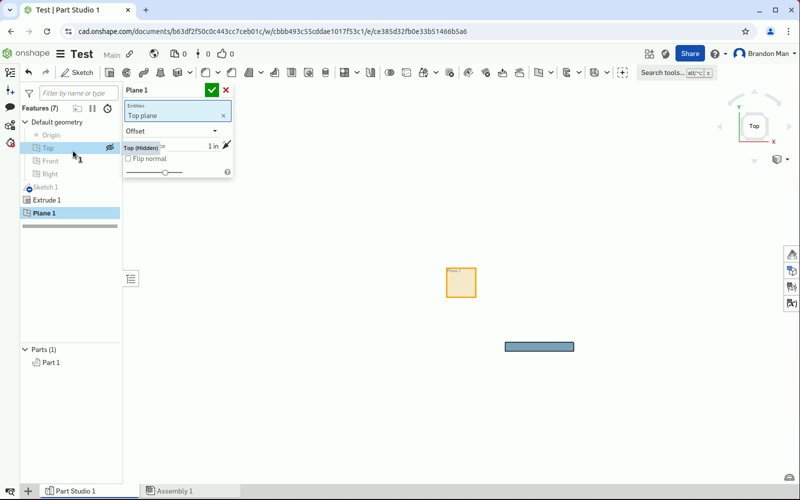
key(tab, 2)
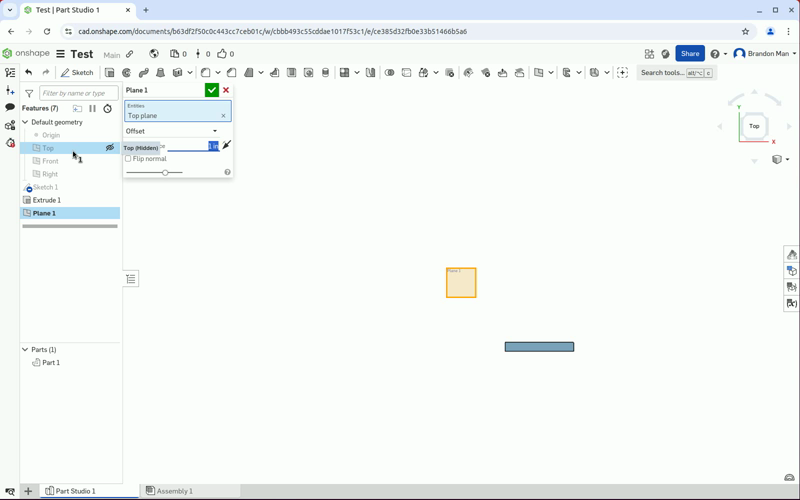
text(6.994)
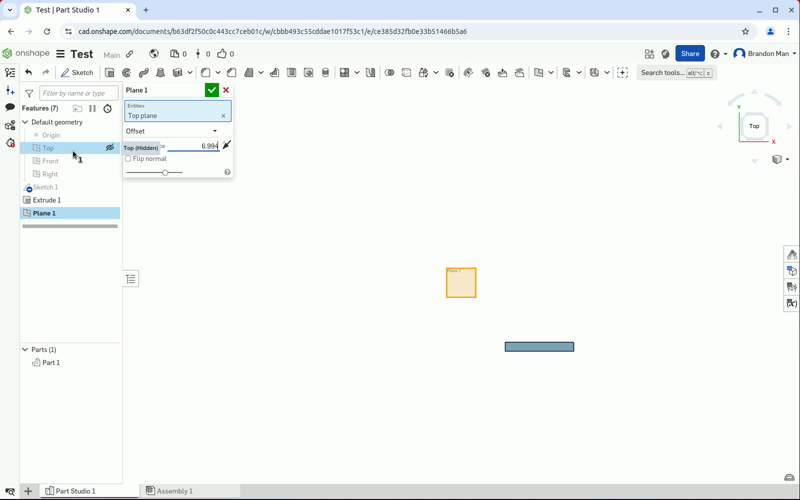
key(enter, 2)
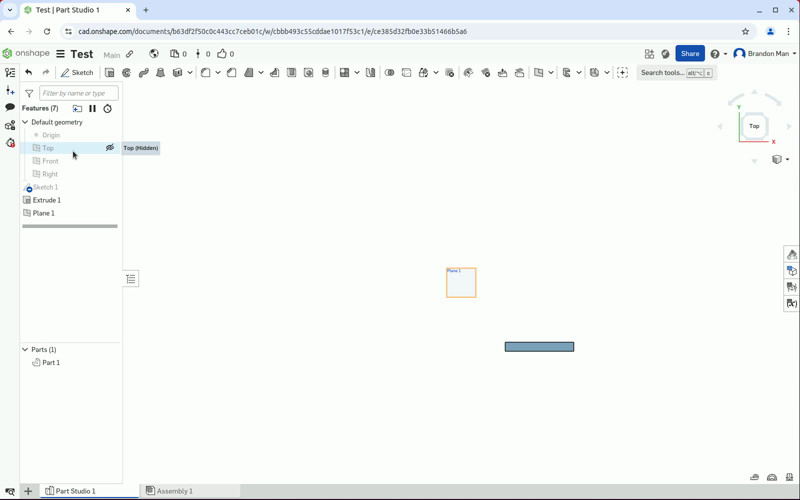
key(shift+s)
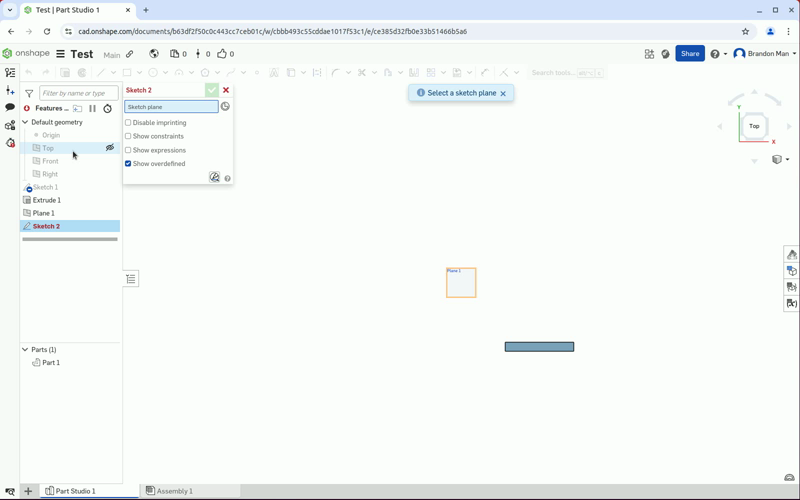
mouse_move(73, 215)
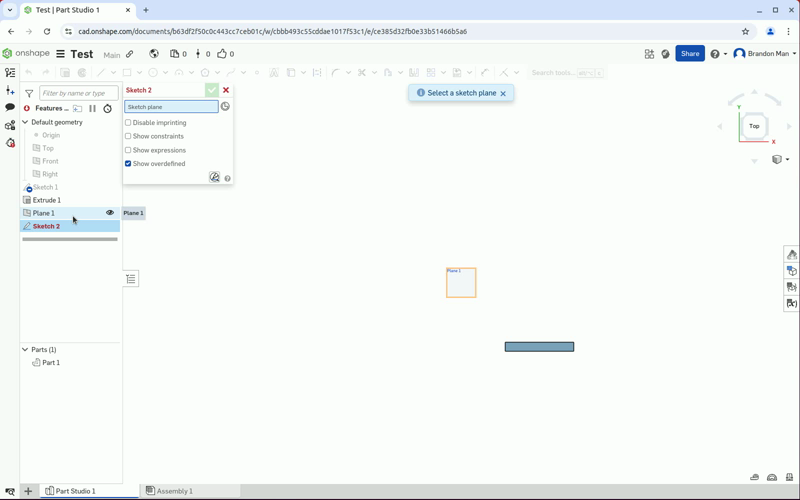
click(73, 215)
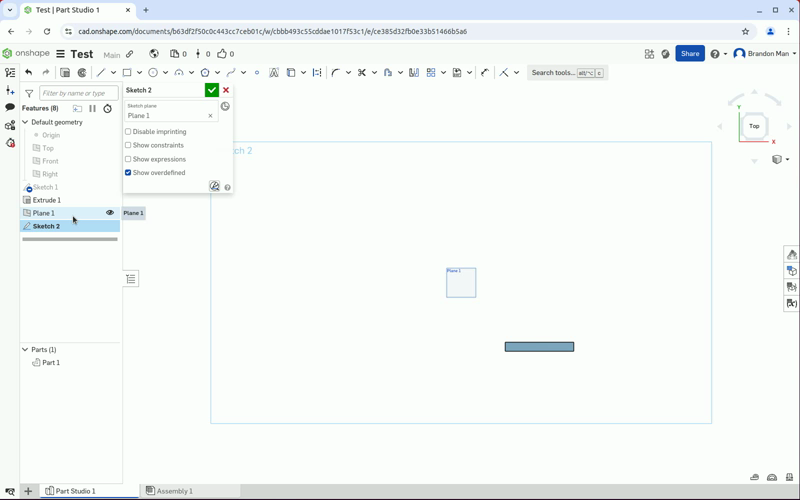
mouse_move(73, 352)
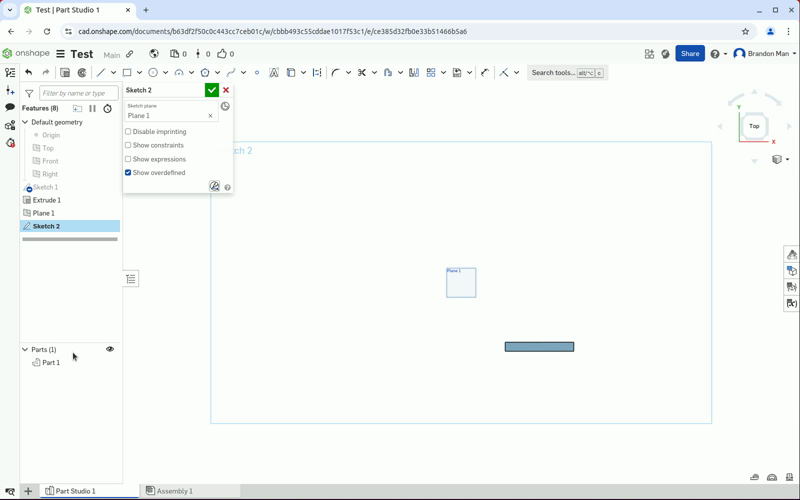
key(y)
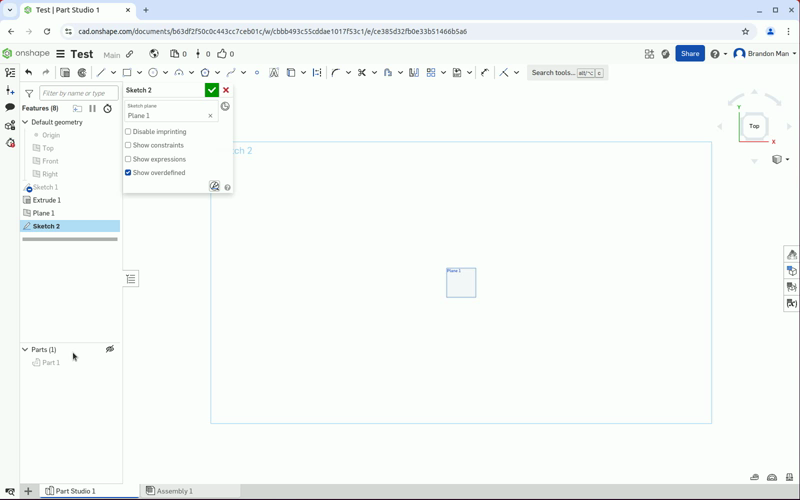
key(l)
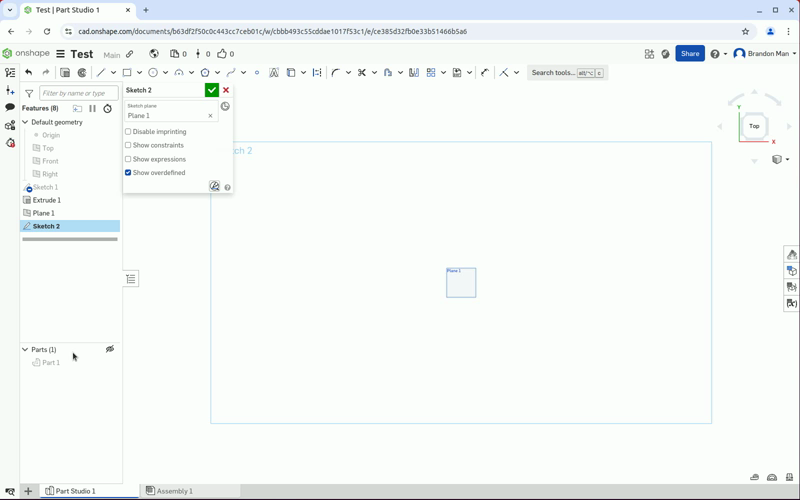
key_down(shift)
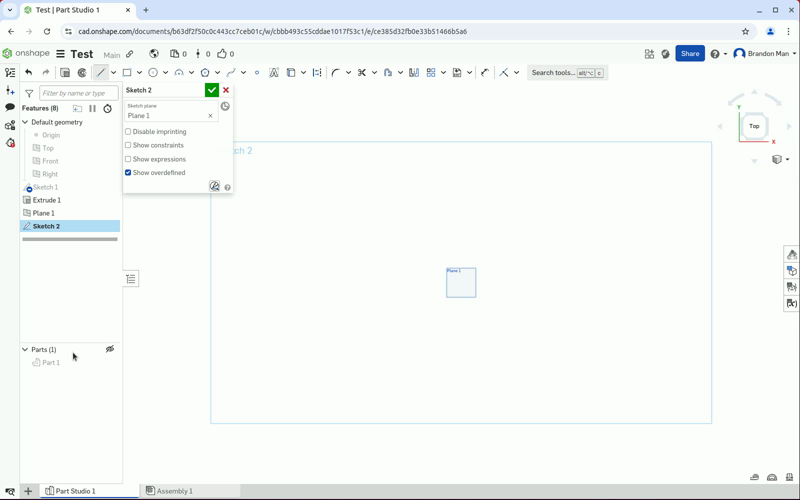
mouse_move(539, 342)
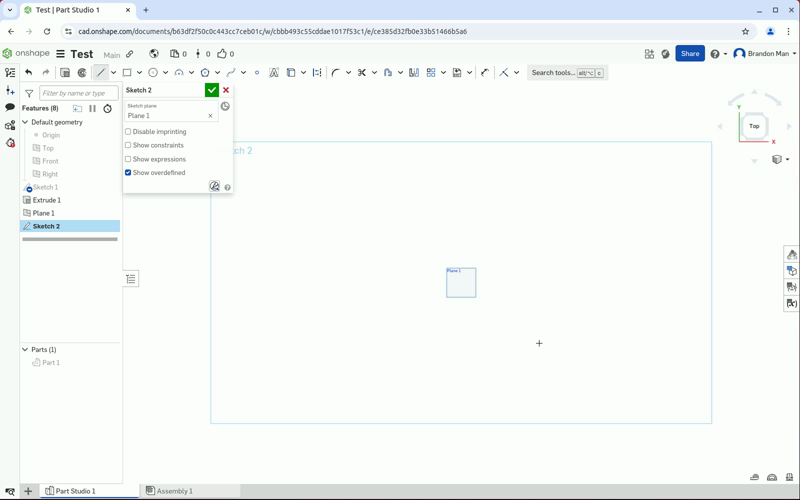
click(539, 342)
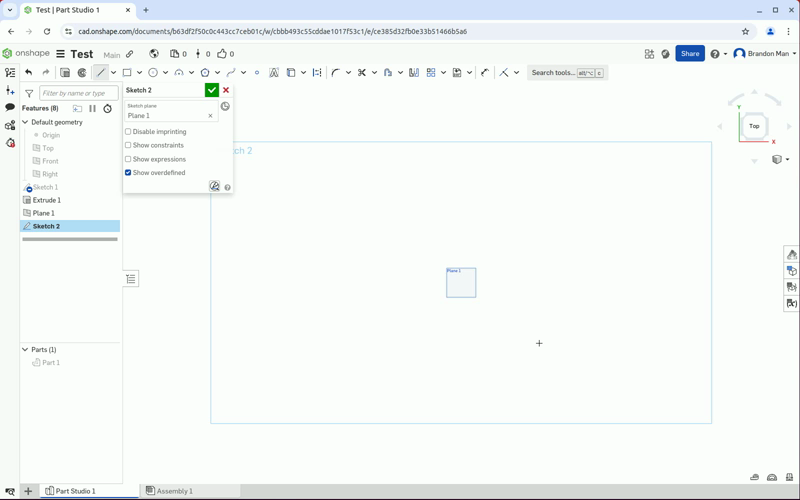
key_up(shift)
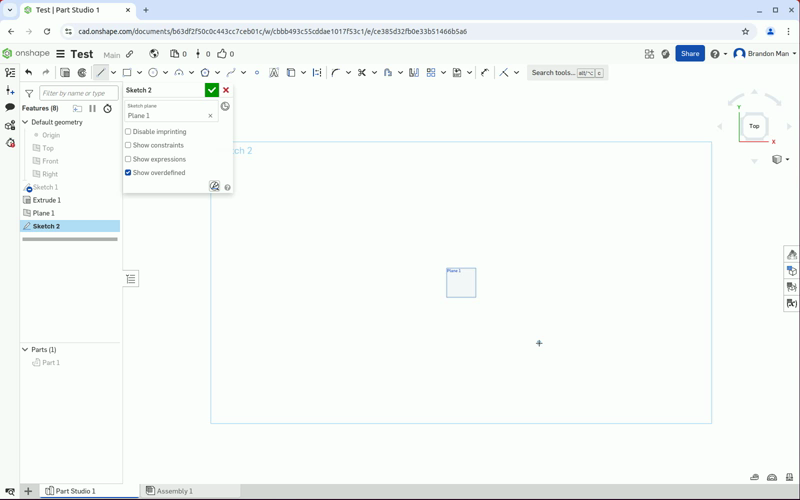
key_down(shift)
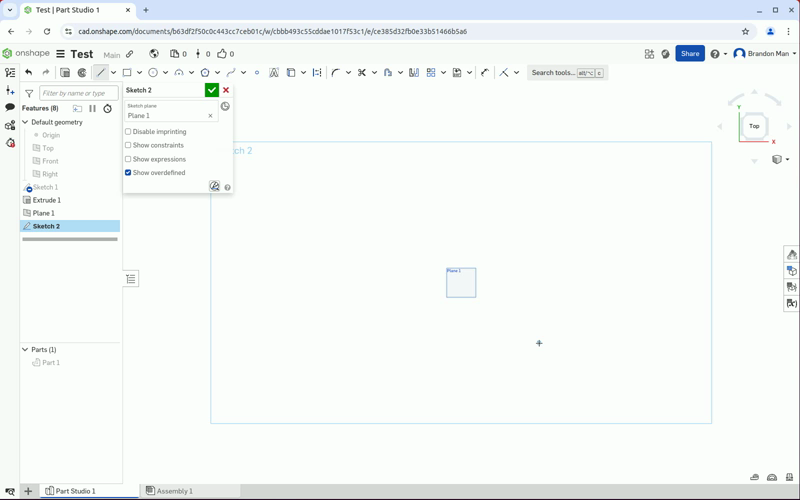
mouse_move(569, 342)
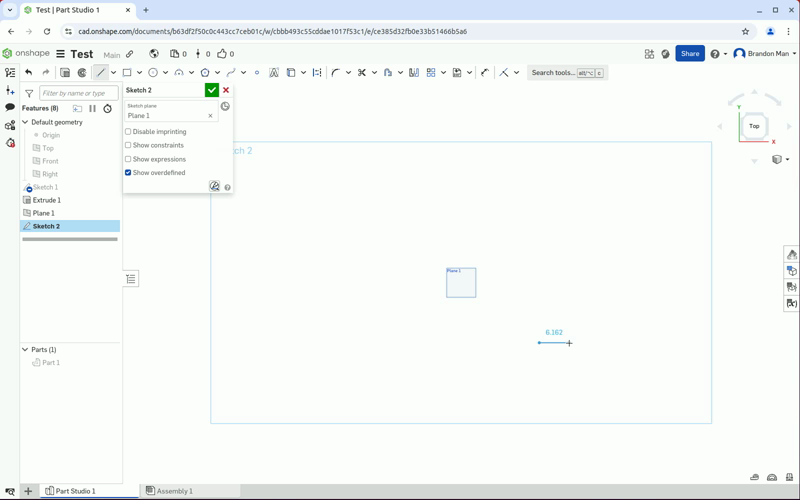
mouse_move(573, 342)
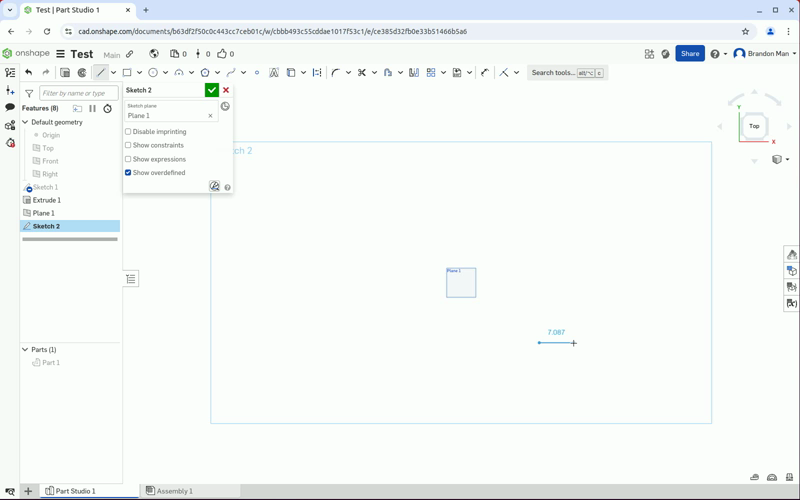
click(573, 342)
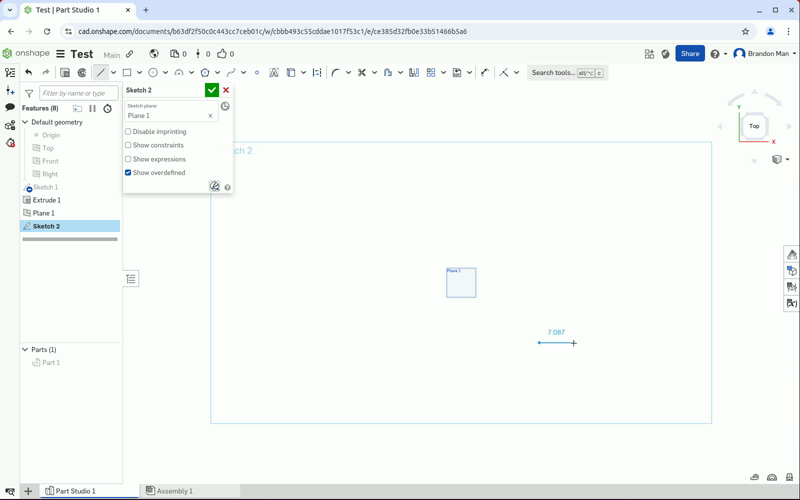
key_up(shift)
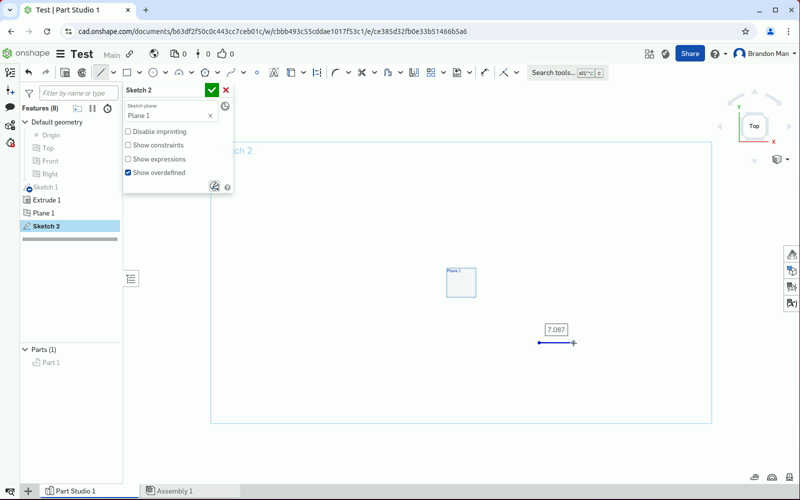
key_down(shift)
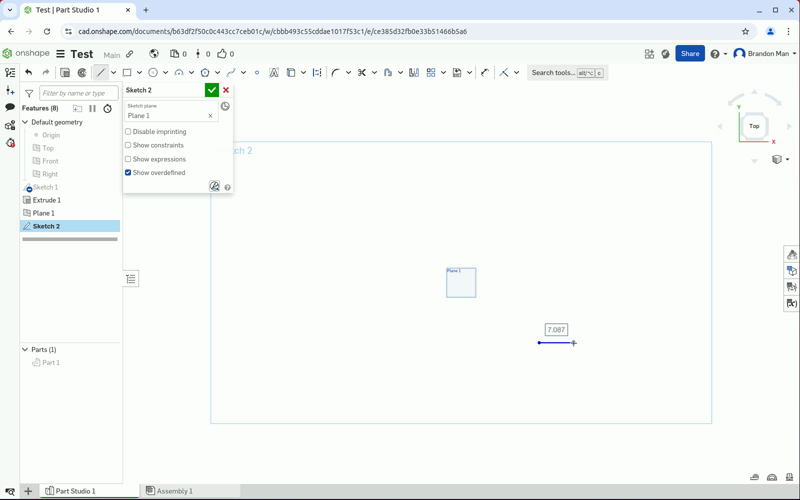
mouse_move(589, 342)
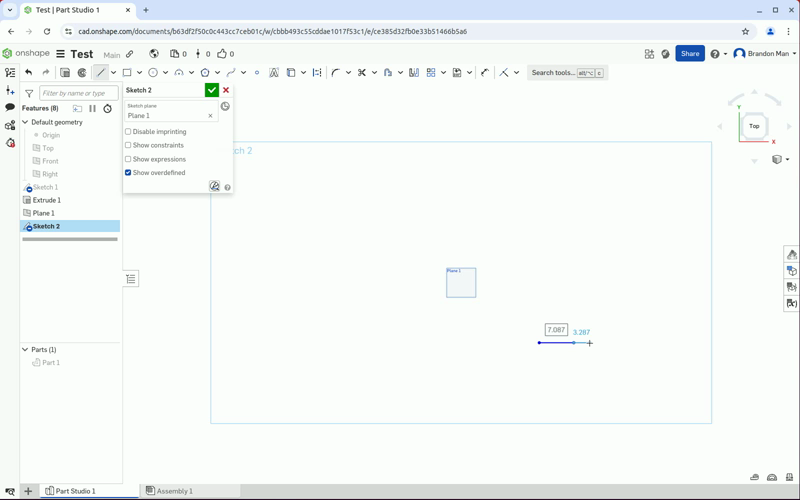
mouse_move(573, 307)
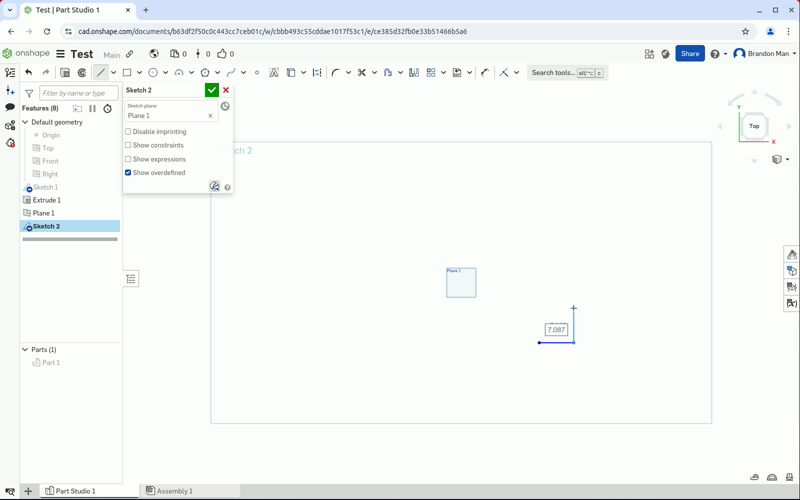
click(573, 307)
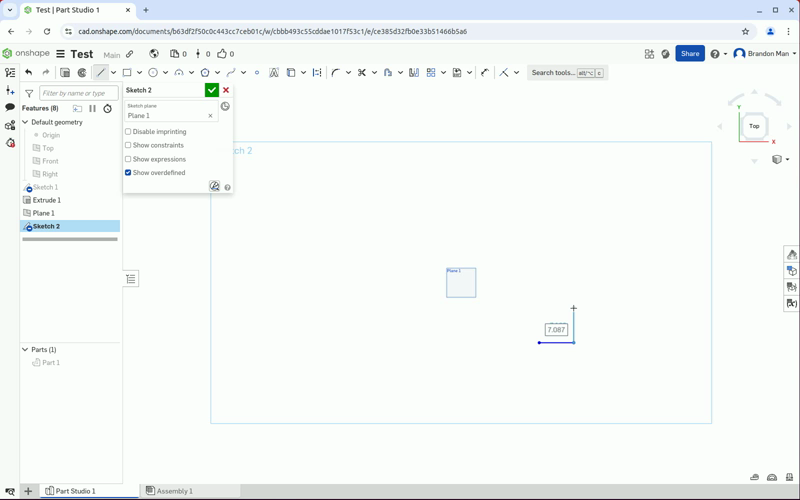
key_up(shift)
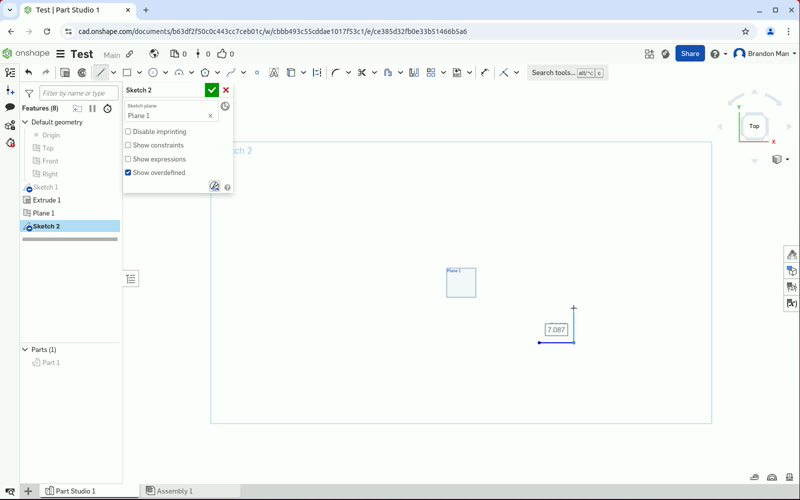
mouse_move(589, 307)
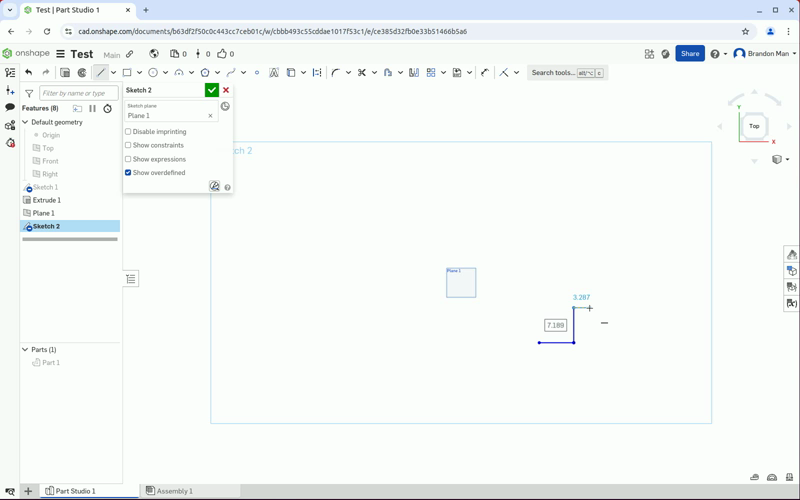
key_down(shift)
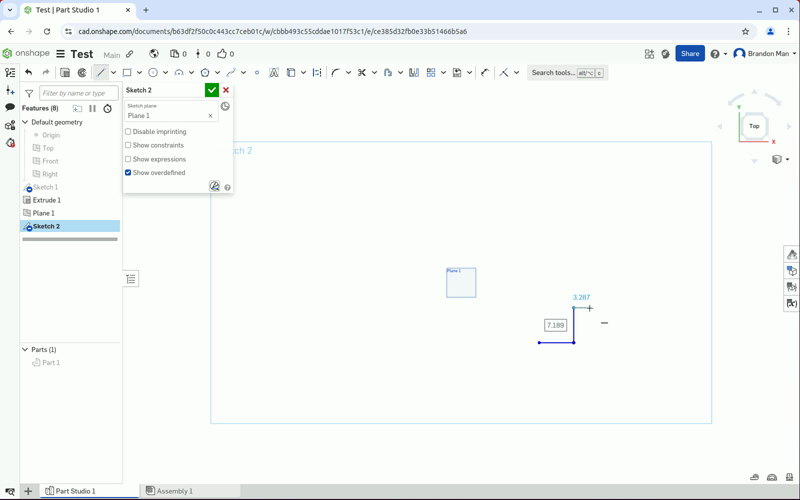
mouse_move(539, 342)
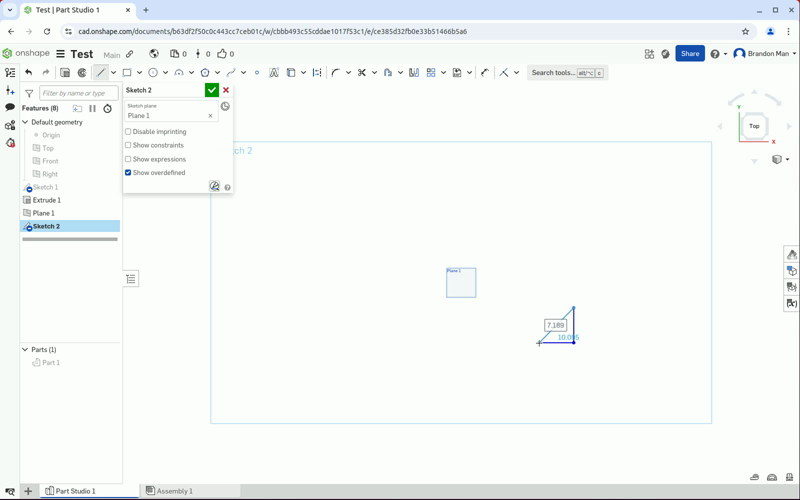
key_up(shift)
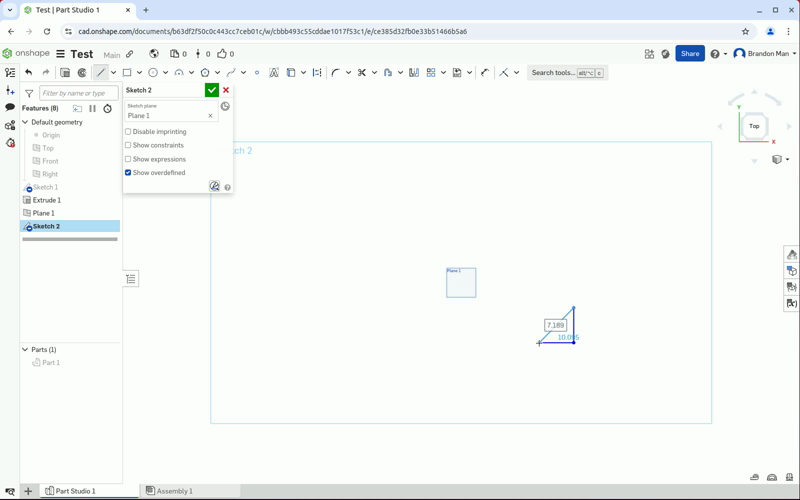
click(539, 342)
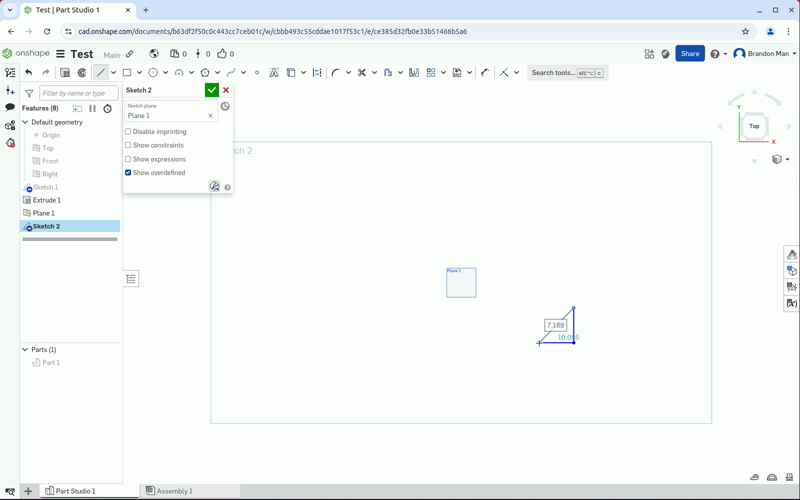
key(esc)
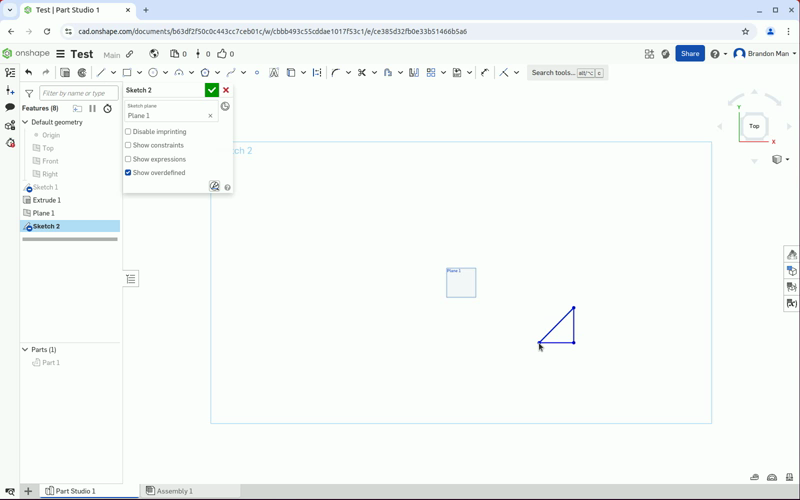
mouse_move(556, 329)
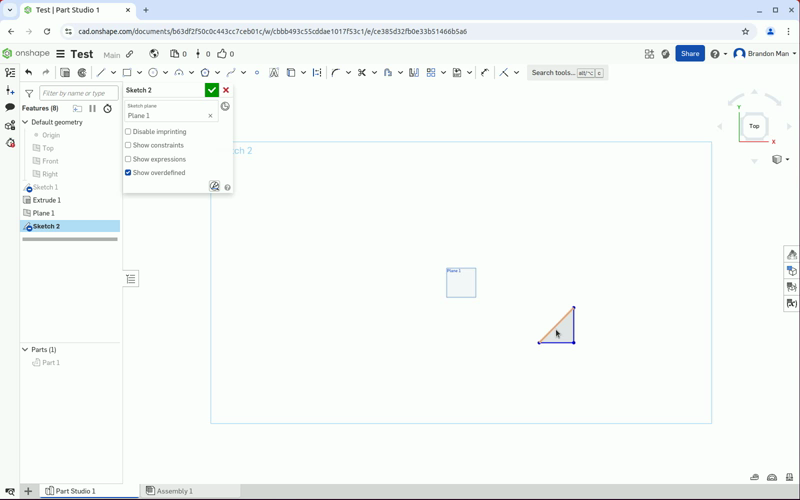
scroll(6)
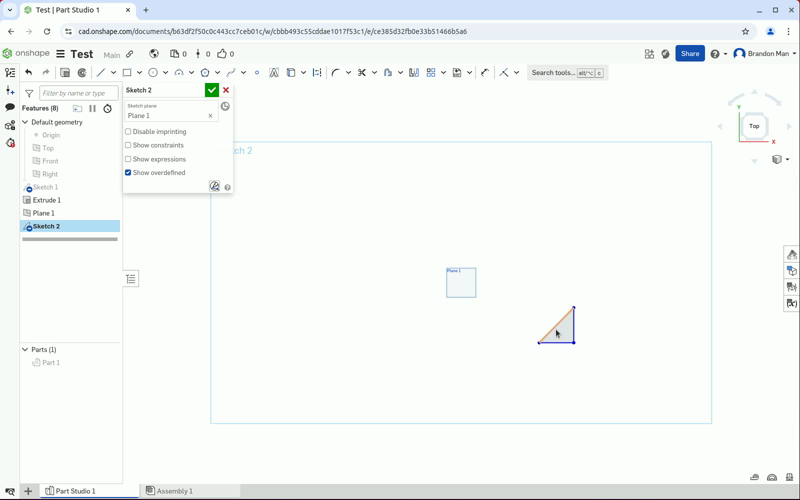
scroll(6)
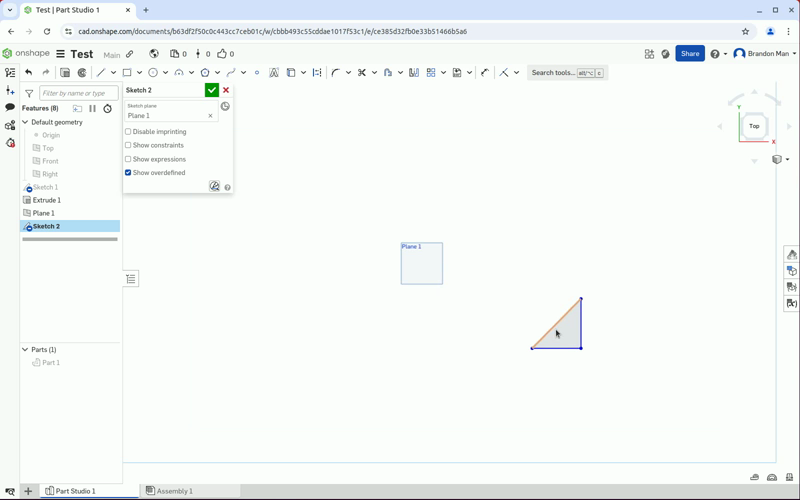
scroll(6)
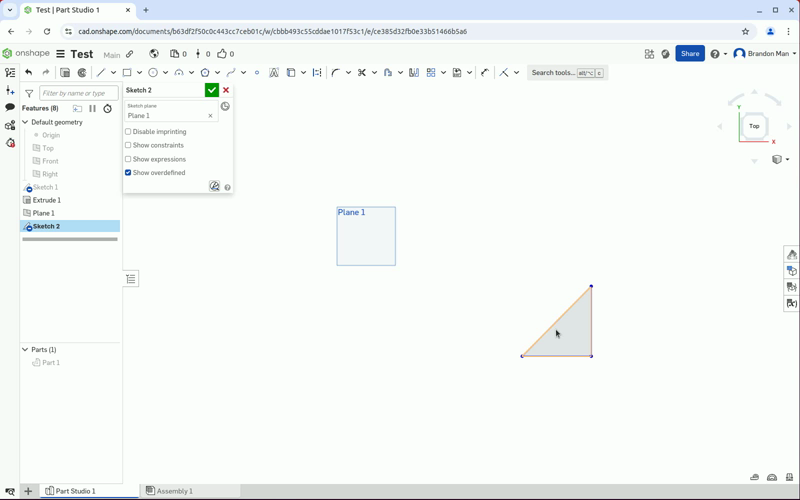
scroll(6)
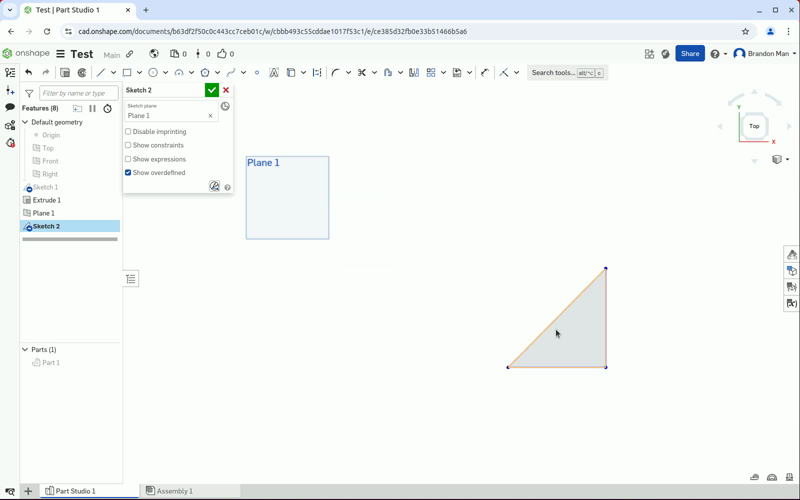
scroll(6)
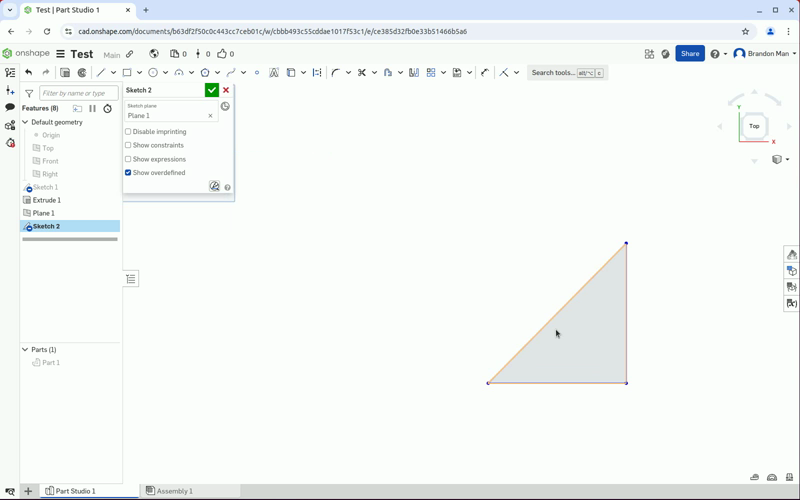
scroll(6)
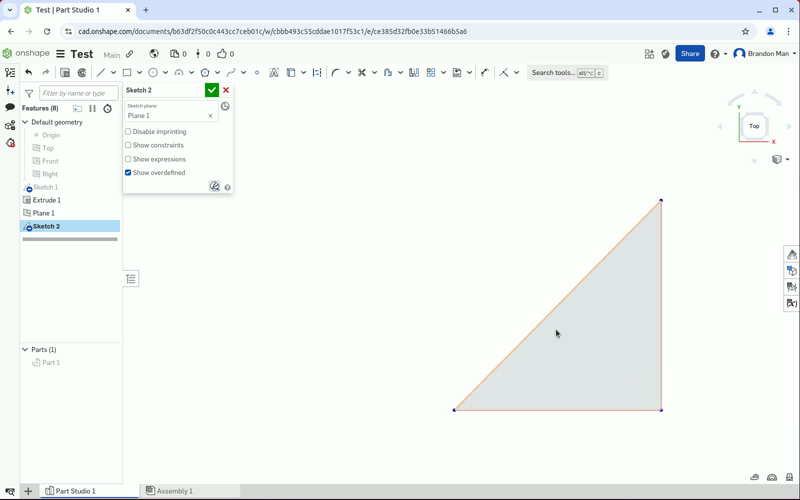
scroll(6)
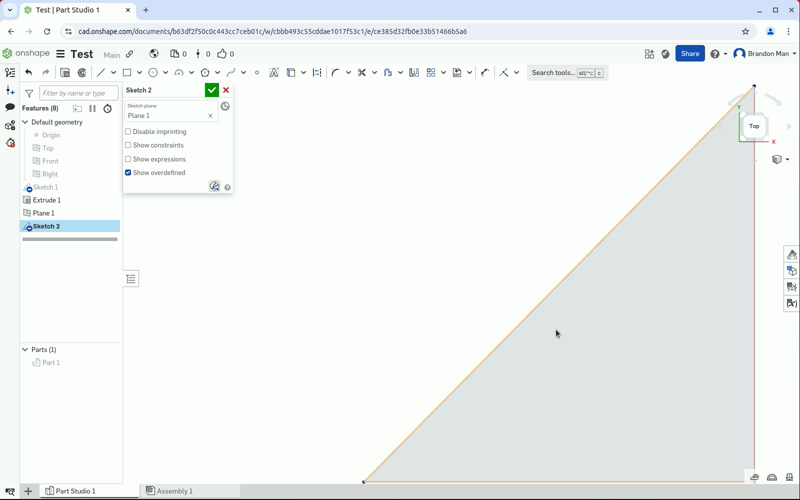
click(556, 329)
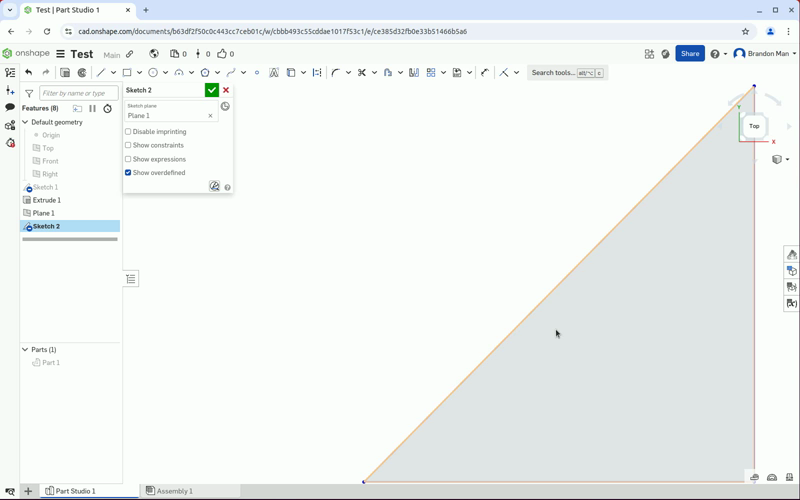
scroll(-6)
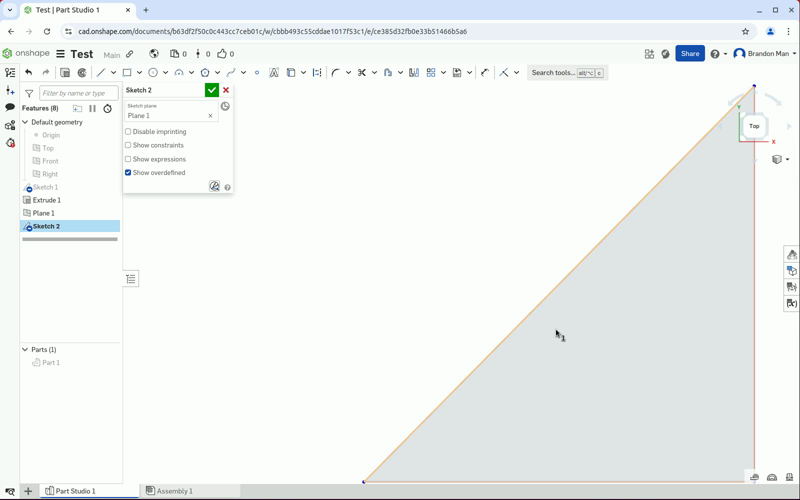
scroll(-6)
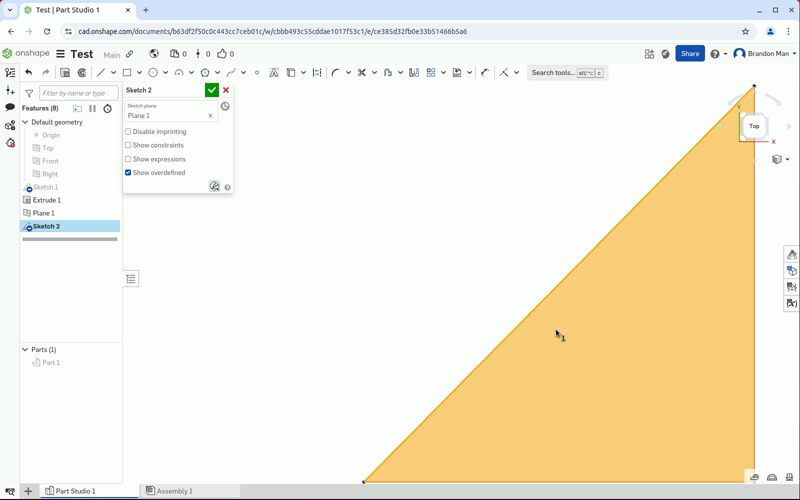
scroll(-6)
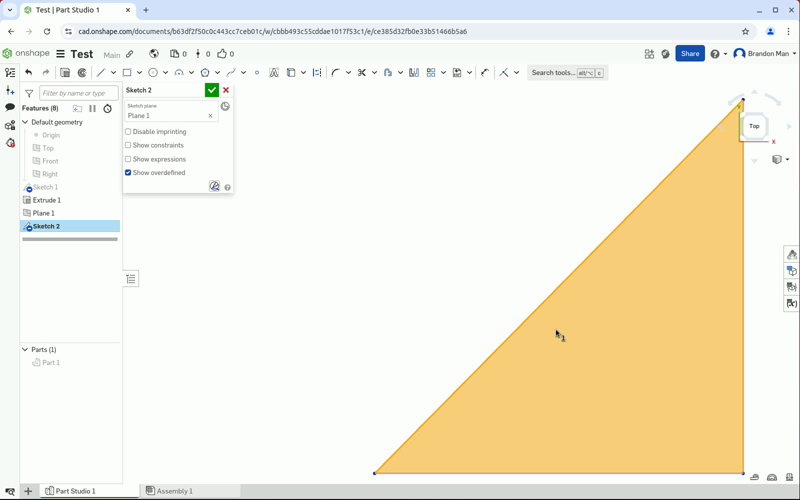
scroll(-6)
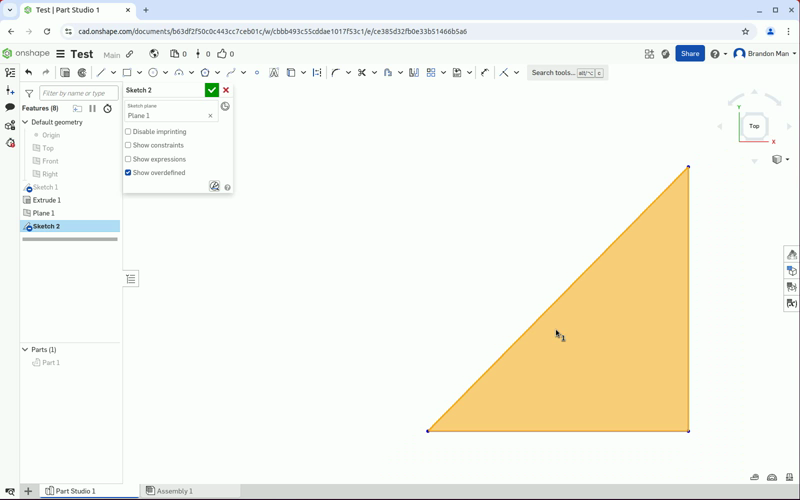
scroll(-6)
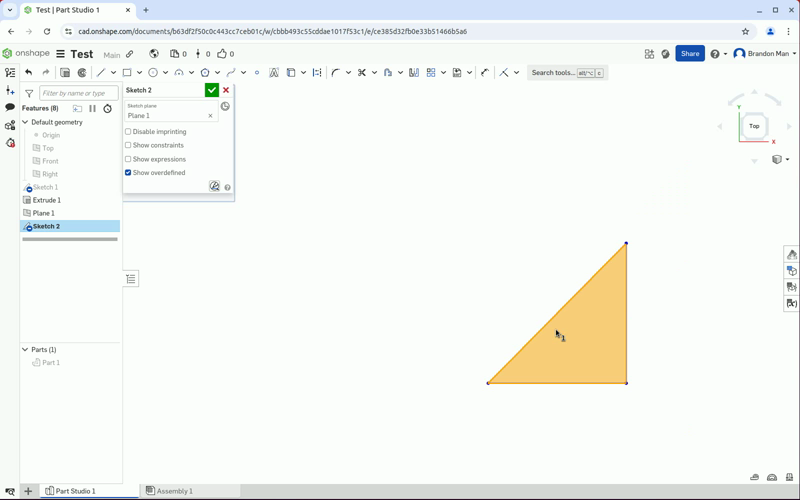
scroll(-6)
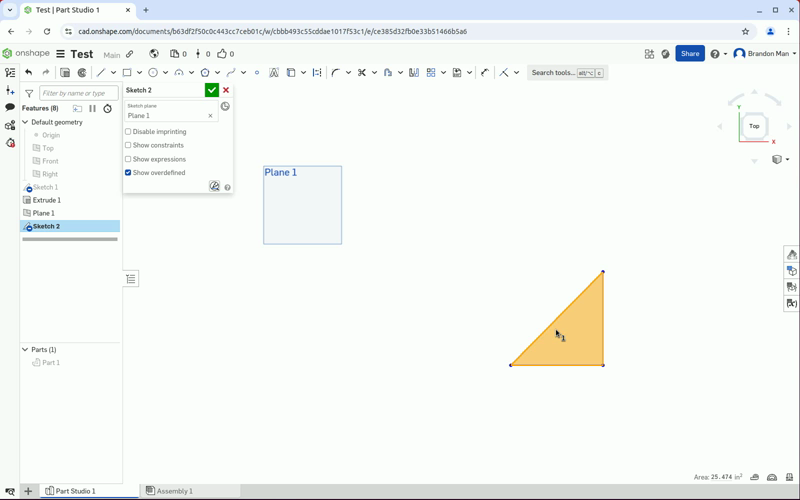
scroll(-6)
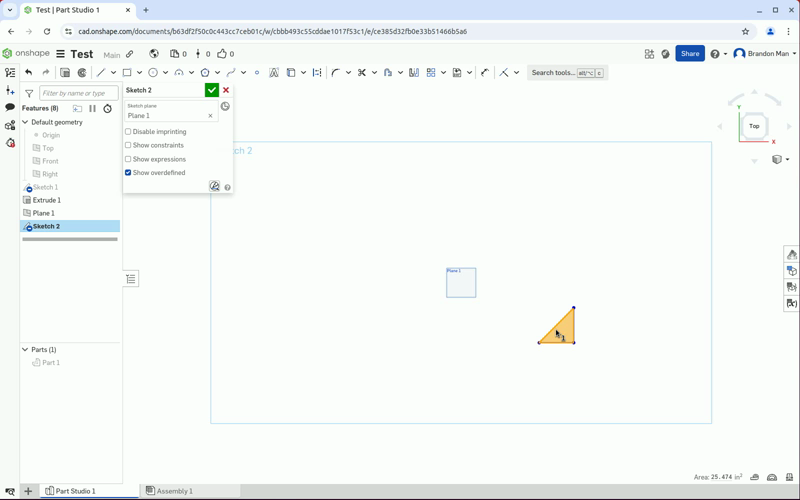
mouse_move(73, 352)
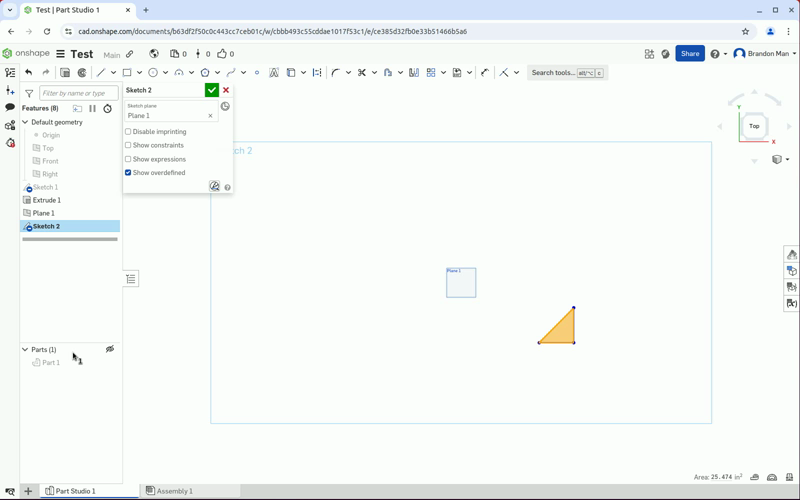
key(shift+y)
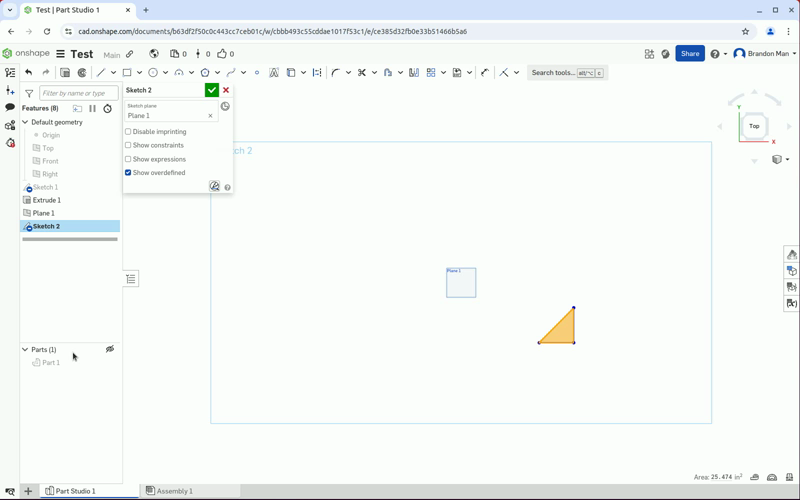
key(shift+e)
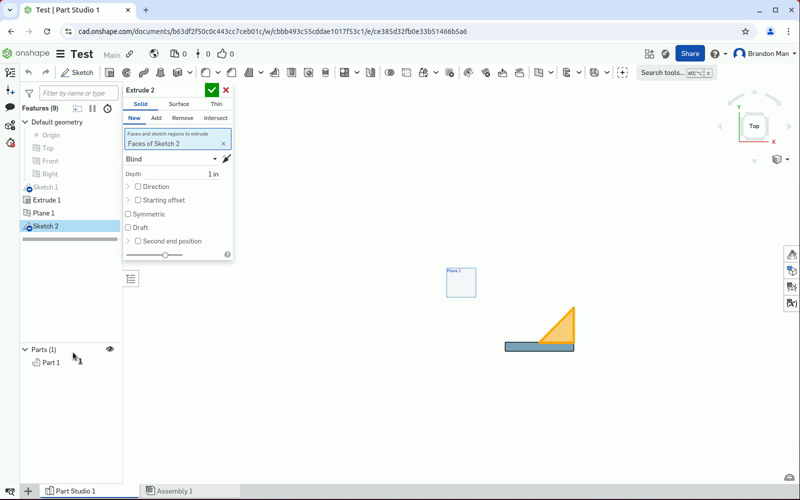
mouse_move(143, 106)
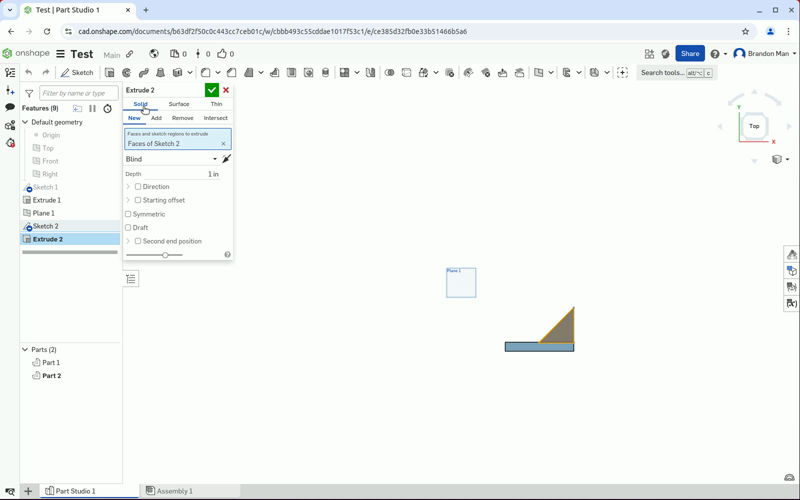
click(143, 106)
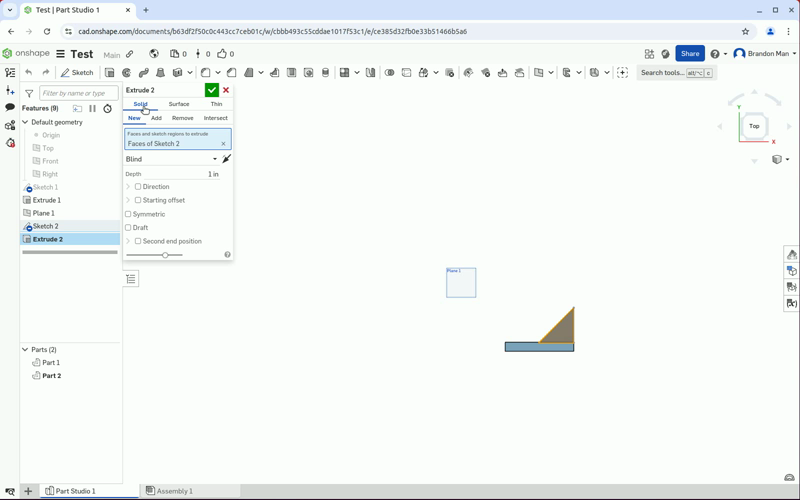
mouse_move(137, 120)
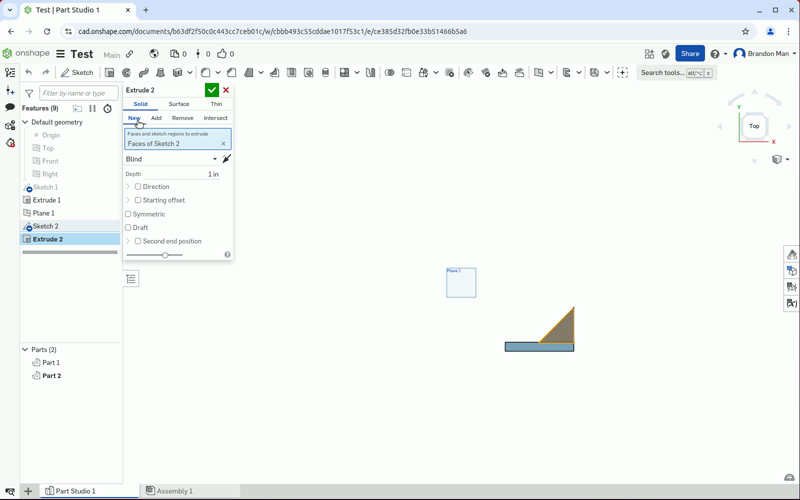
click(137, 120)
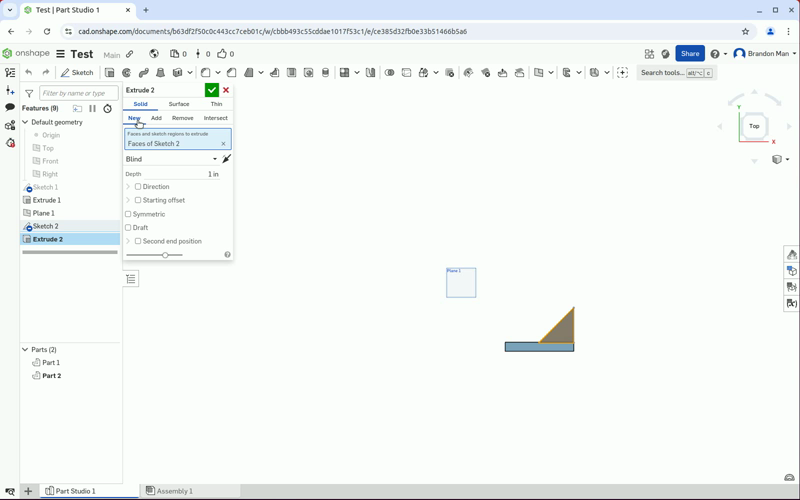
key(tab, 4)
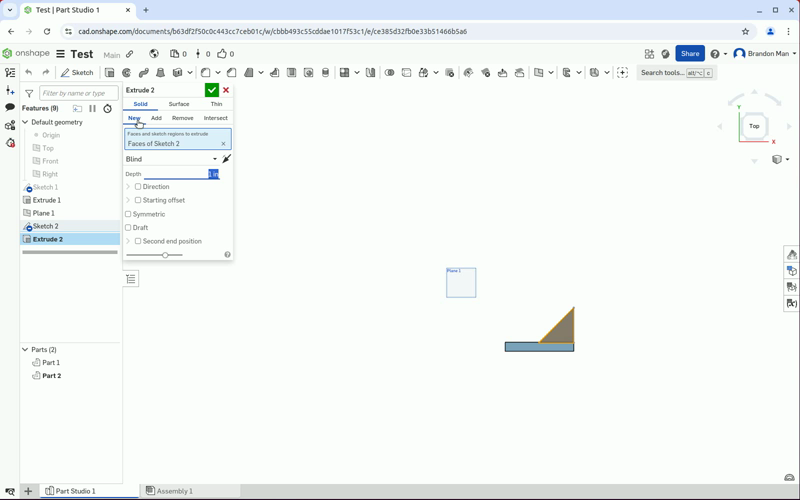
text(-6.981)
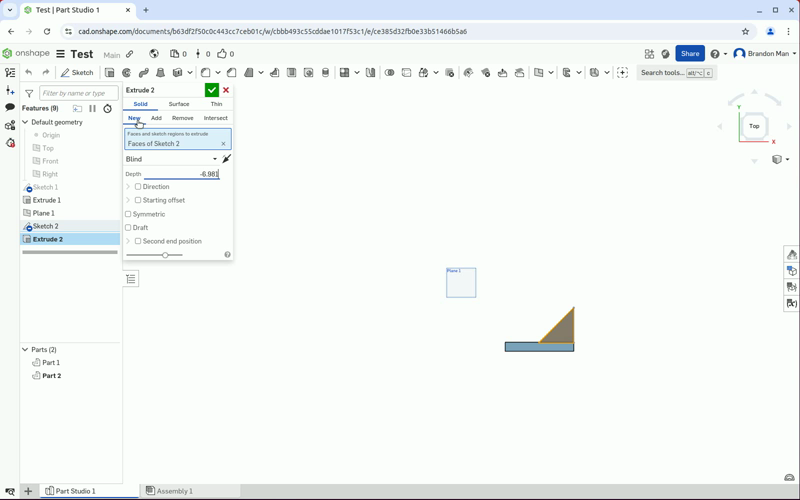
key(enter)
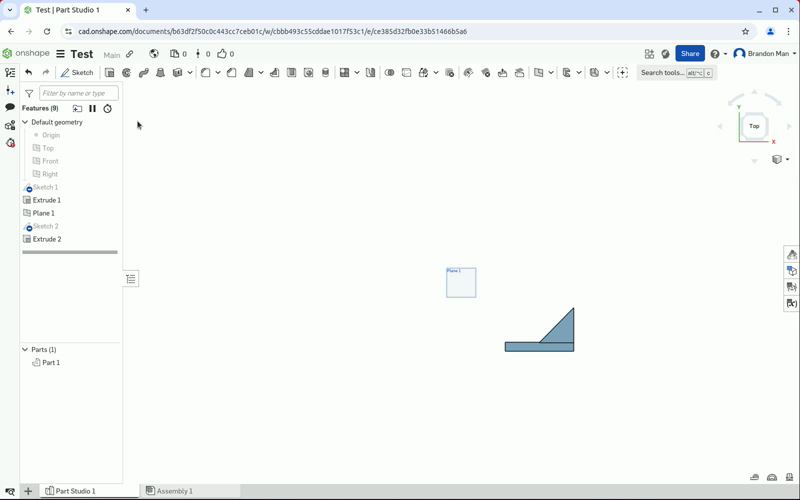
key(shift+h)
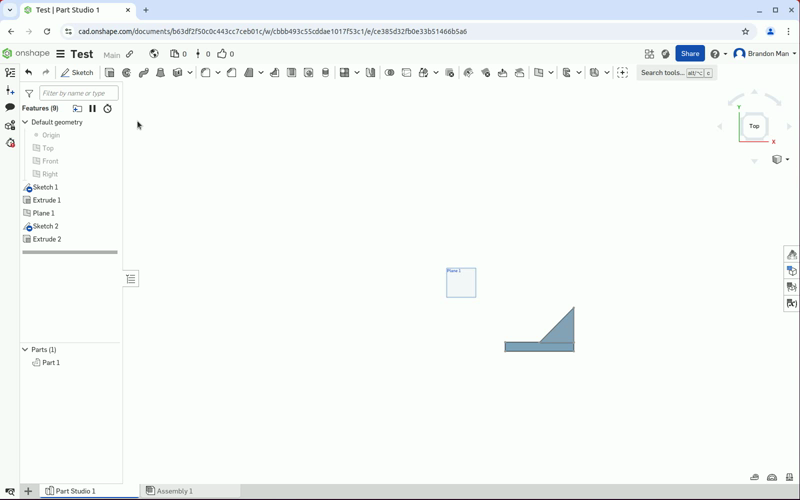
key(shift+h)
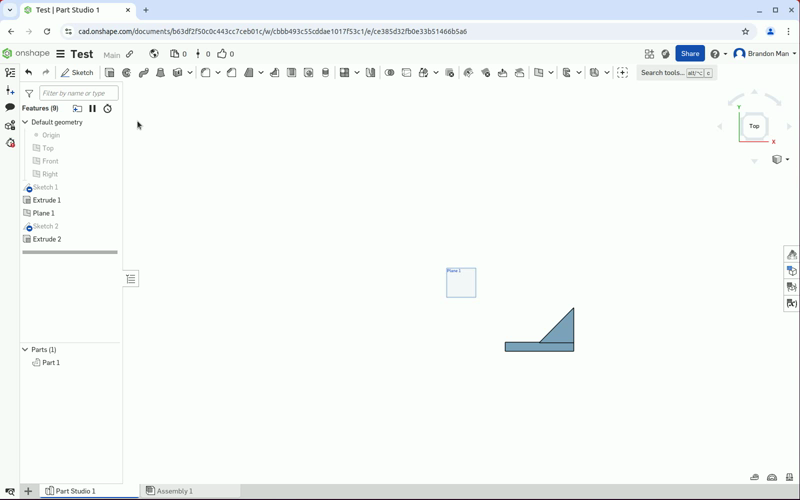
mouse_move(73, 189)
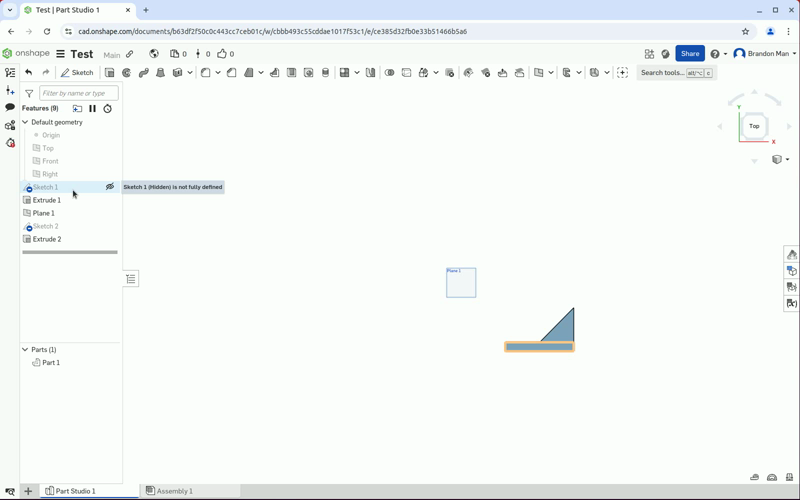
click(73, 189)
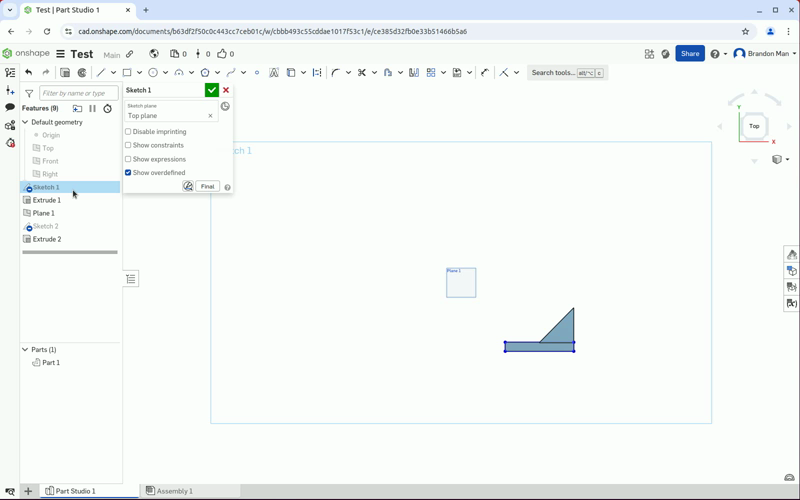
mouse_move(229, 92)
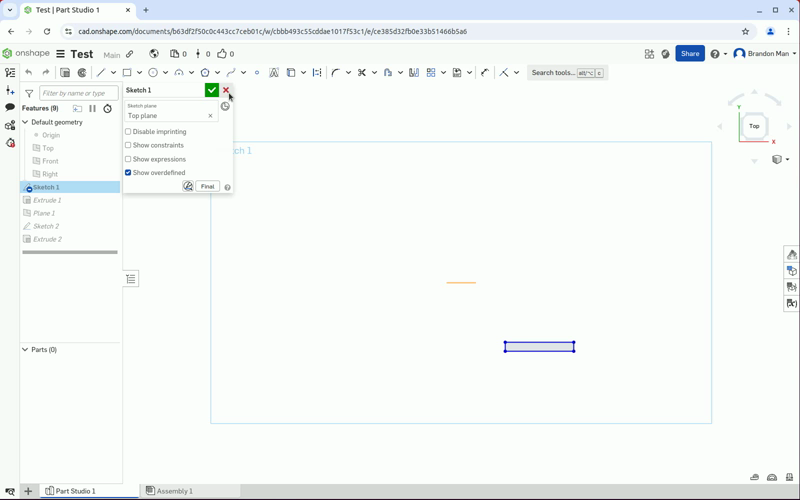
click(229, 92)
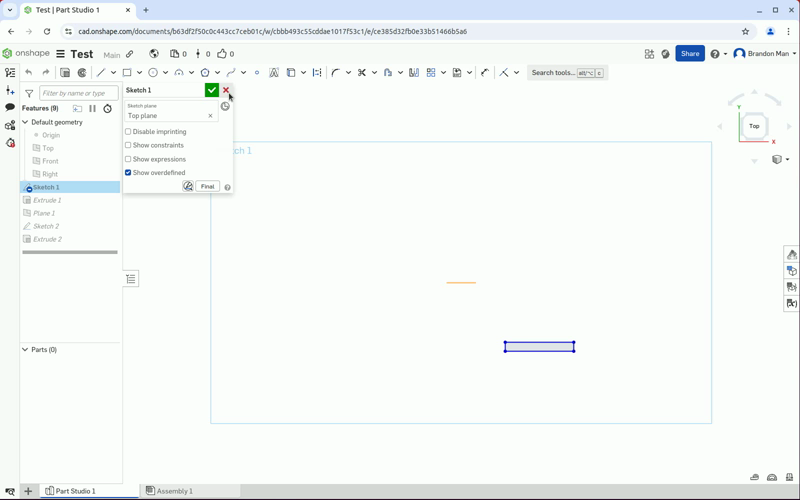
key(shift+s)
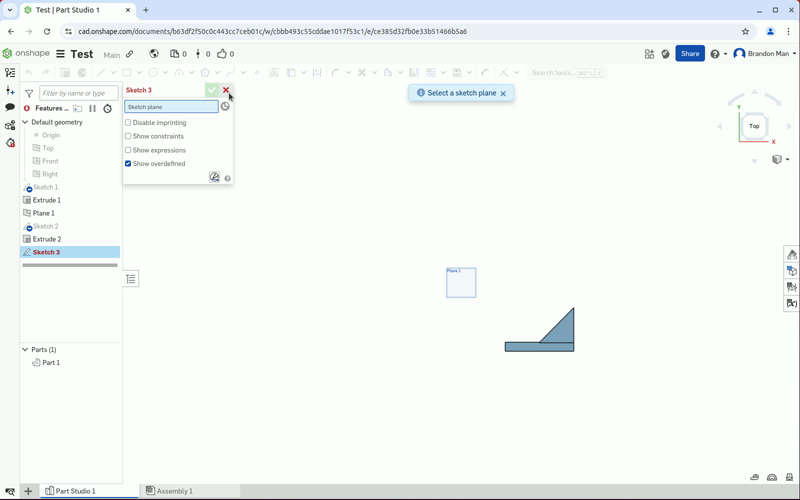
mouse_move(73, 215)
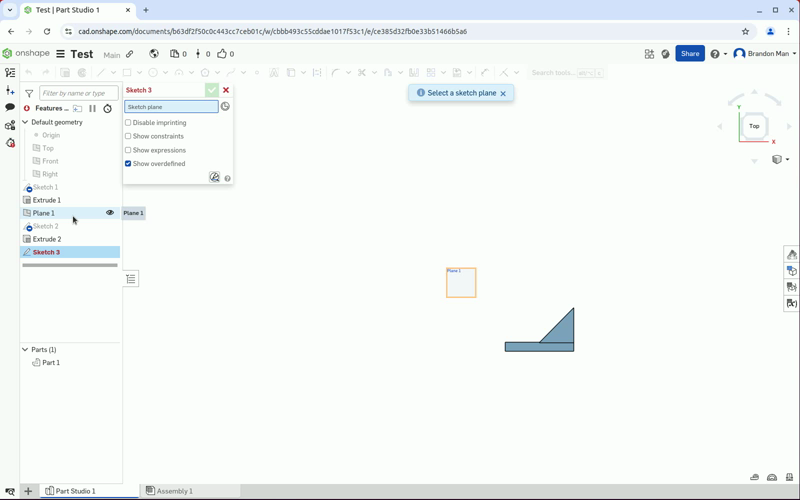
click(73, 215)
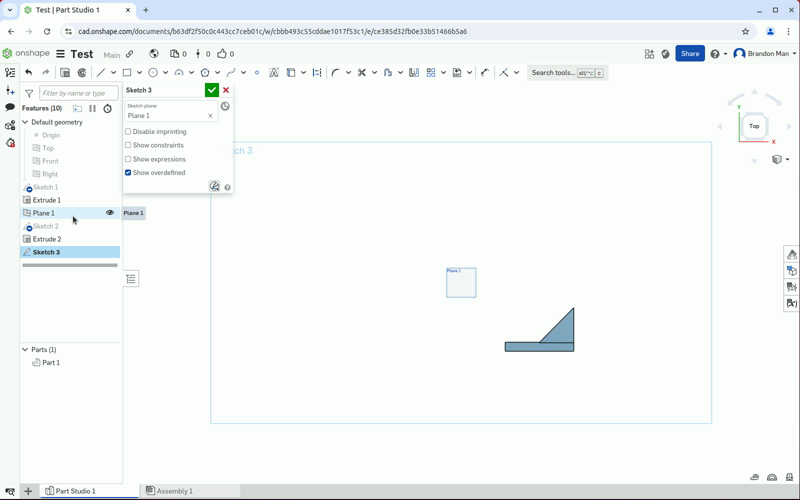
mouse_move(73, 352)
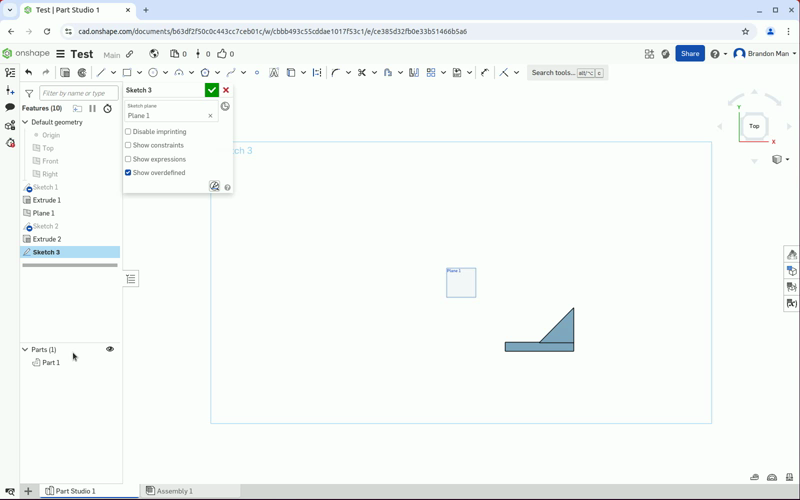
key(y)
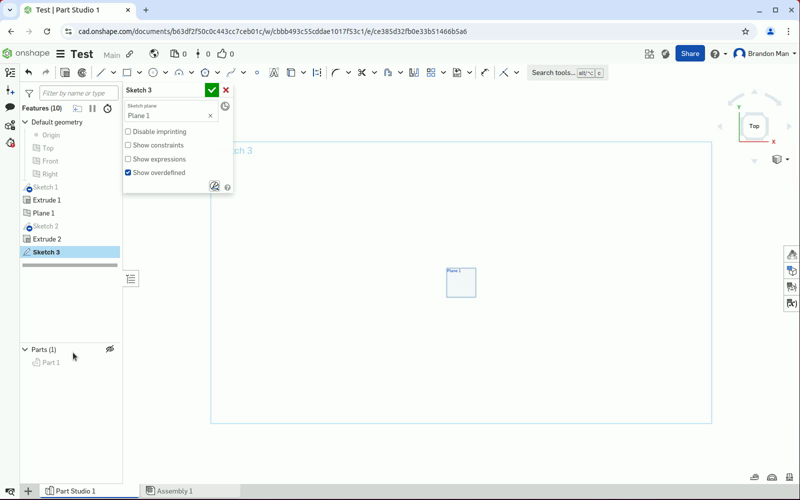
key(l)
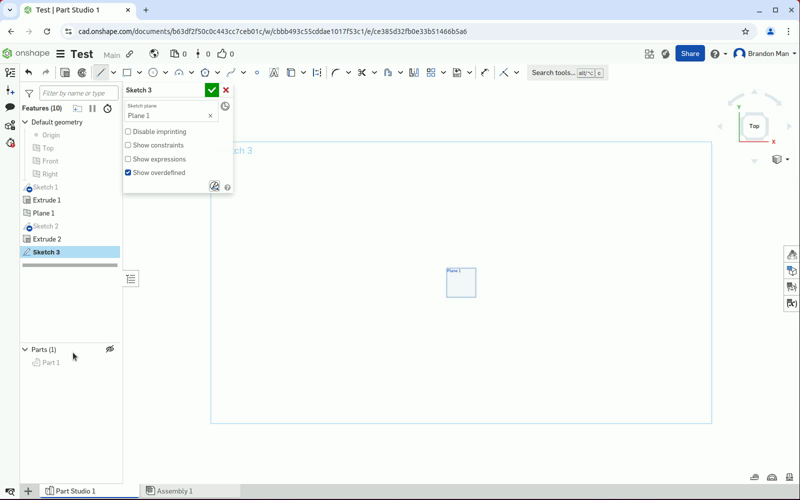
key_down(shift)
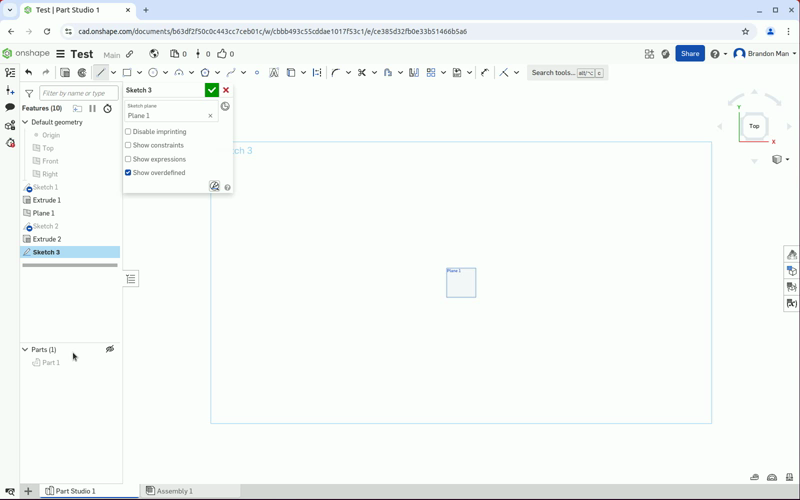
mouse_move(505, 342)
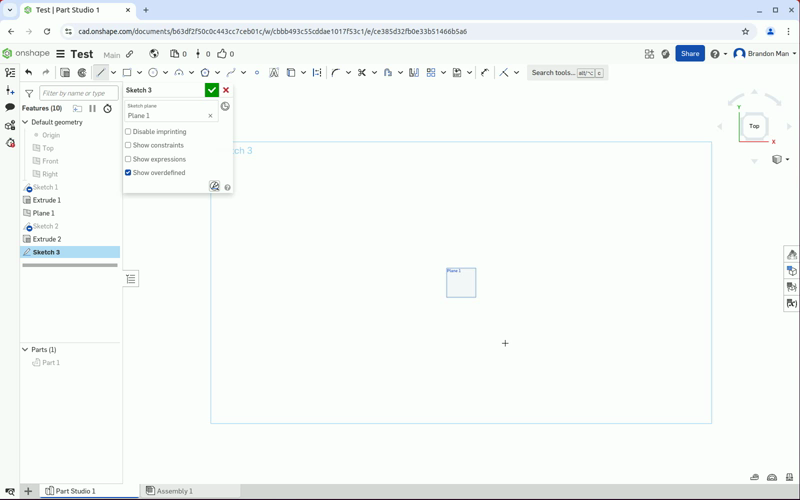
click(505, 342)
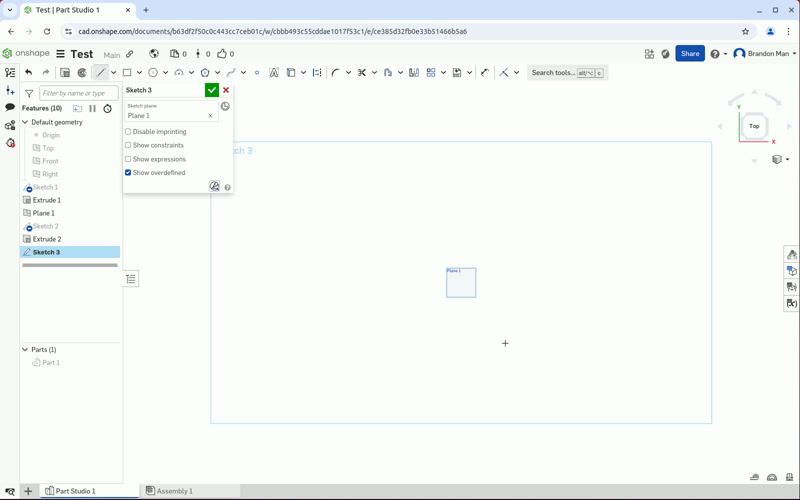
key_up(shift)
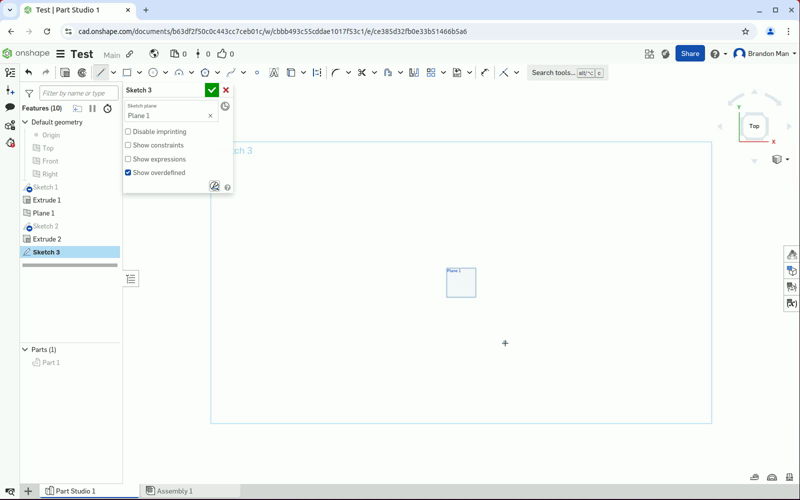
key_down(shift)
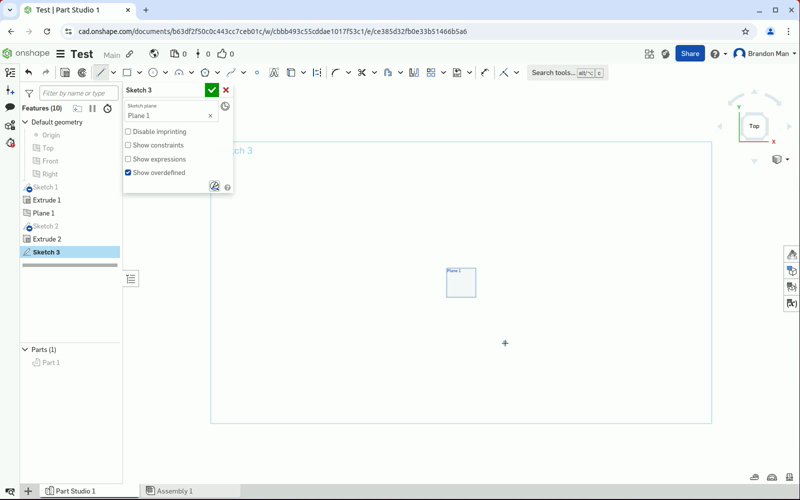
mouse_move(535, 342)
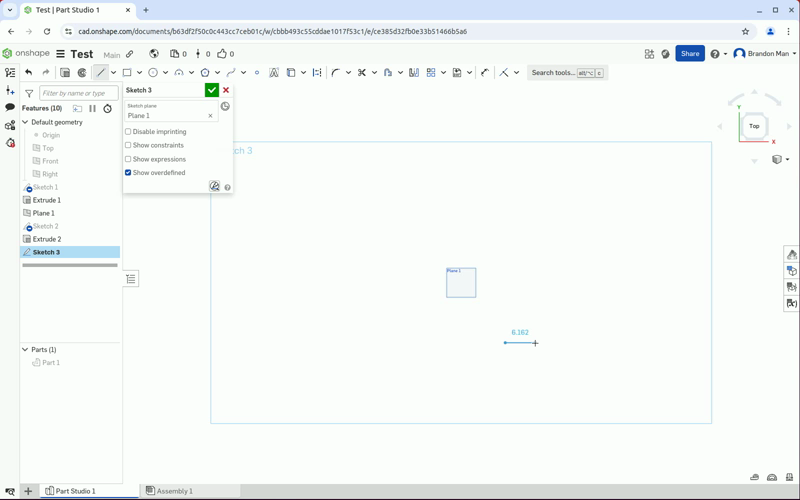
mouse_move(540, 342)
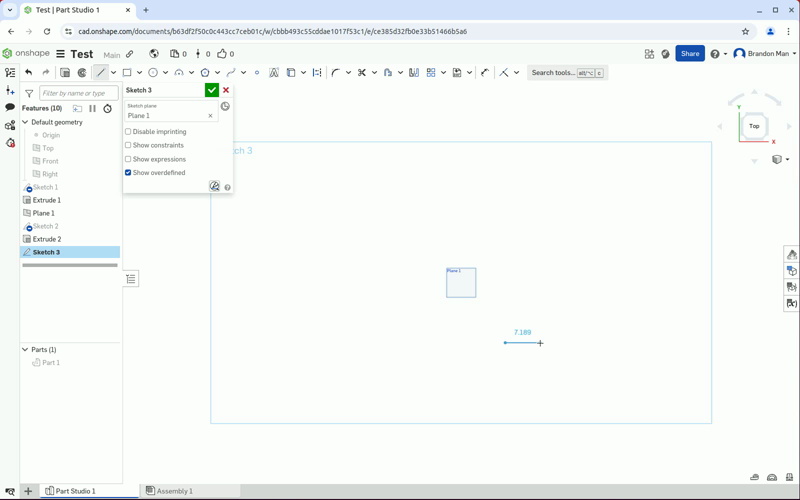
click(540, 342)
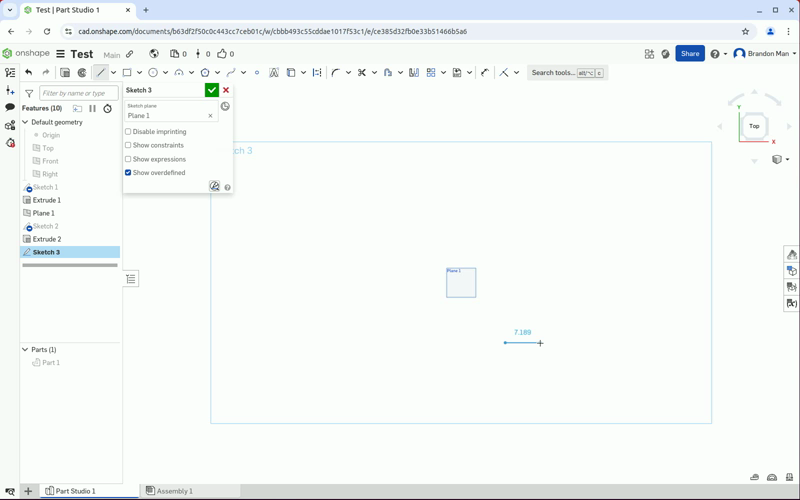
key_up(shift)
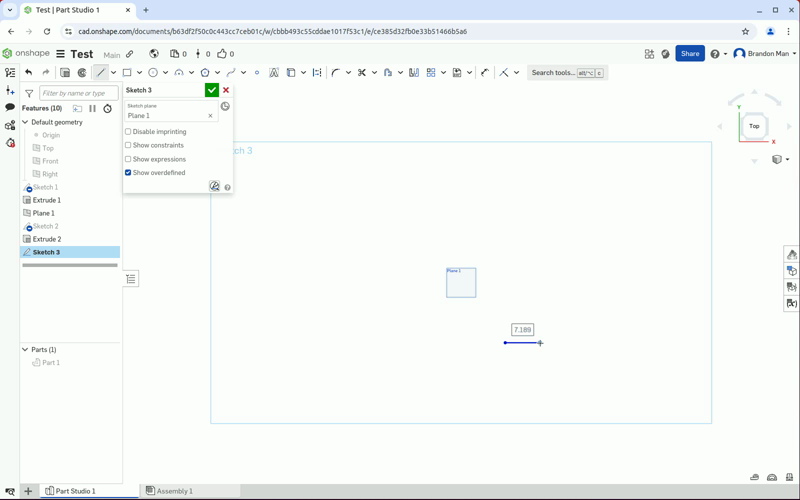
key_down(shift)
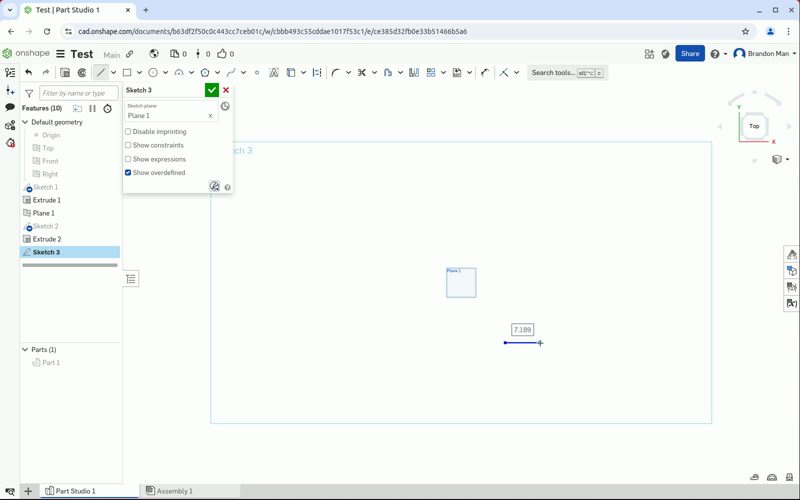
mouse_move(570, 342)
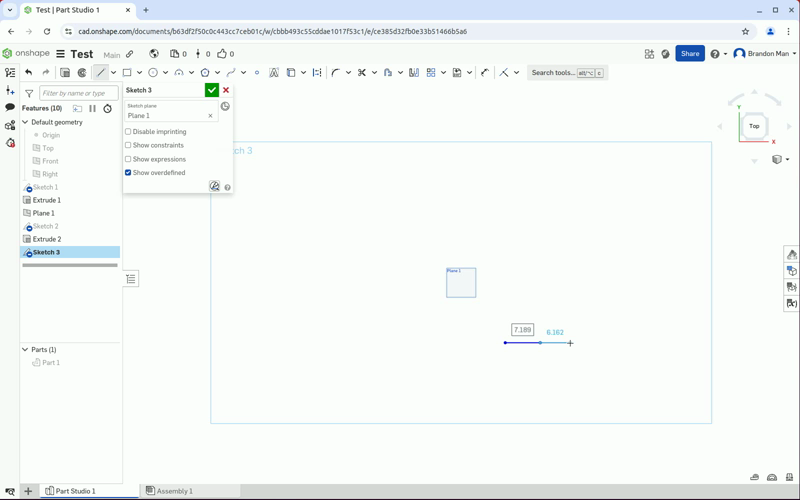
mouse_move(505, 307)
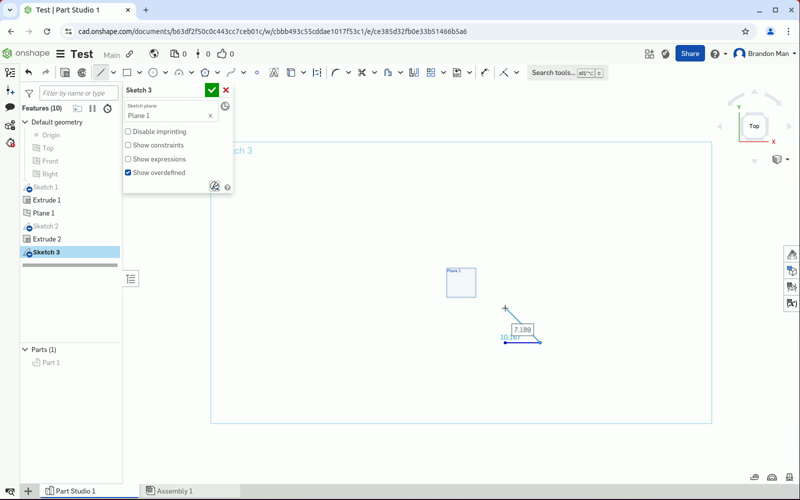
click(505, 307)
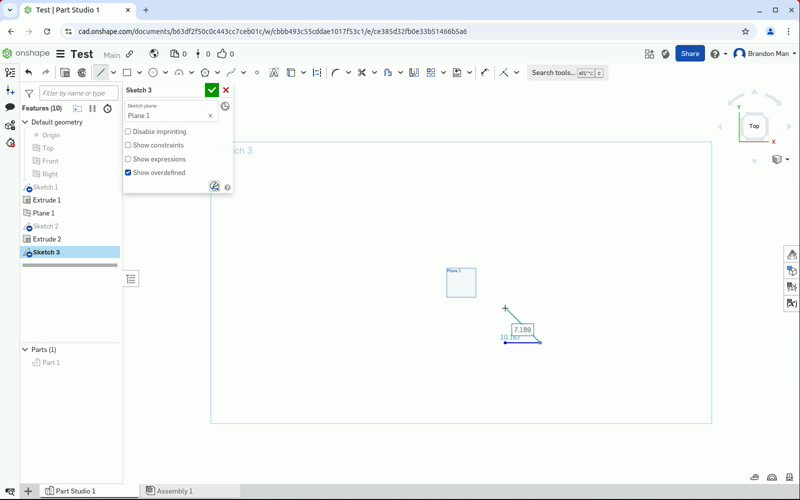
key_up(shift)
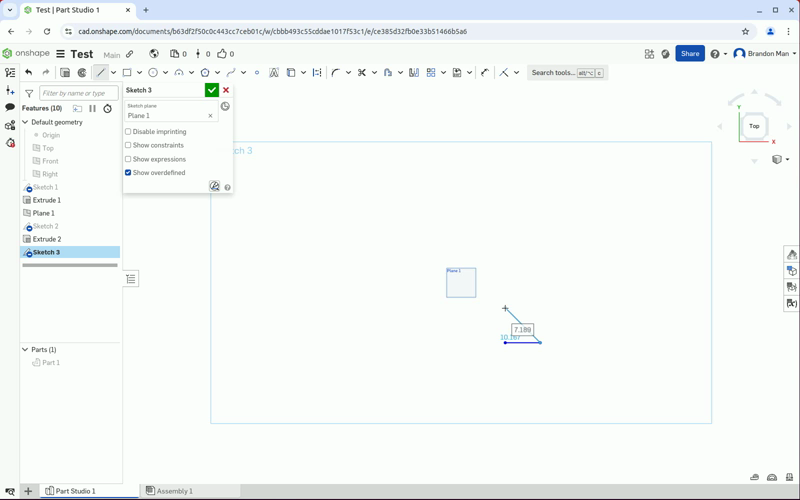
mouse_move(535, 307)
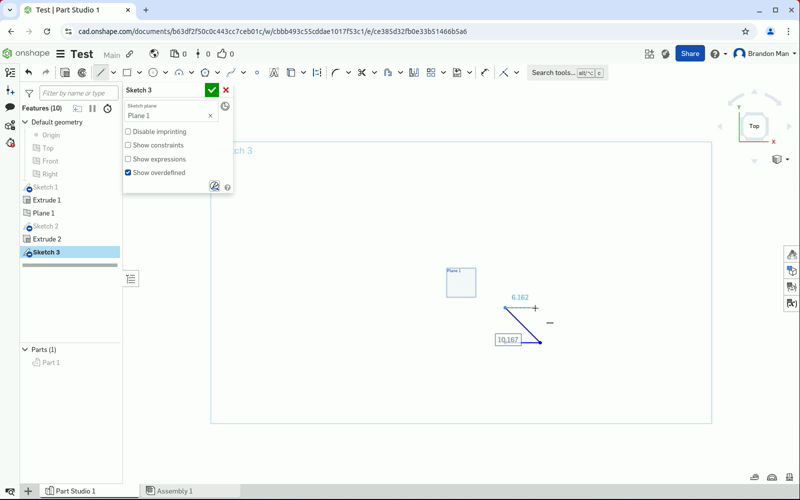
key_down(shift)
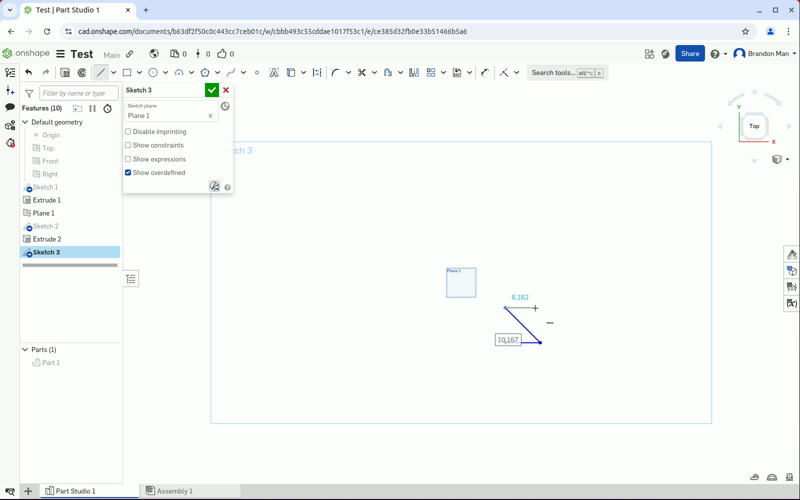
mouse_move(505, 342)
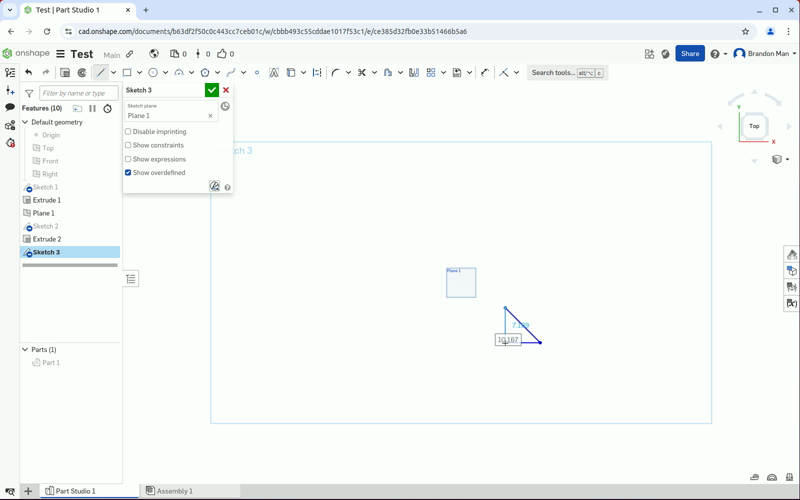
key_up(shift)
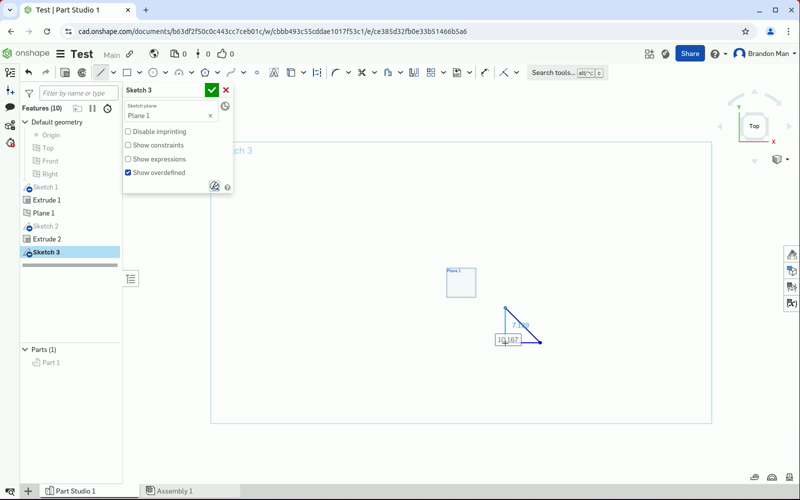
click(505, 342)
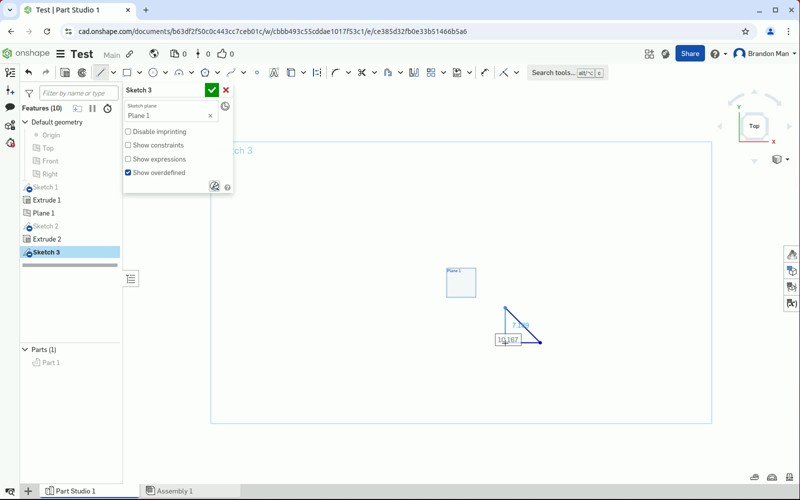
key(esc)
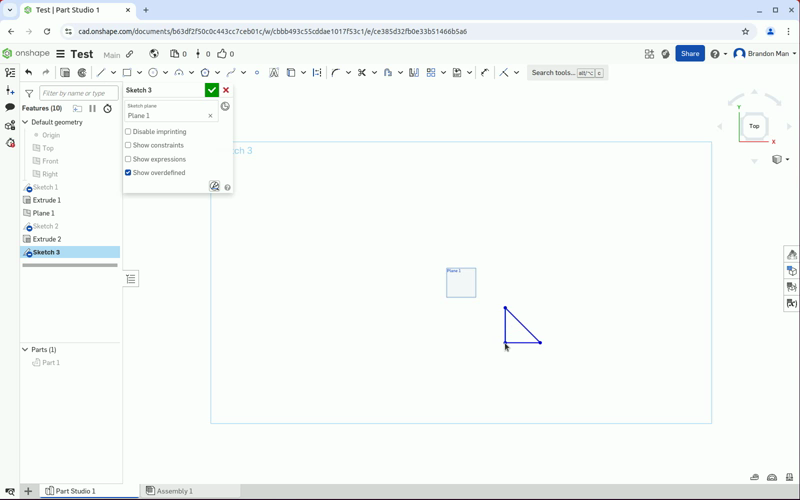
mouse_move(520, 339)
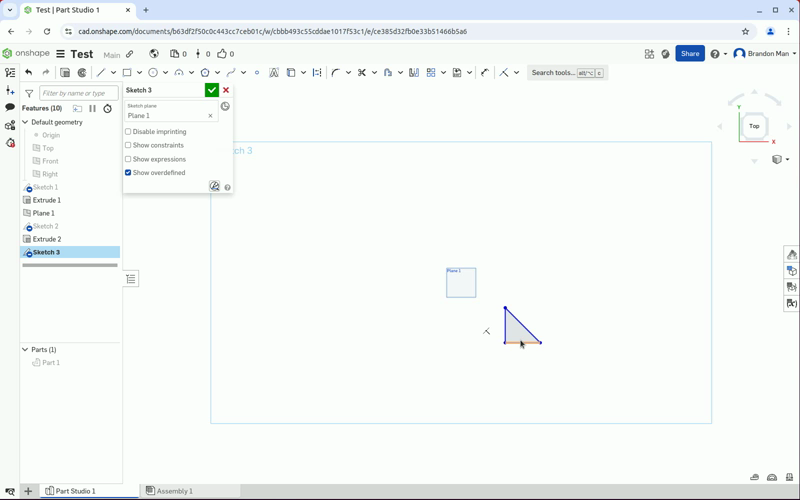
scroll(6)
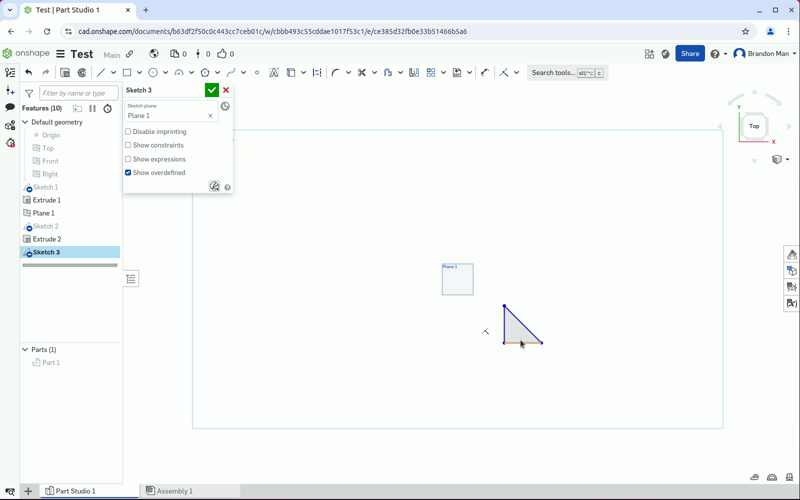
scroll(6)
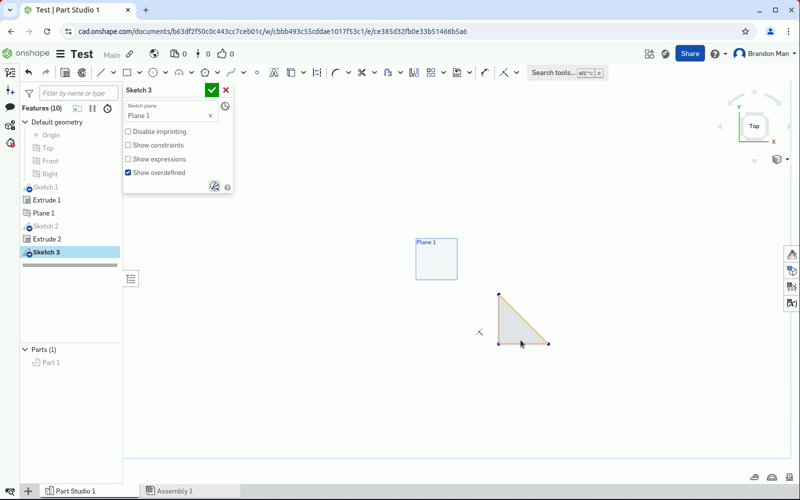
scroll(6)
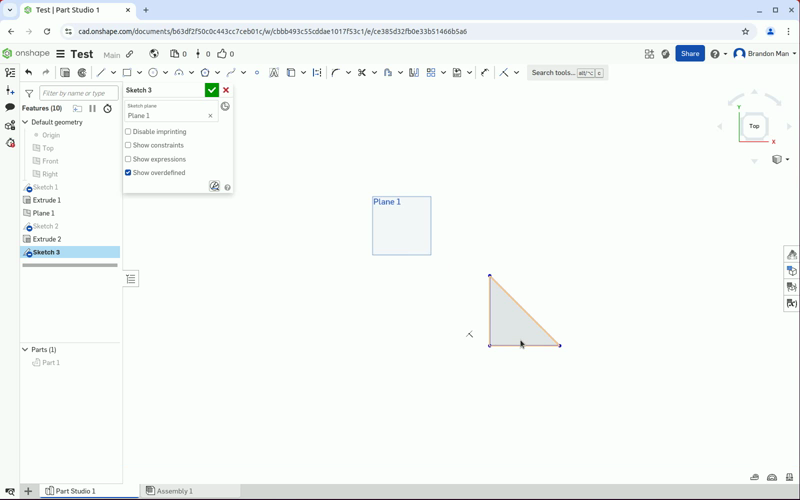
scroll(6)
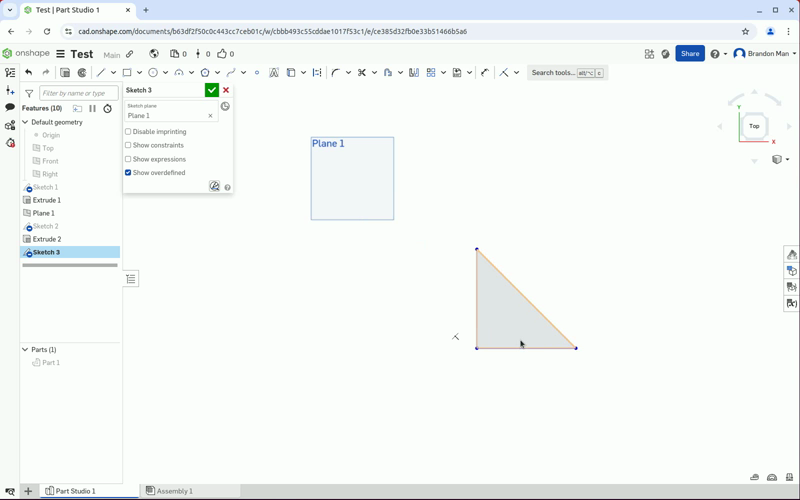
scroll(6)
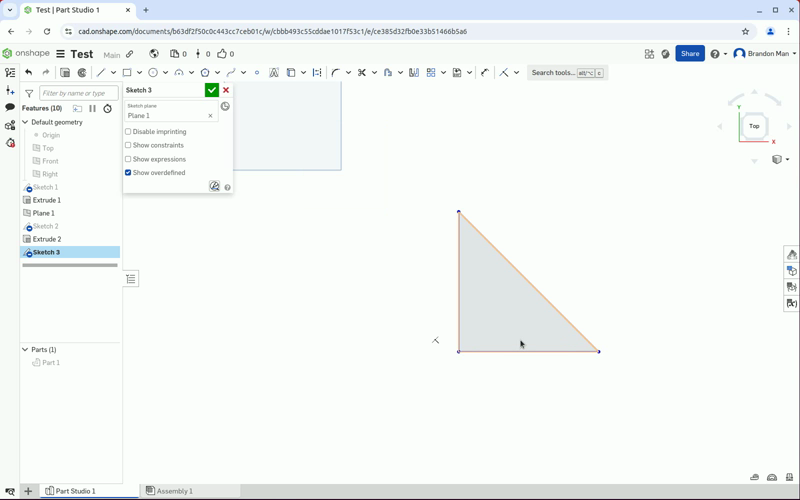
scroll(6)
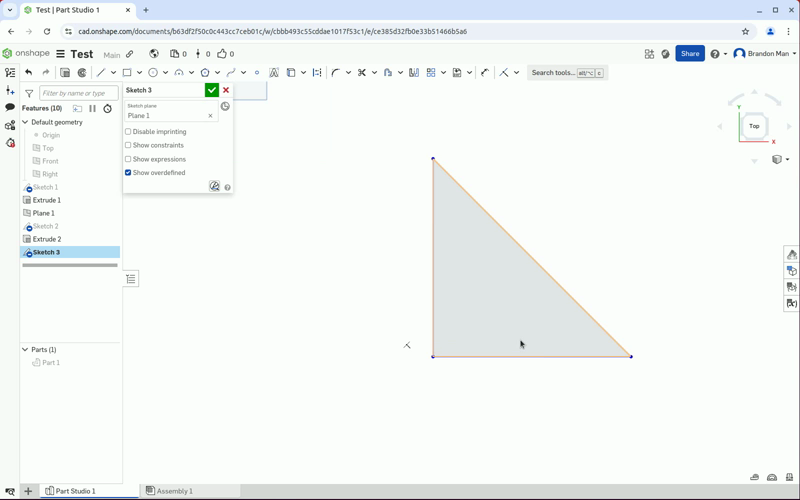
scroll(6)
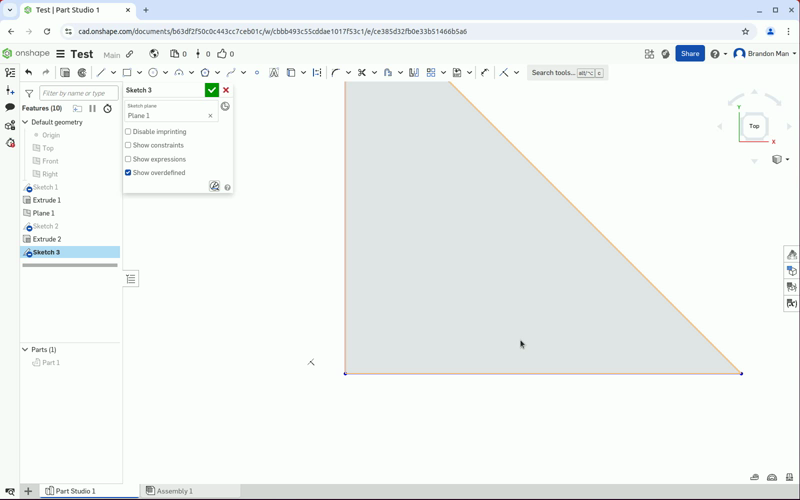
click(520, 339)
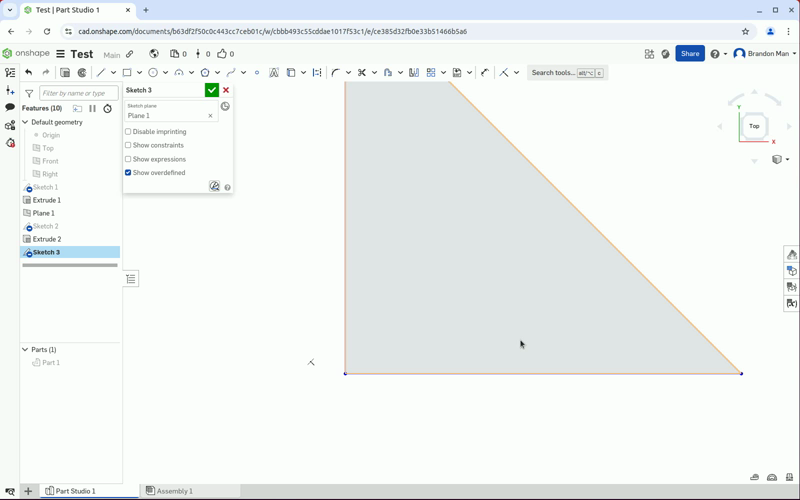
scroll(-6)
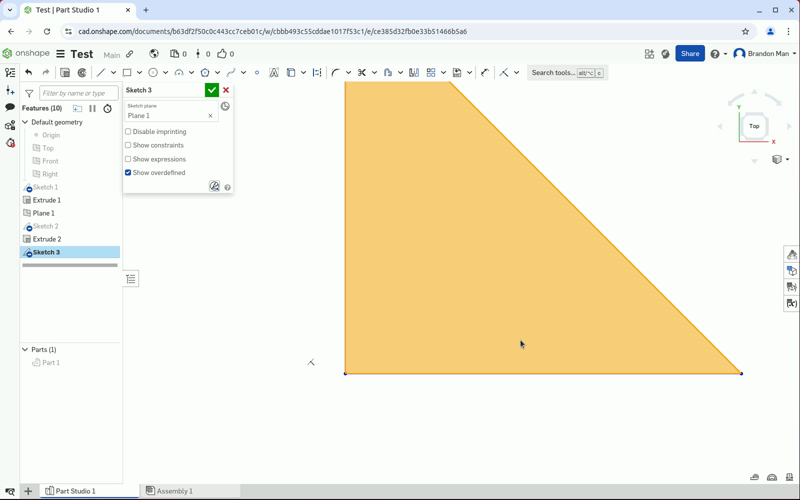
scroll(-6)
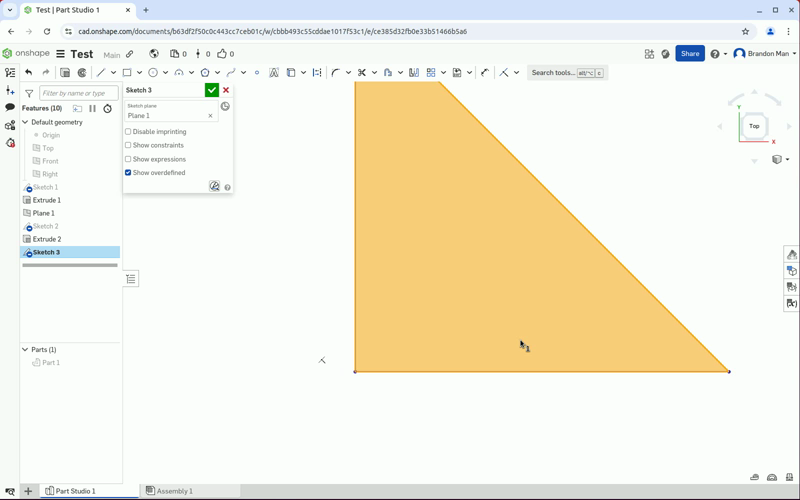
scroll(-6)
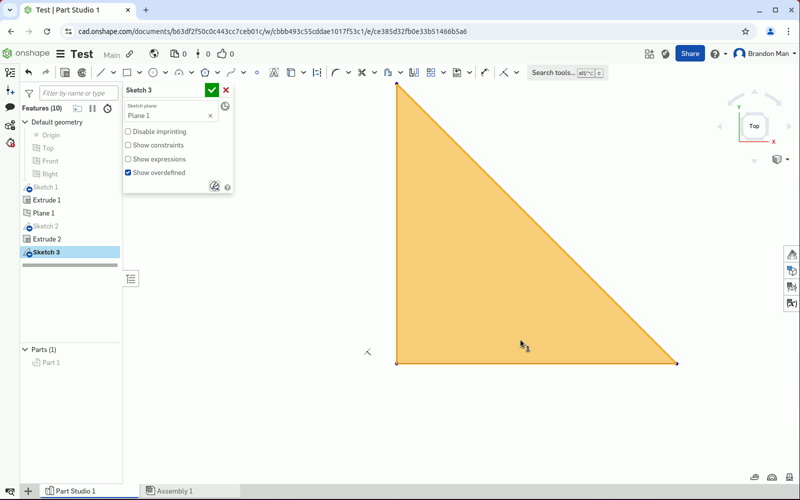
scroll(-6)
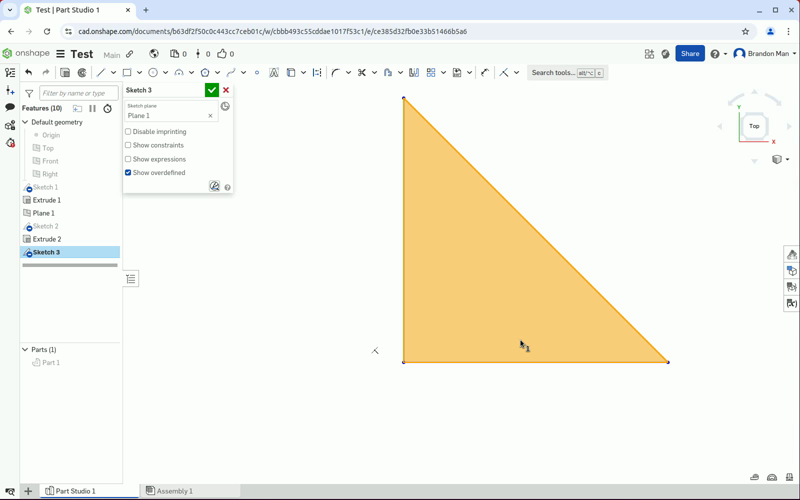
scroll(-6)
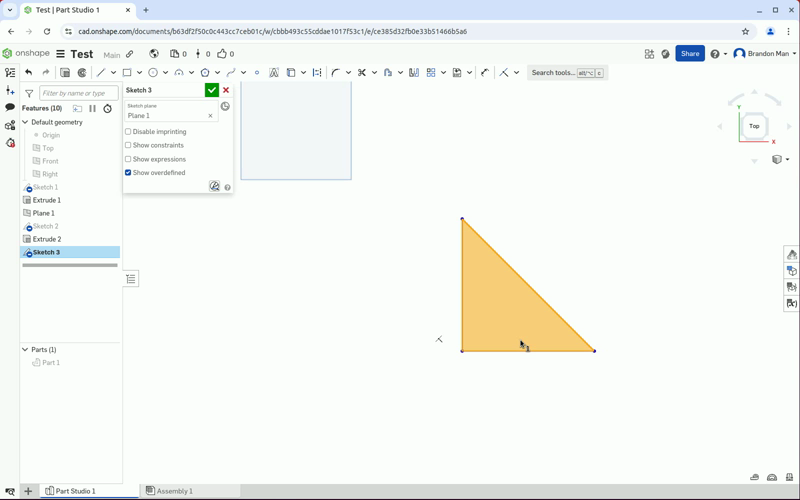
scroll(-6)
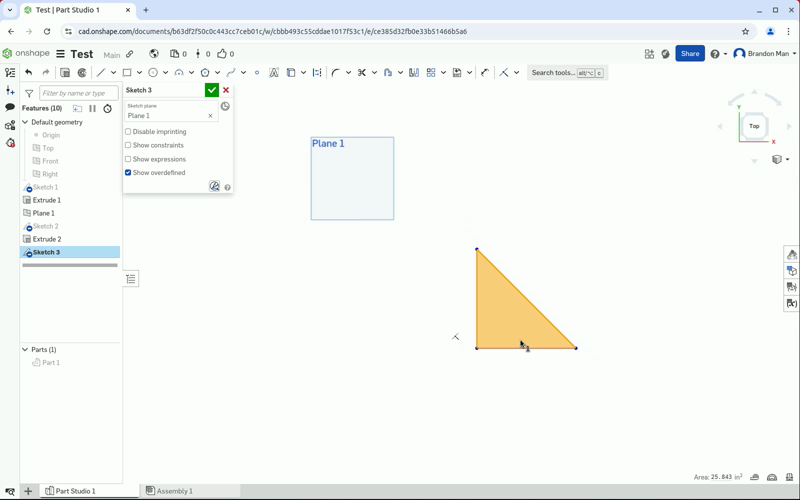
scroll(-6)
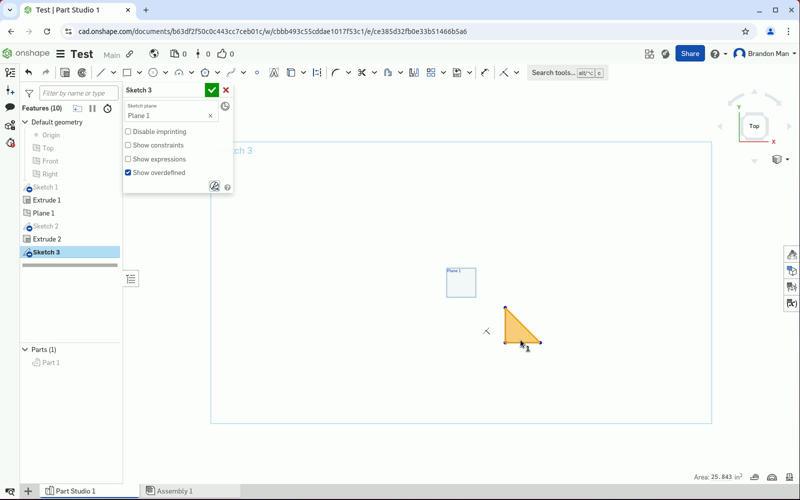
mouse_move(73, 352)
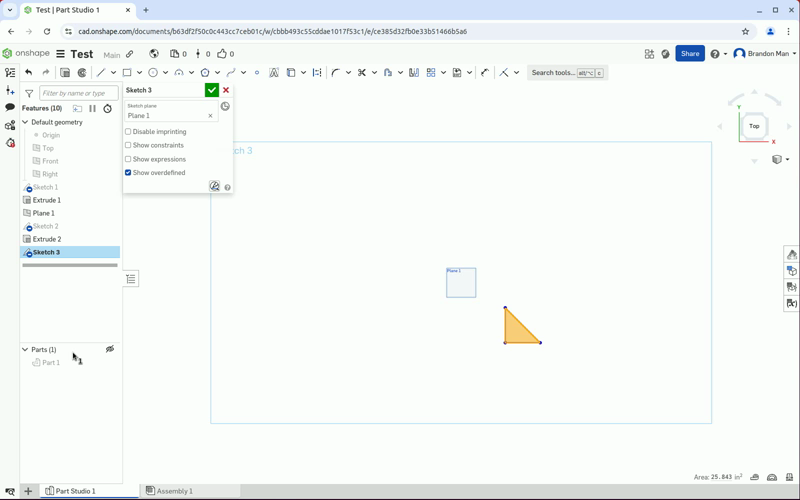
key(shift+y)
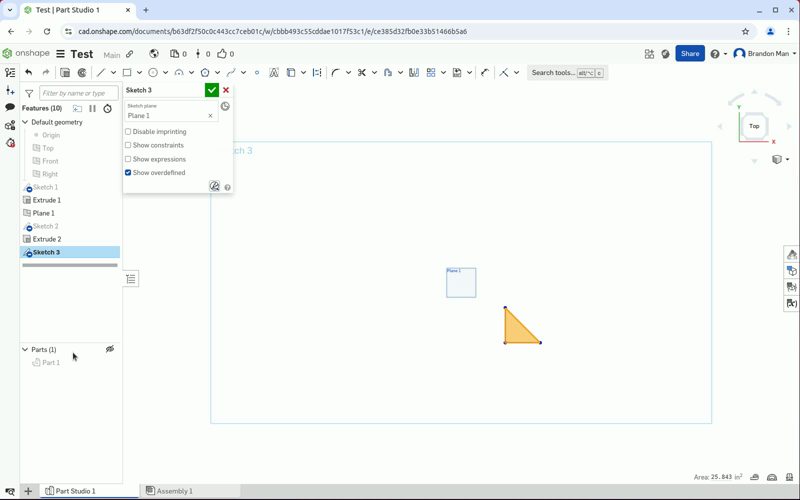
key(shift+e)
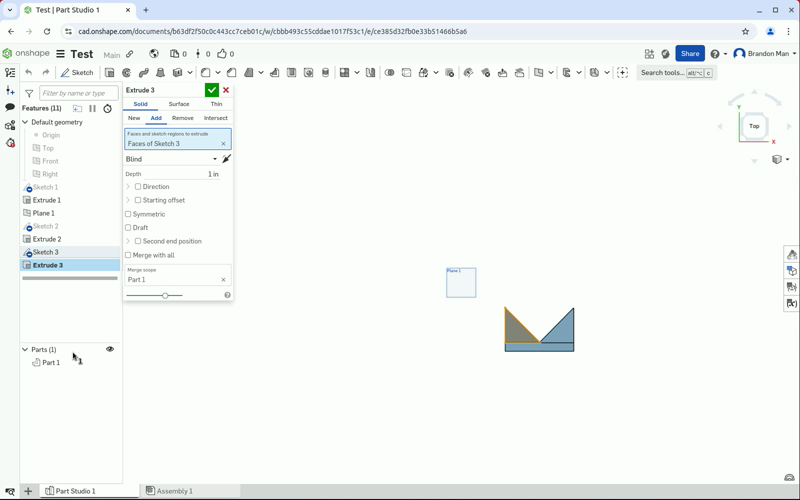
mouse_move(143, 106)
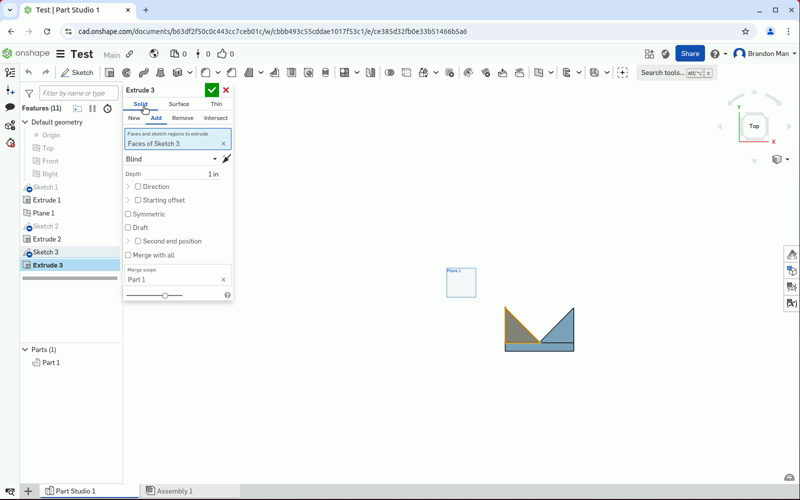
click(143, 106)
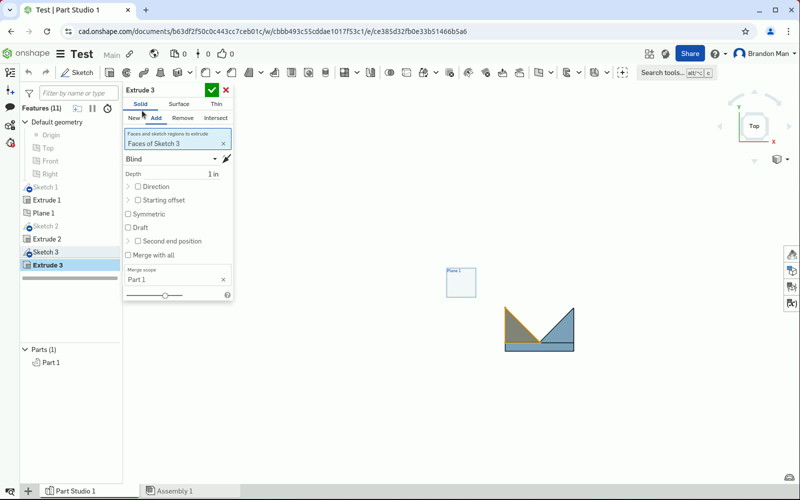
mouse_move(137, 120)
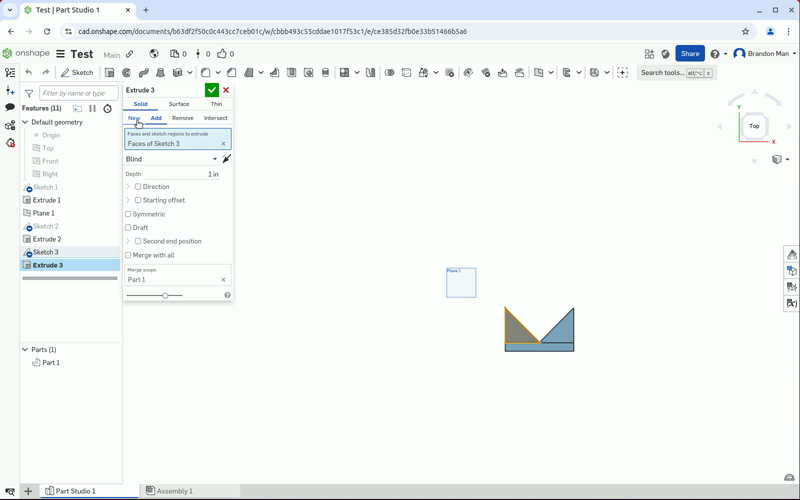
click(137, 120)
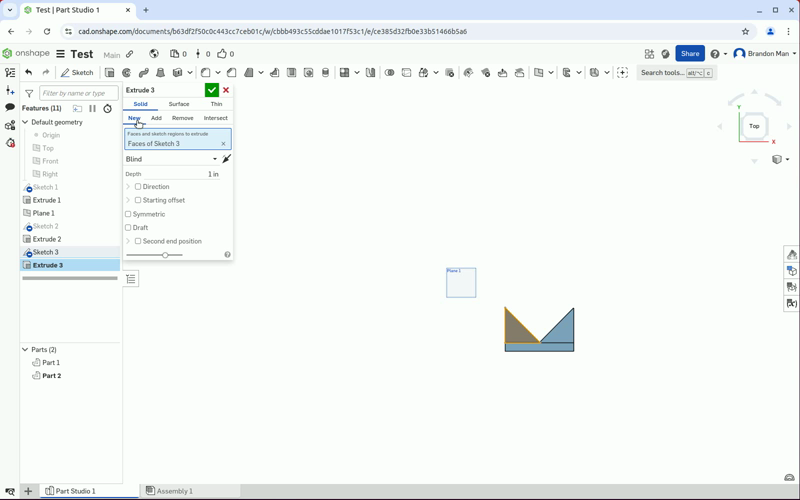
key(tab, 4)
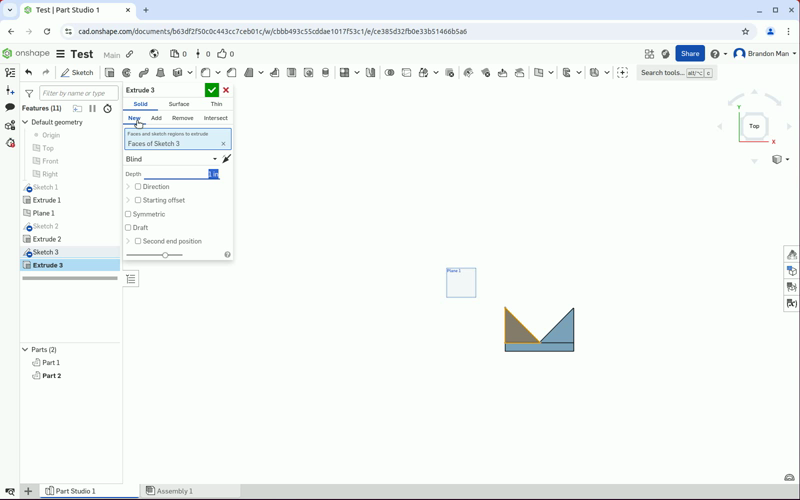
text(-6.981)
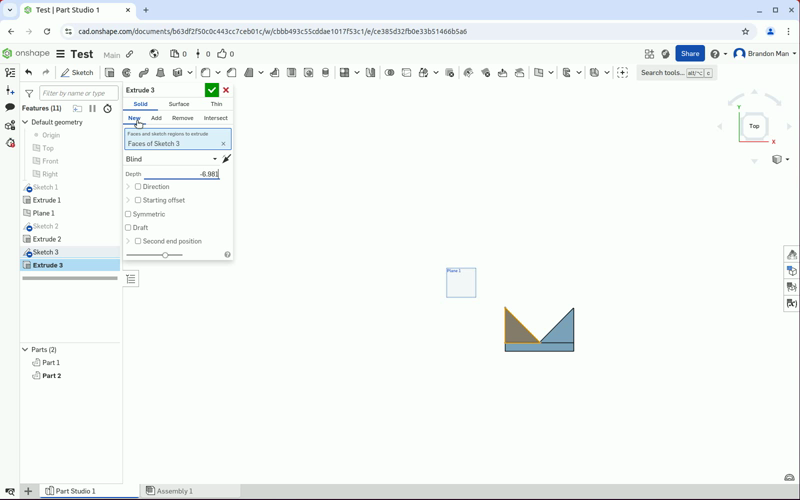
key(enter)
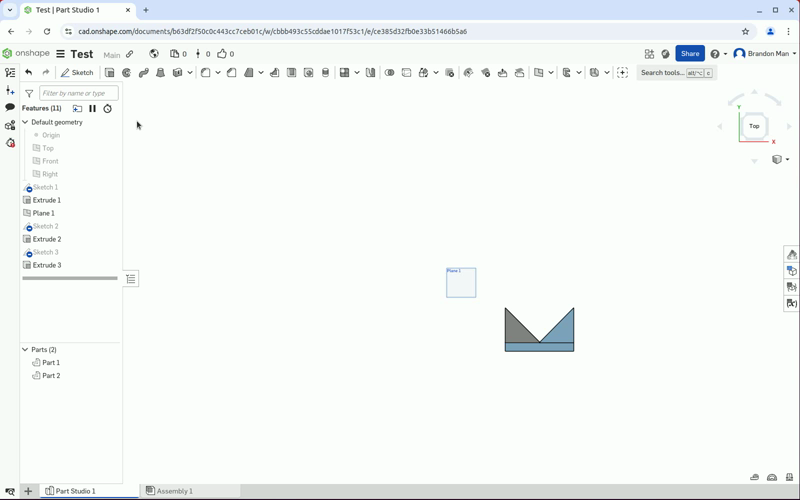
key(shift+h)
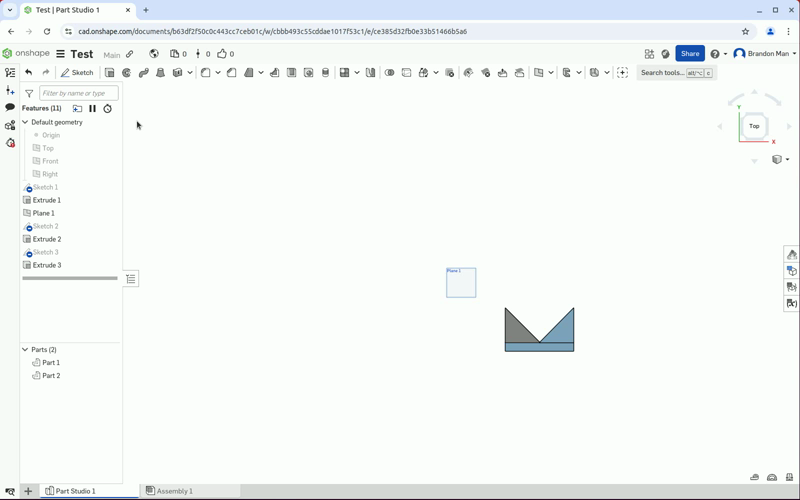
key(shift+h)
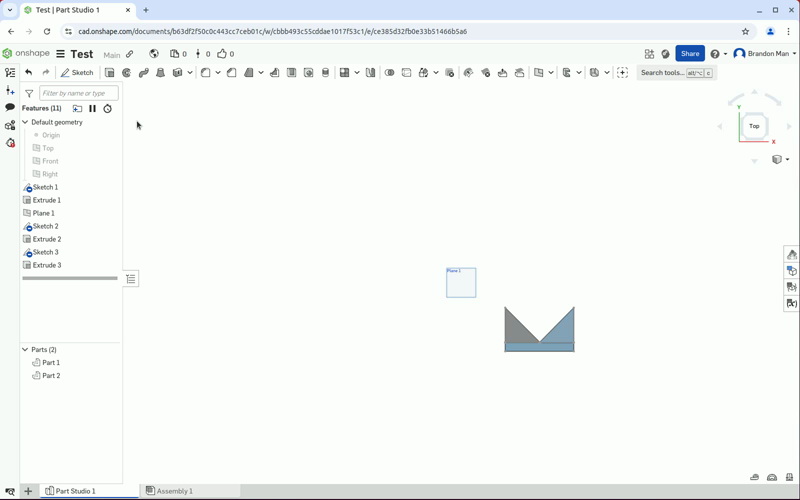
key(shift+7)
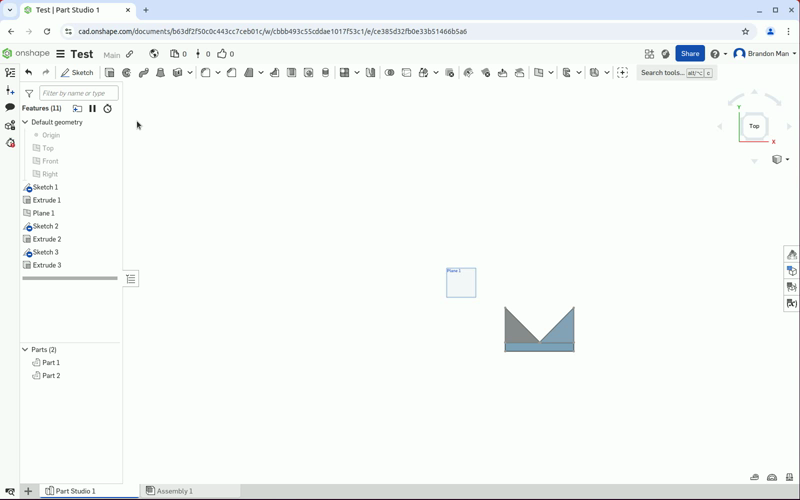
key(up, 3)
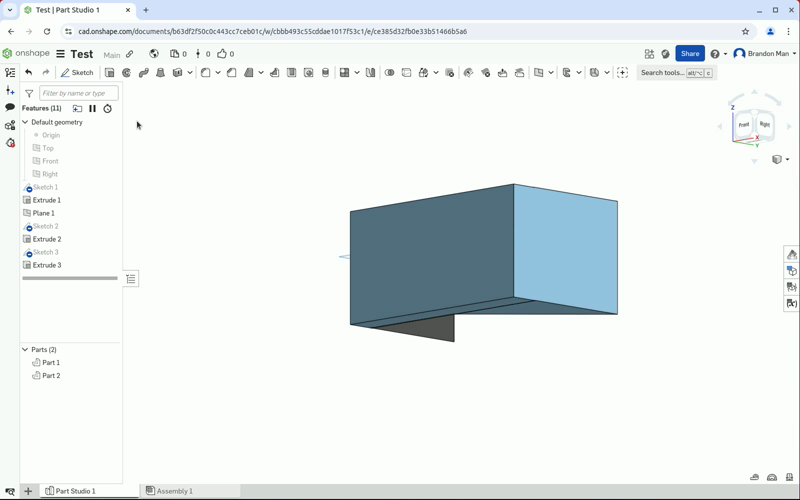
key(left, 3)
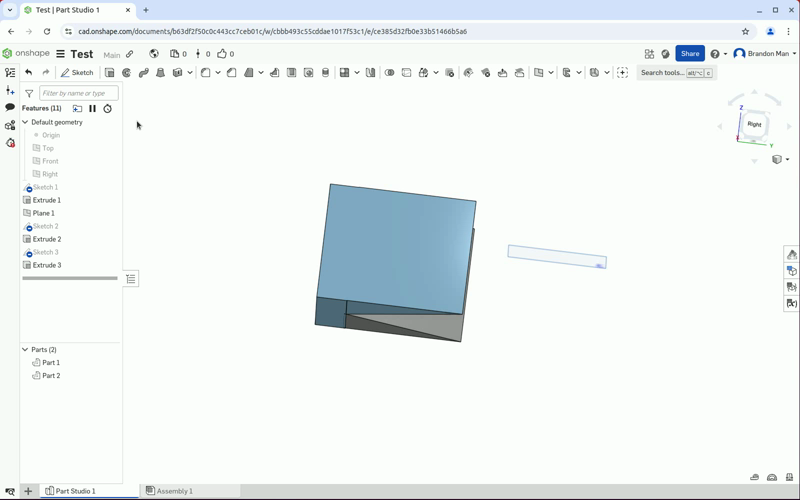
key(right, 3)
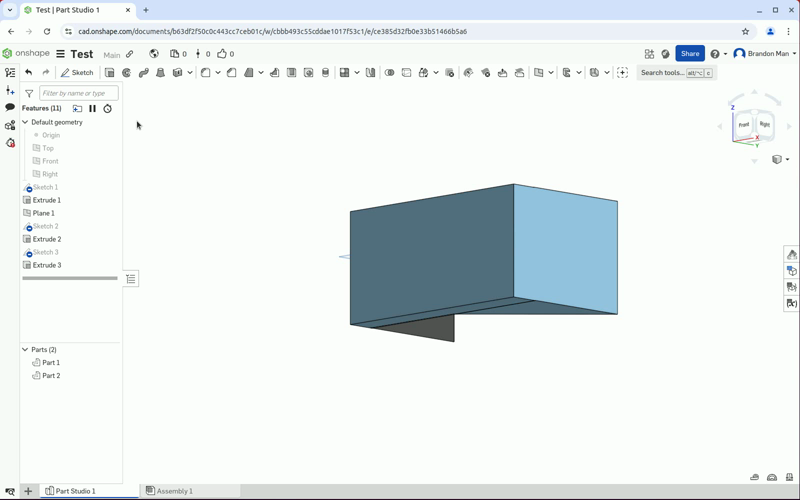
key(down, 3)
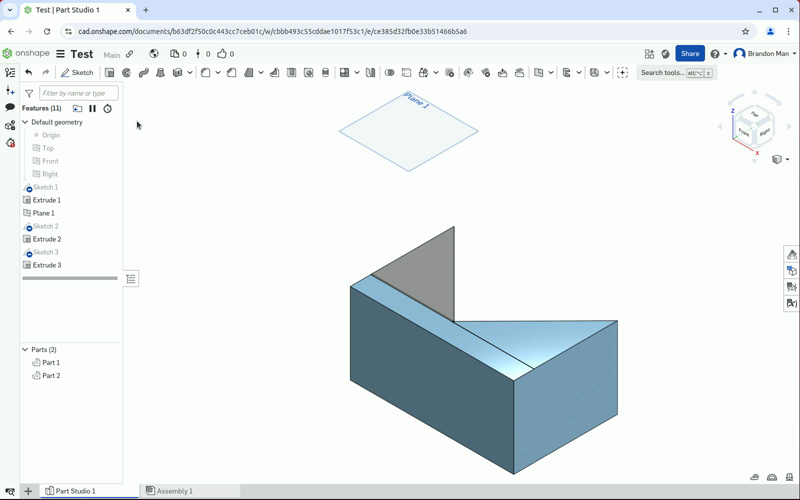
mouse_move(73, 189)
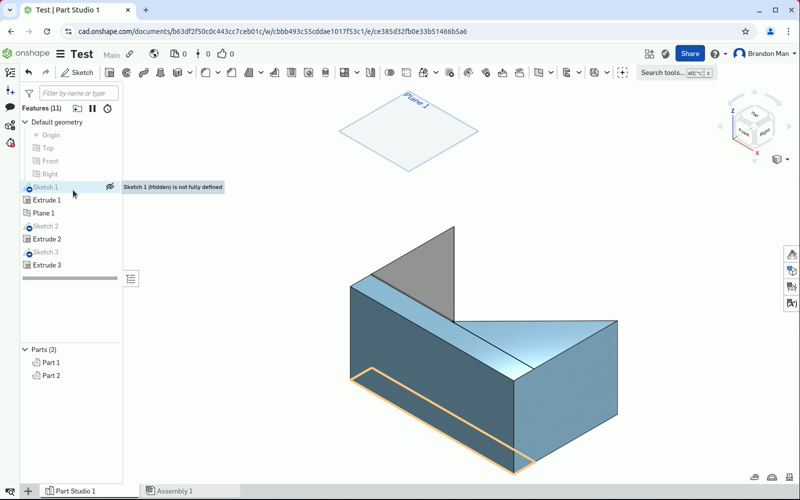
click(73, 189)